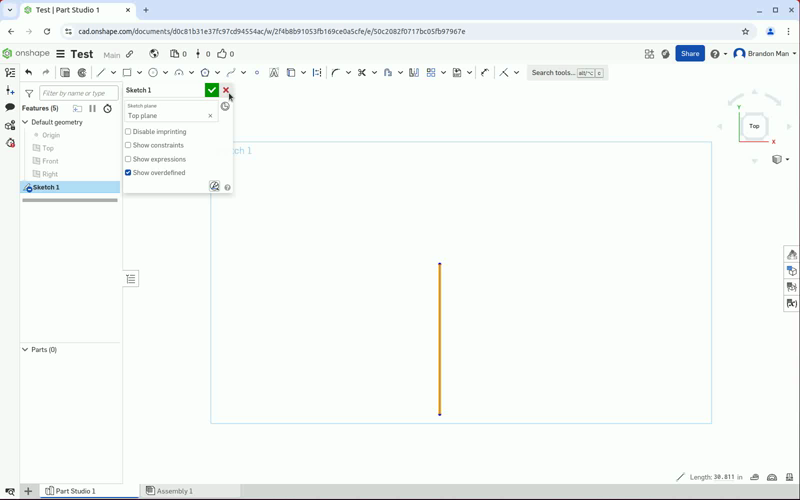
key(shift+h)
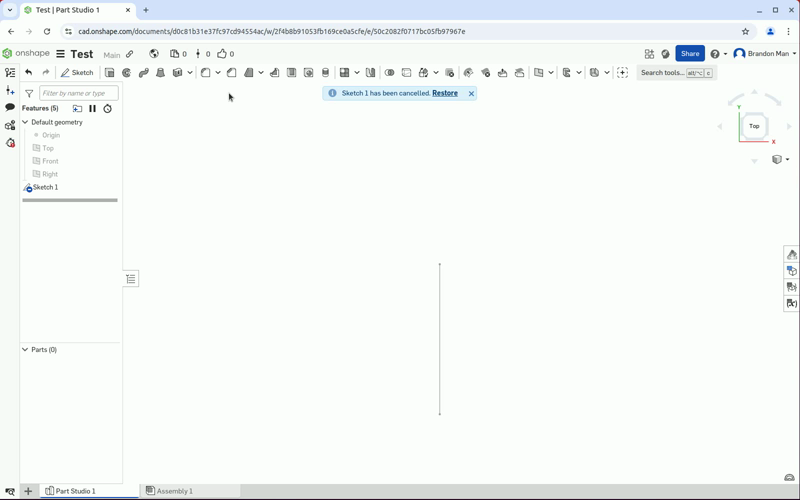
mouse_move(73, 352)
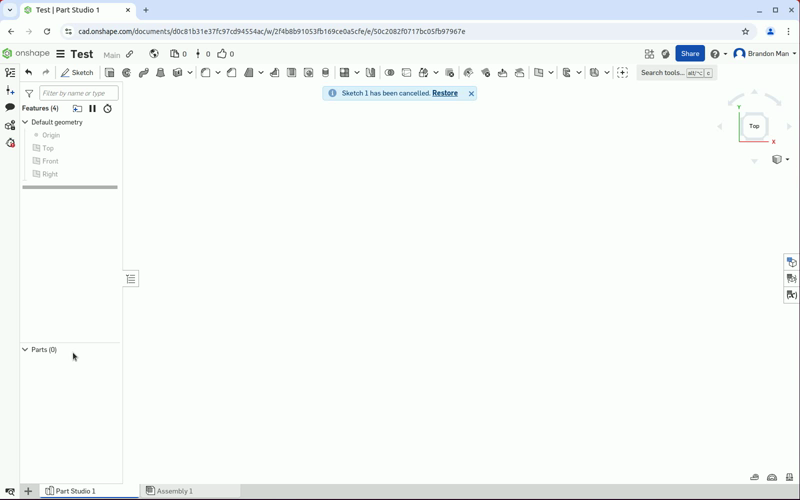
key(y)
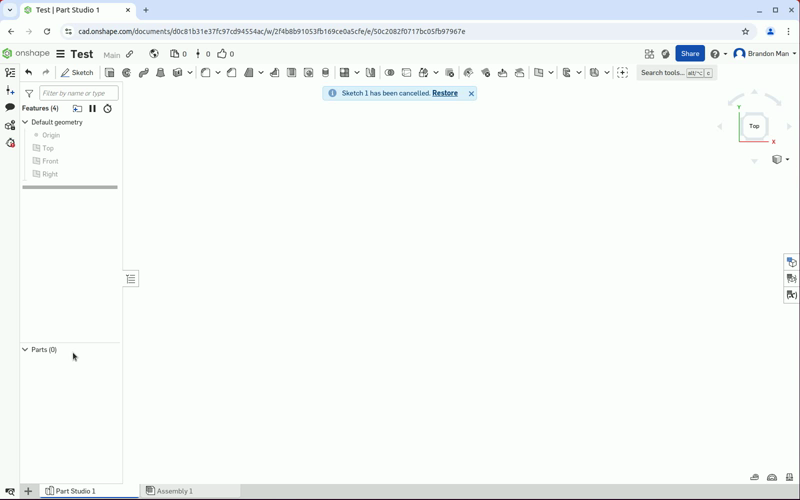
key(shift+p)
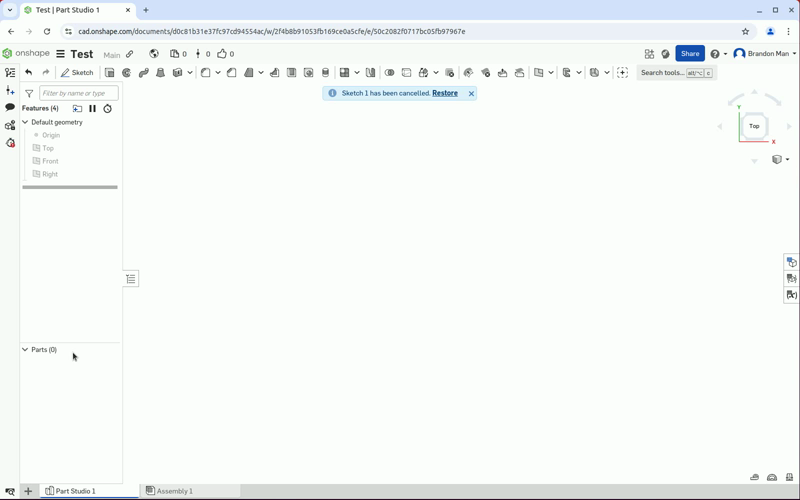
key(space)
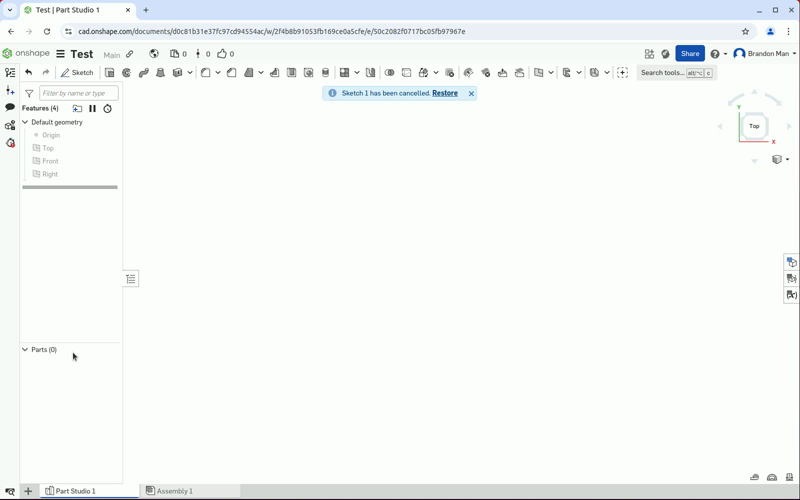
key_down(shift)
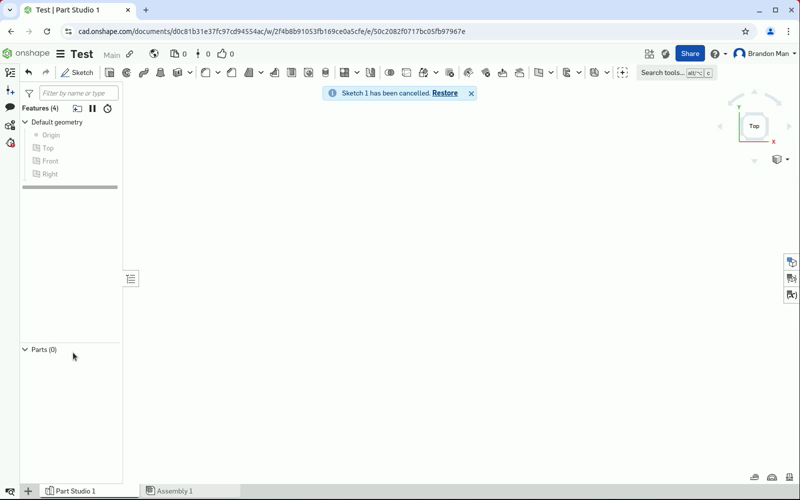
key(up)
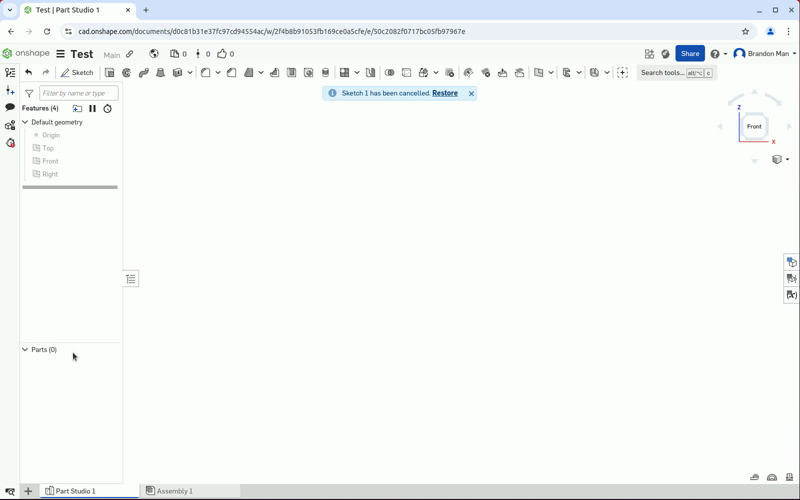
key_up(shift)
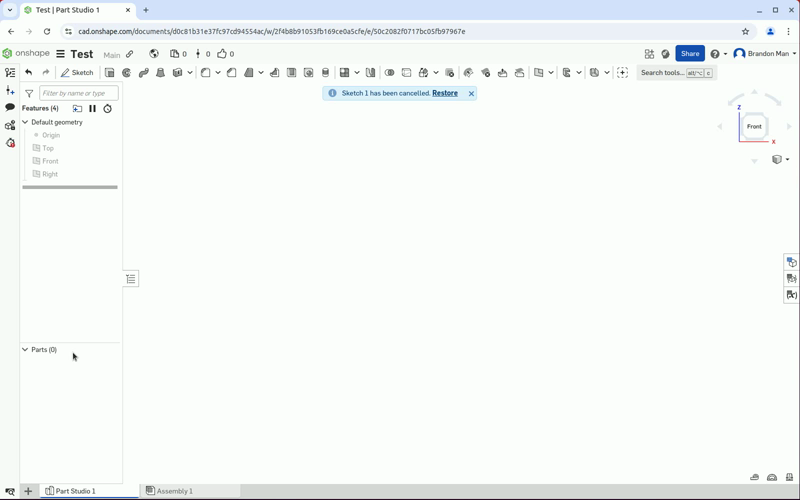
mouse_move(73, 352)
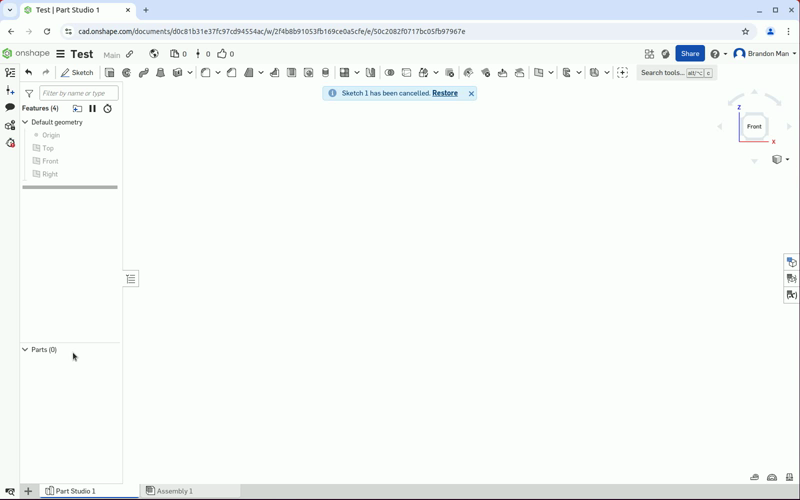
key(shift+y)
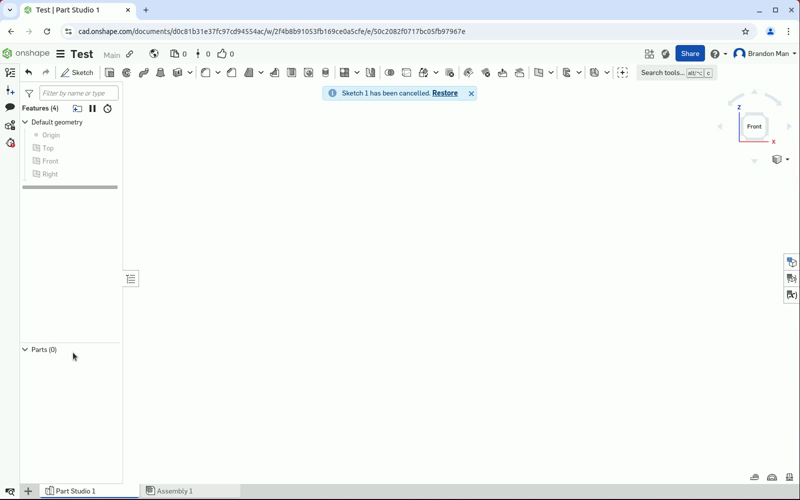
key(shift+s)
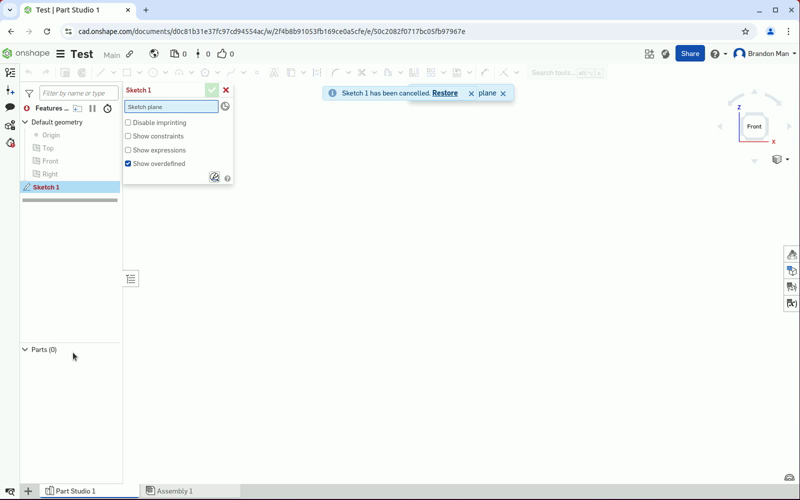
mouse_move(73, 163)
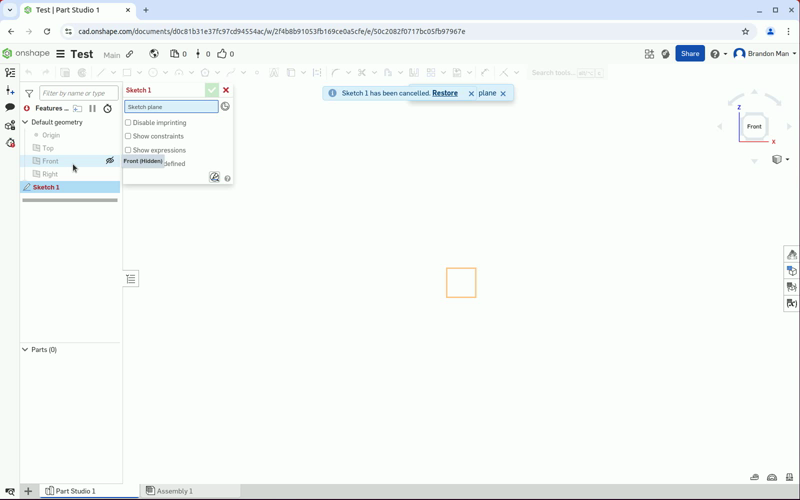
click(73, 163)
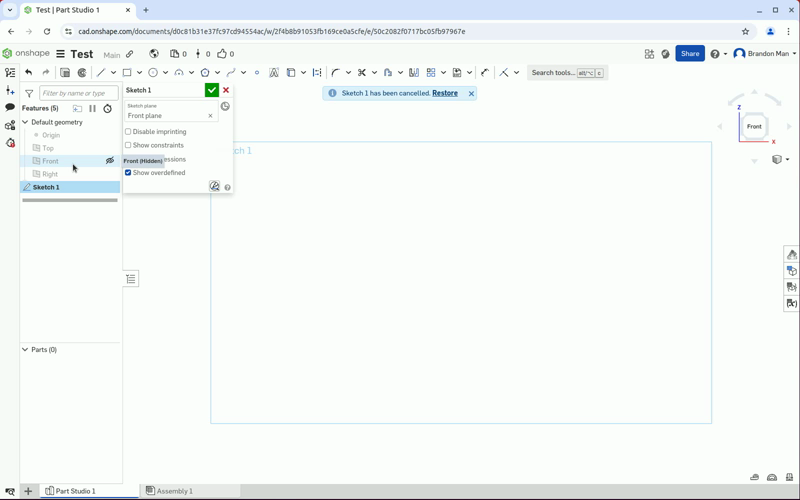
mouse_move(73, 352)
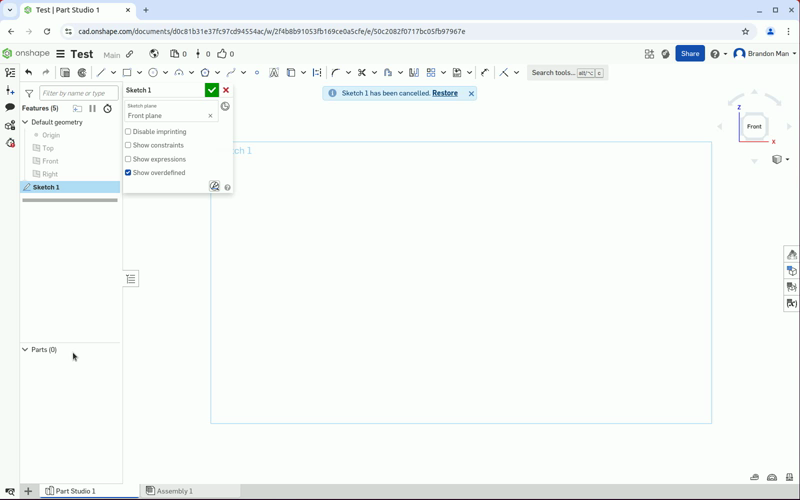
key(y)
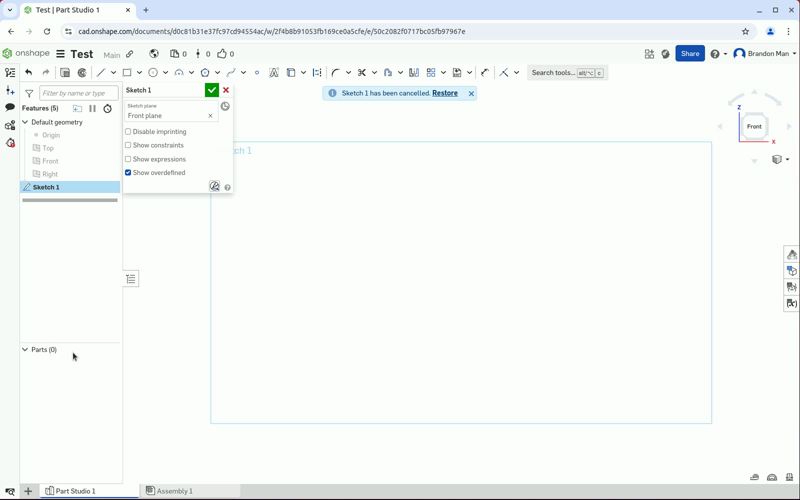
key(l)
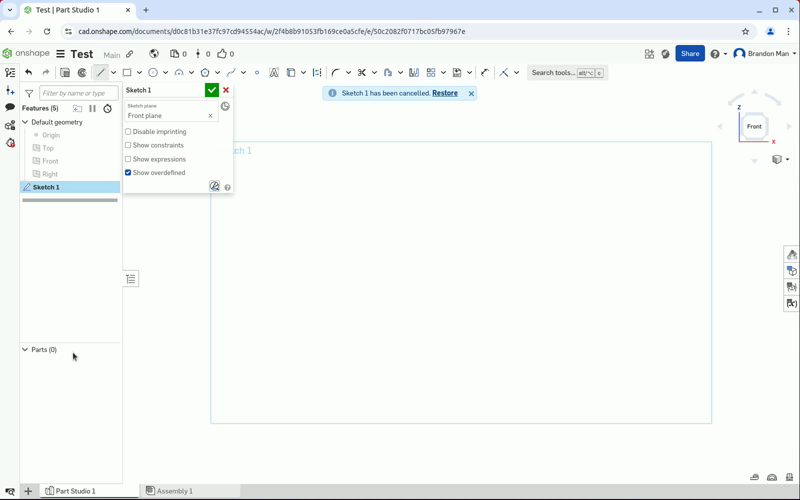
key_down(shift)
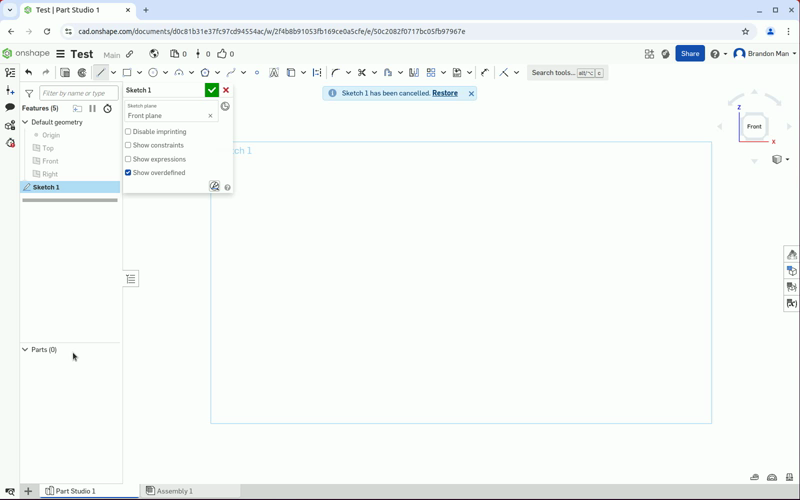
mouse_move(460, 282)
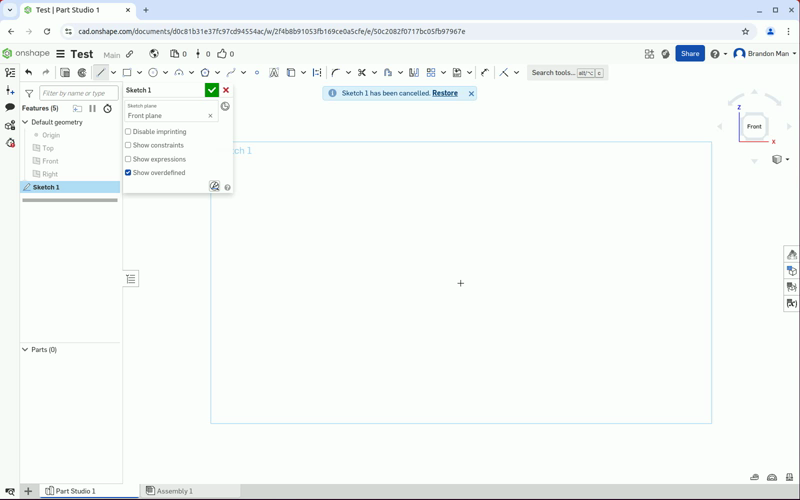
click(460, 282)
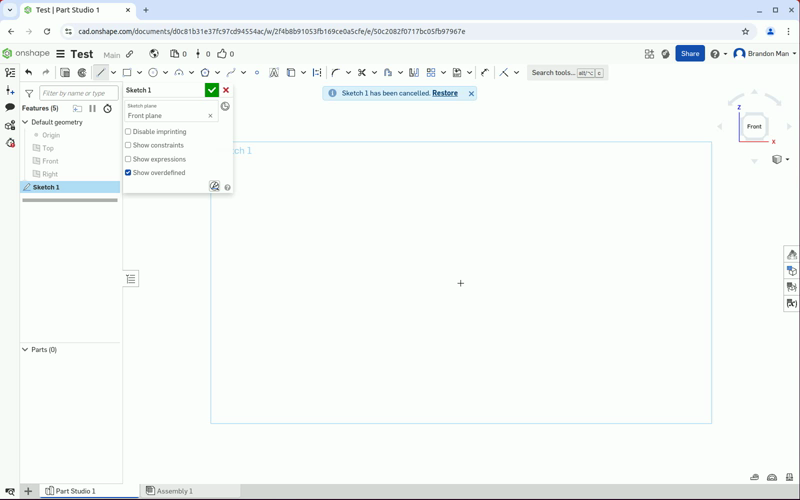
key_up(shift)
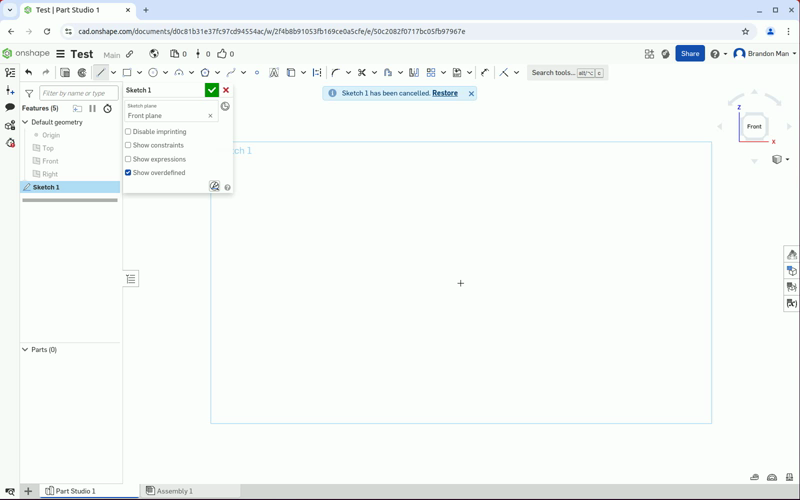
key_down(shift)
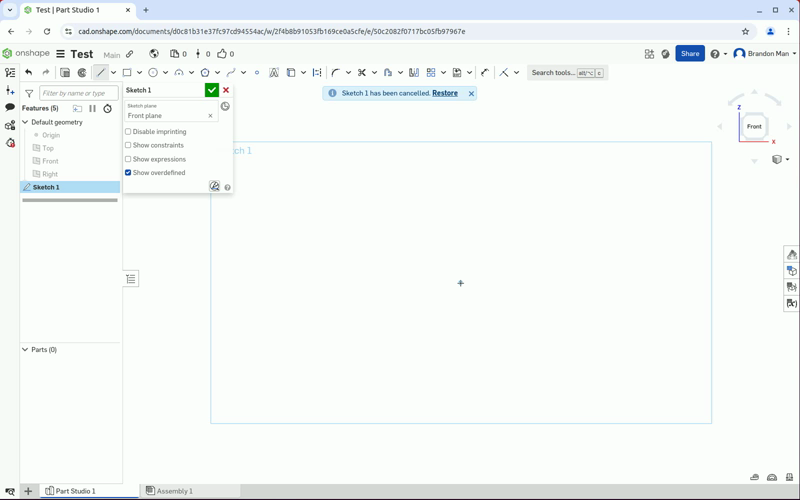
mouse_move(573, 281)
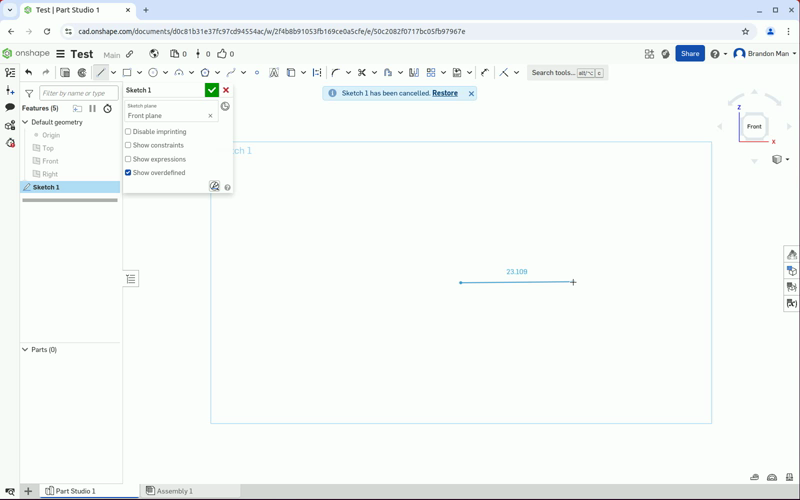
click(573, 281)
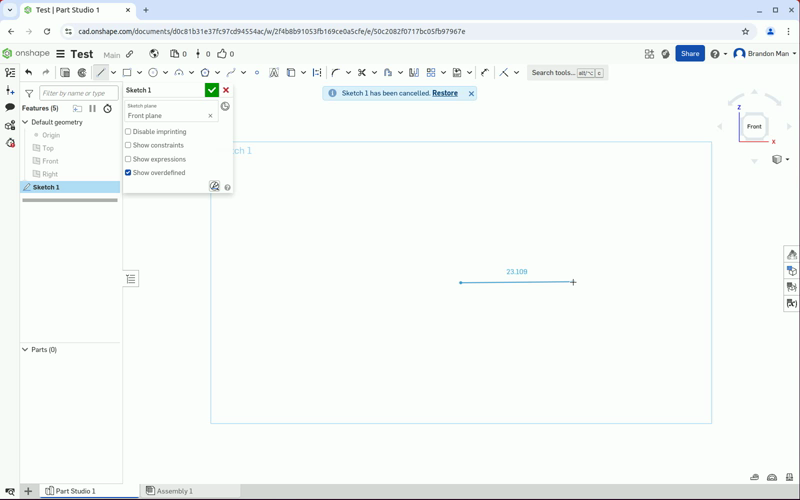
key_up(shift)
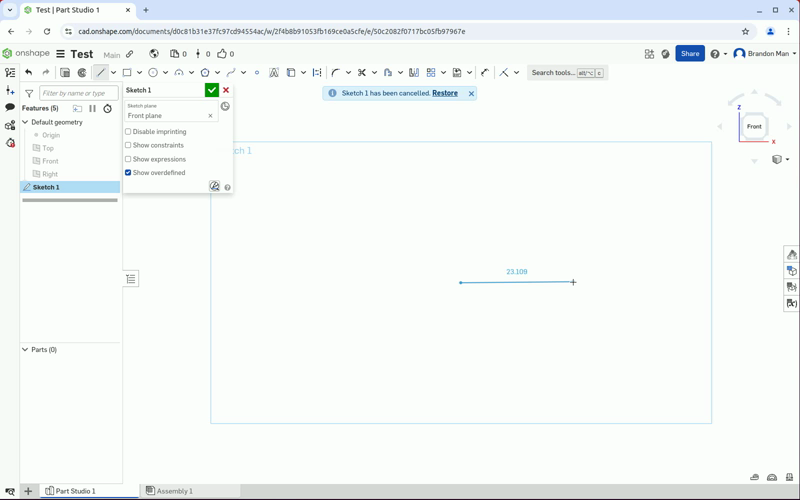
key_down(shift)
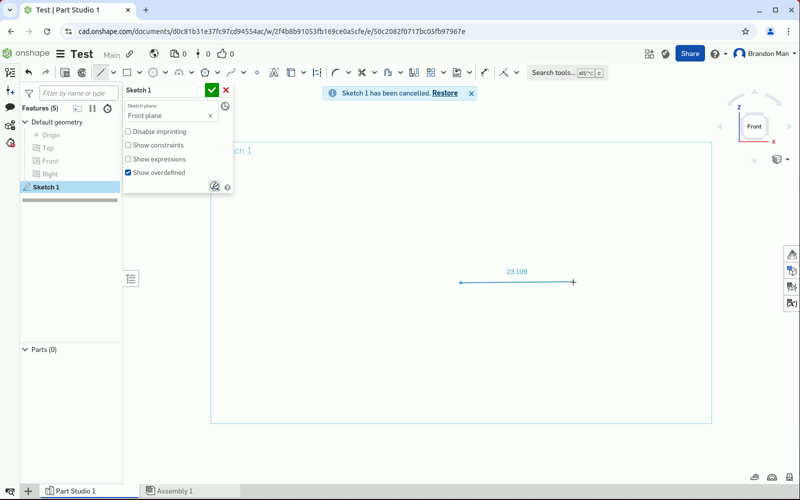
mouse_move(589, 281)
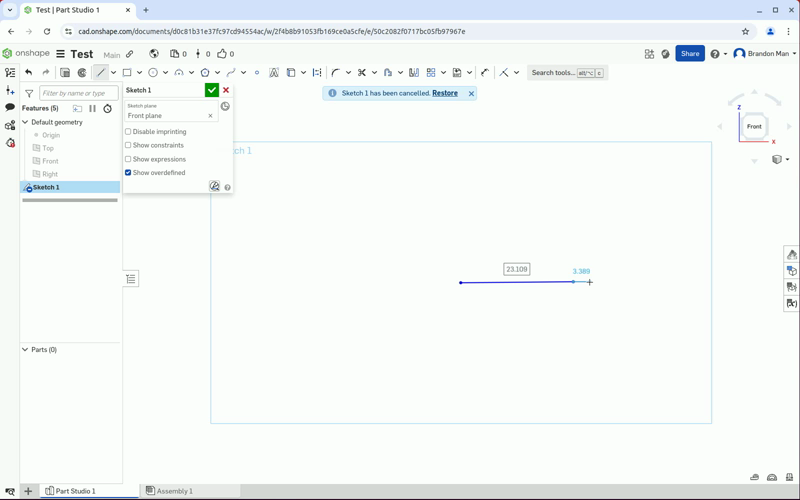
mouse_move(573, 278)
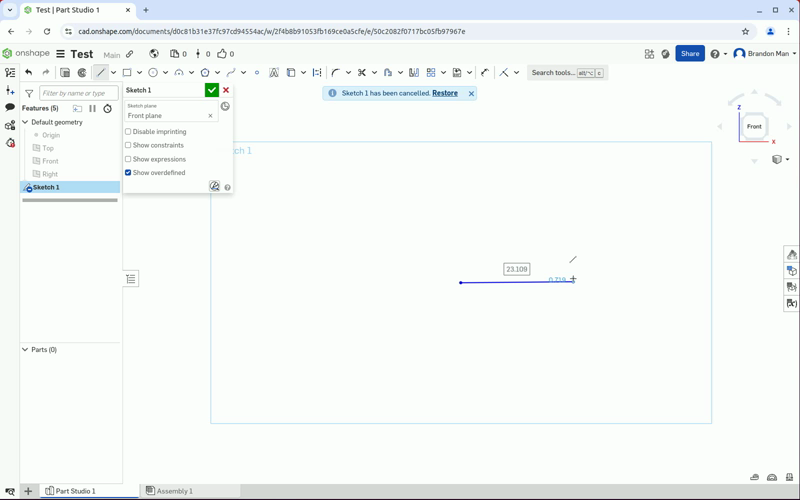
scroll(6)
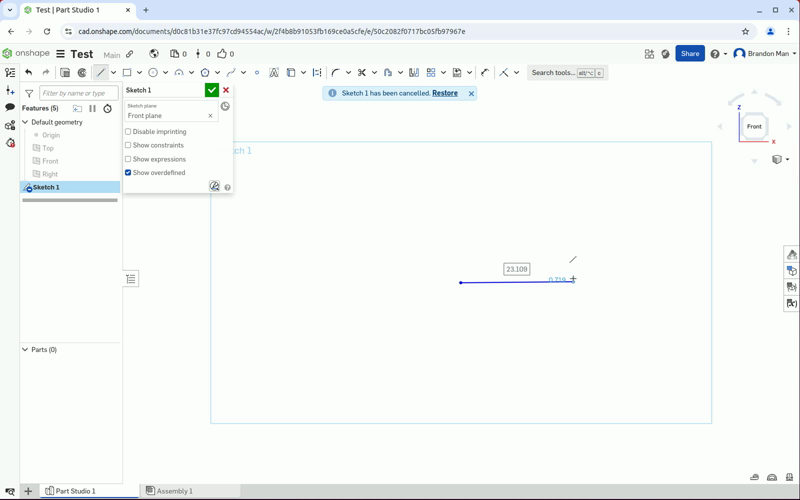
scroll(6)
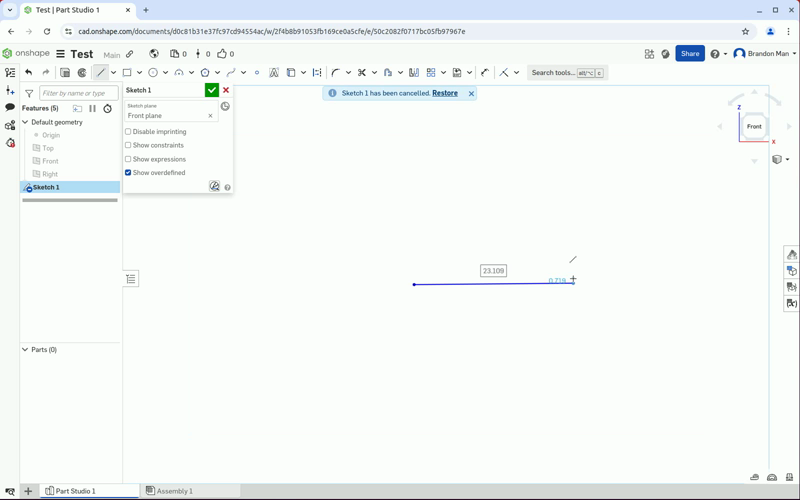
scroll(6)
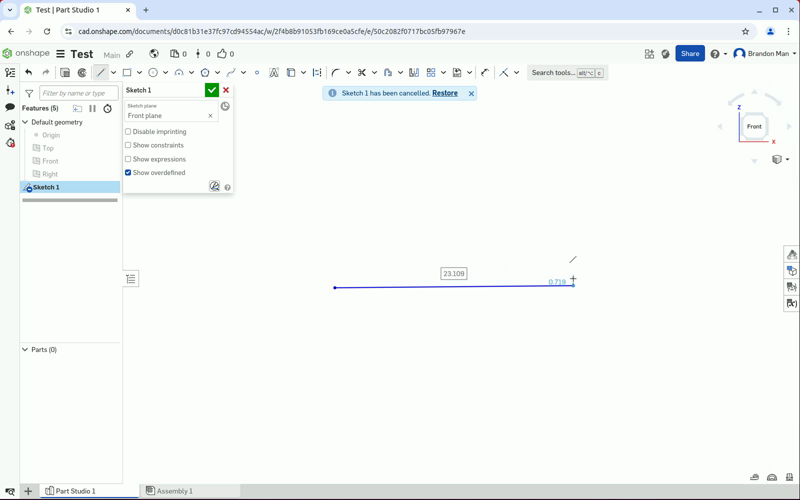
scroll(6)
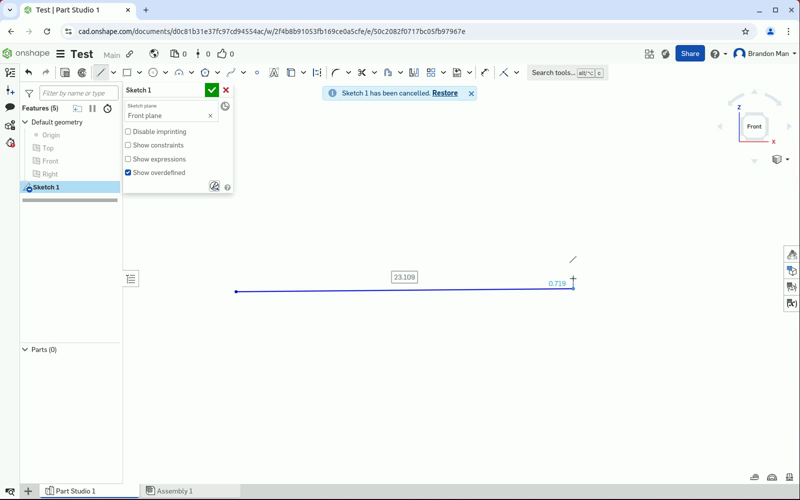
scroll(6)
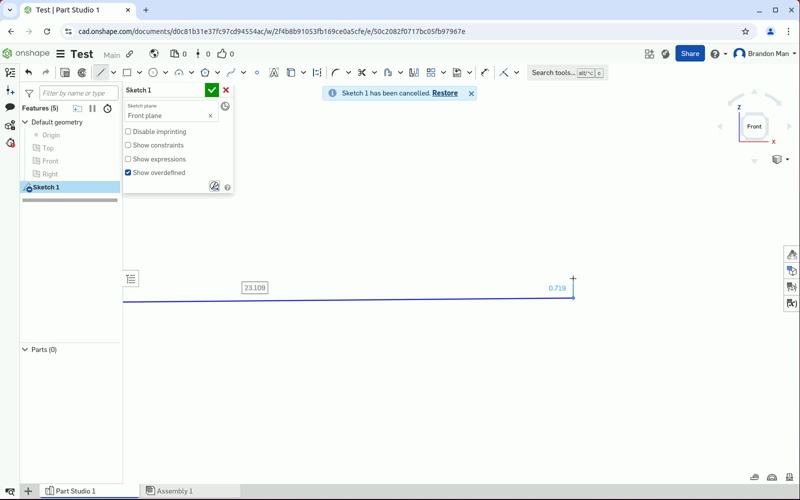
scroll(6)
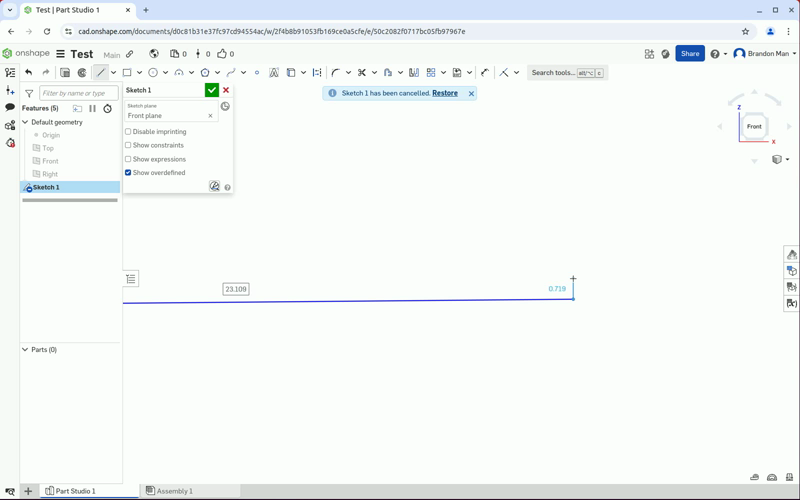
scroll(6)
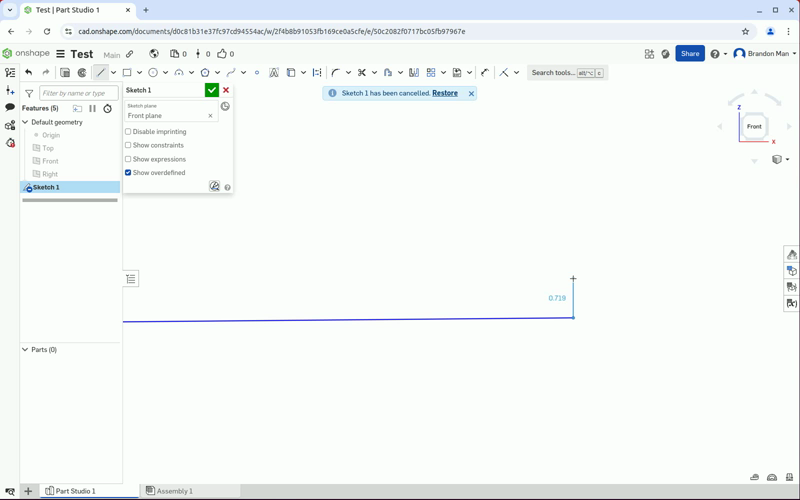
click(573, 278)
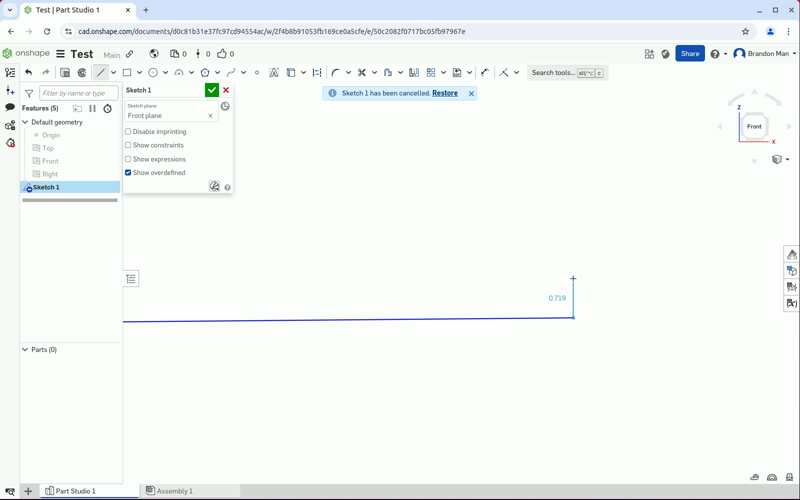
scroll(-6)
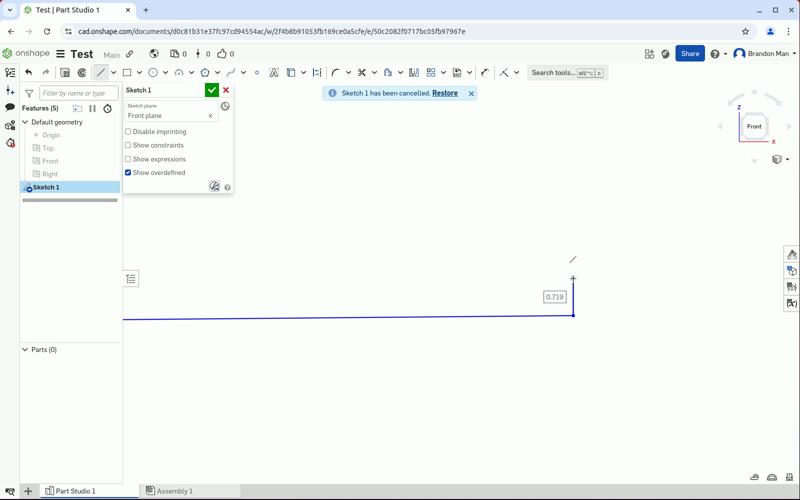
scroll(-6)
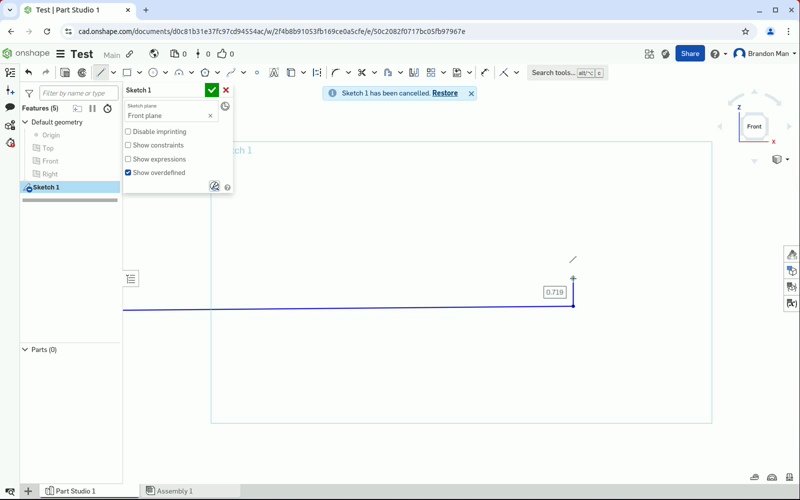
scroll(-6)
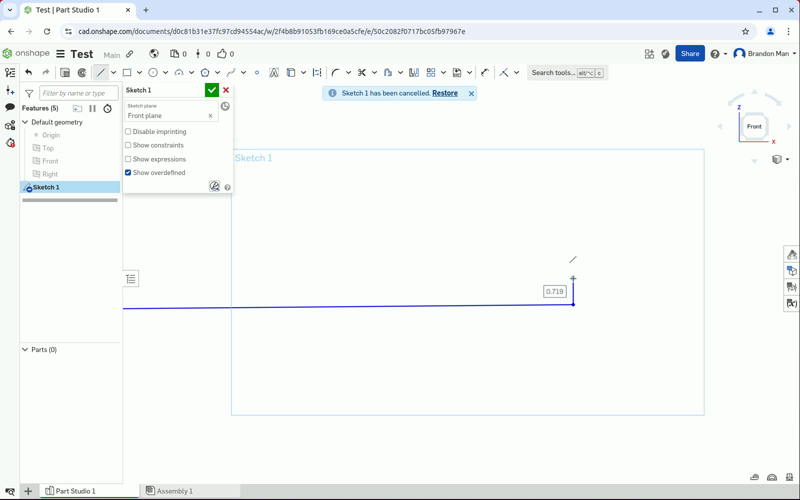
scroll(-6)
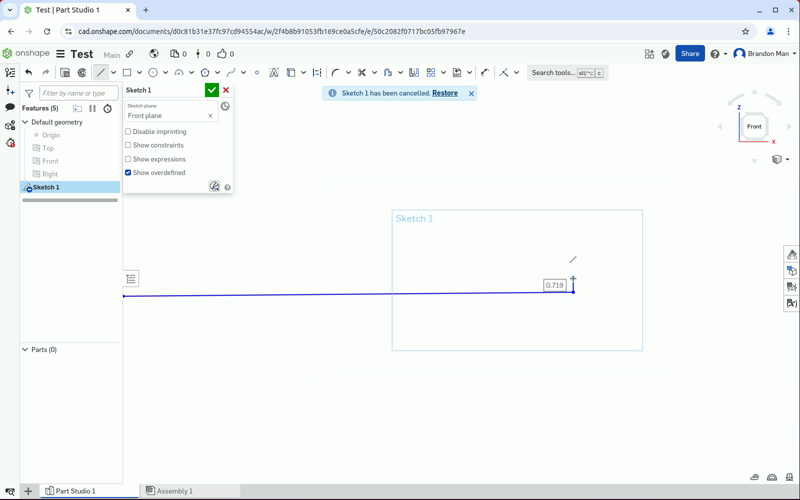
scroll(-6)
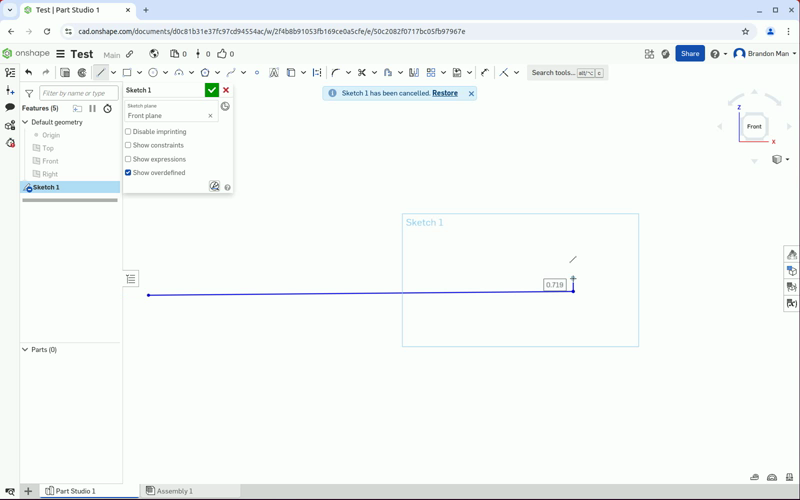
scroll(-6)
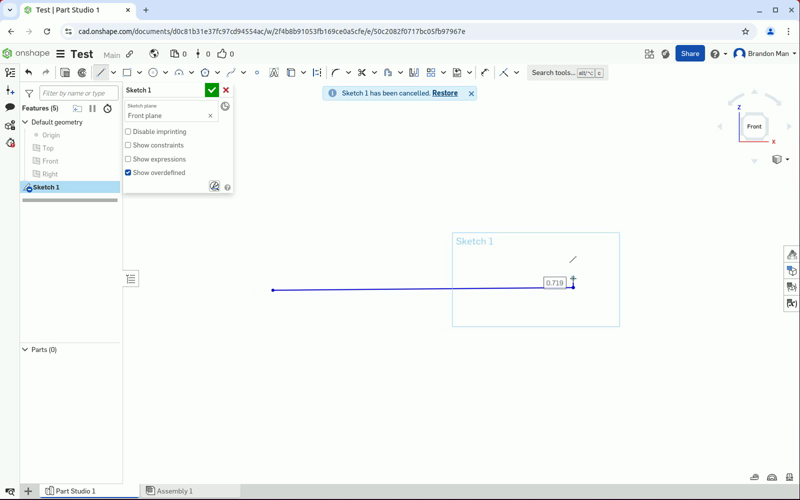
scroll(-6)
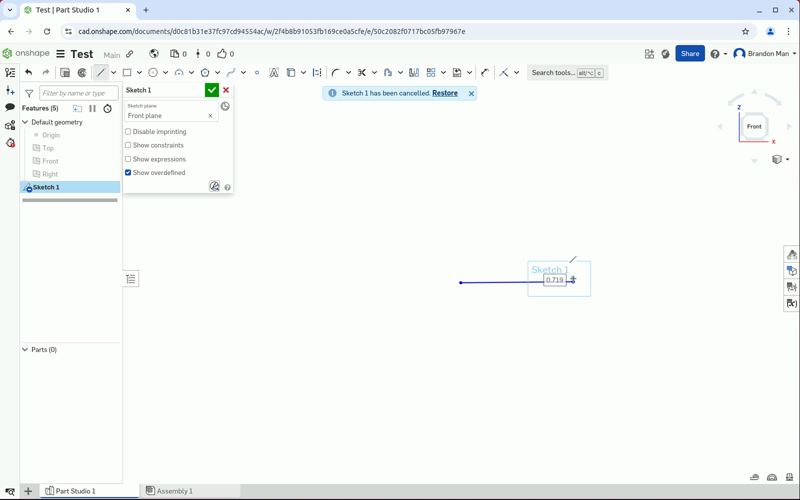
key_up(shift)
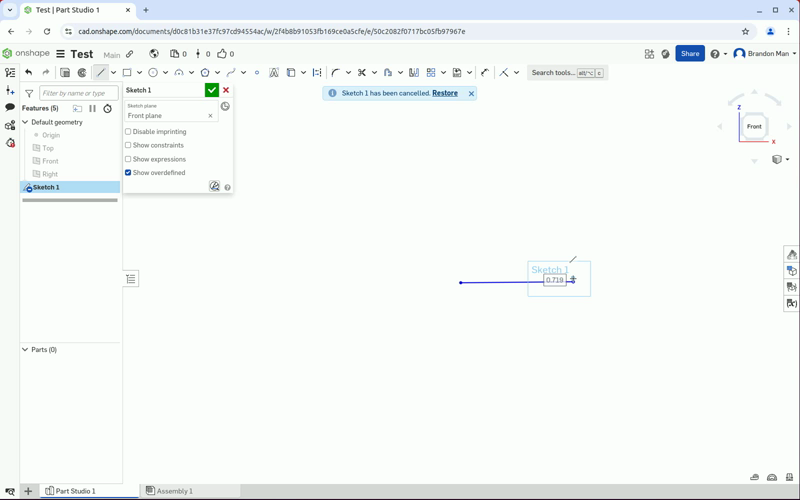
key(esc)
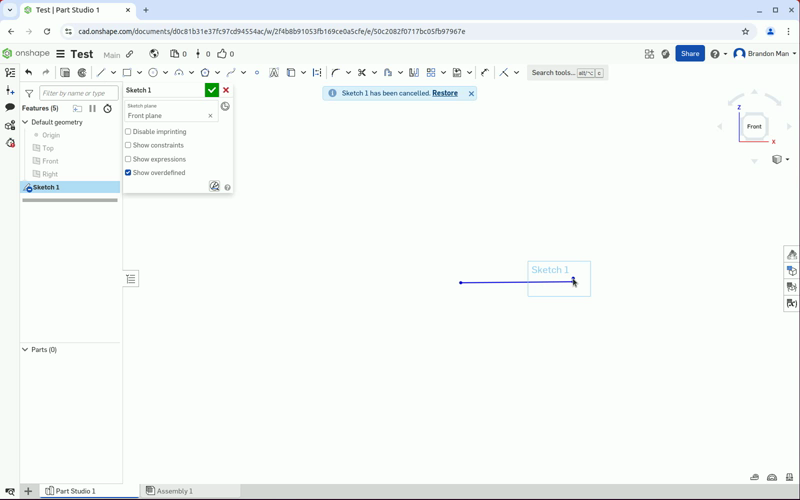
key(a)
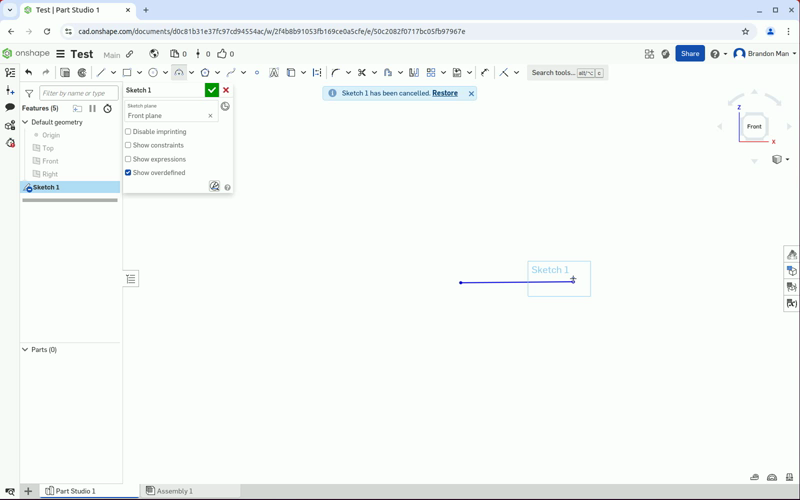
mouse_move(573, 278)
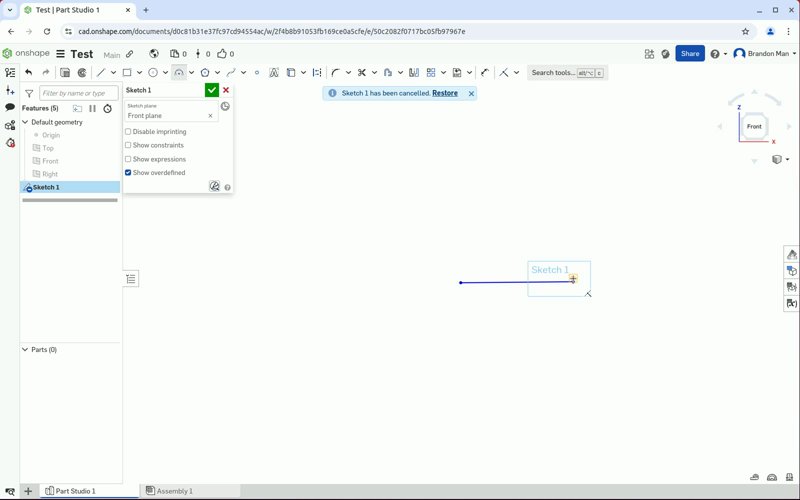
scroll(6)
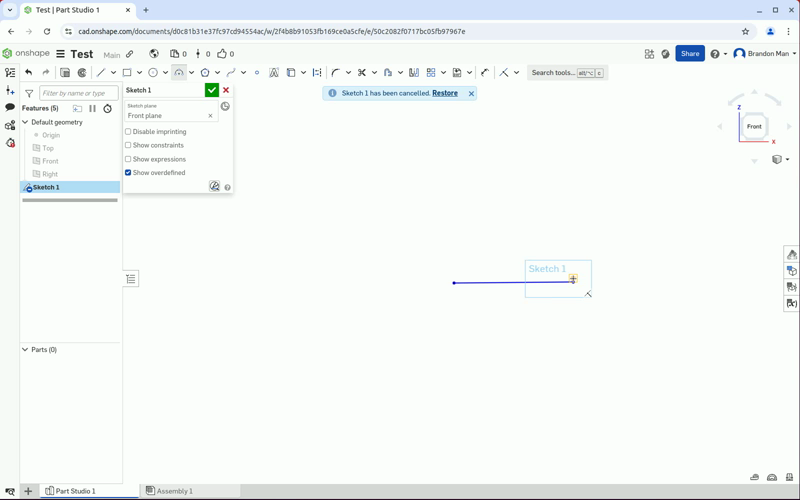
scroll(6)
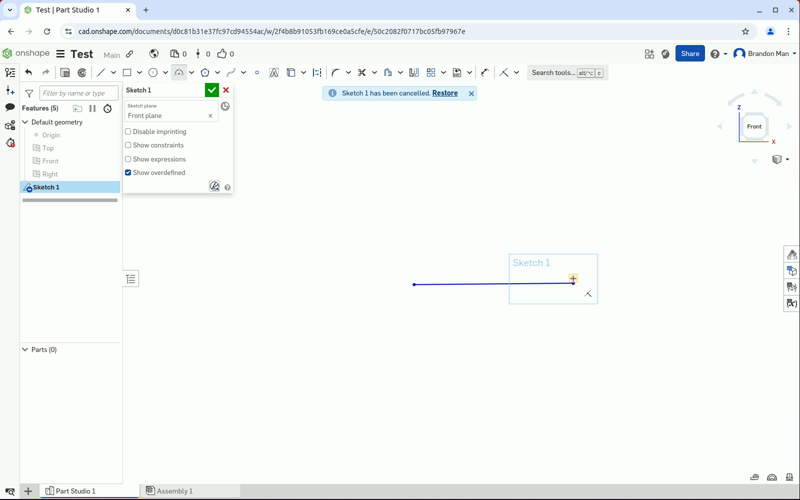
scroll(6)
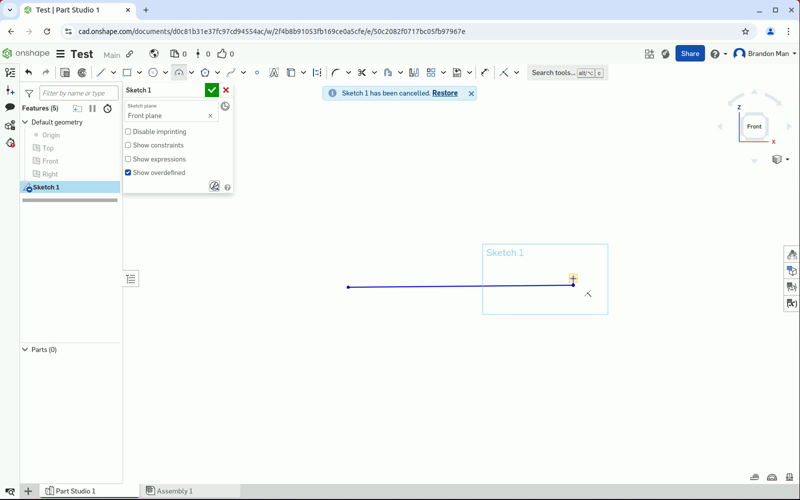
scroll(6)
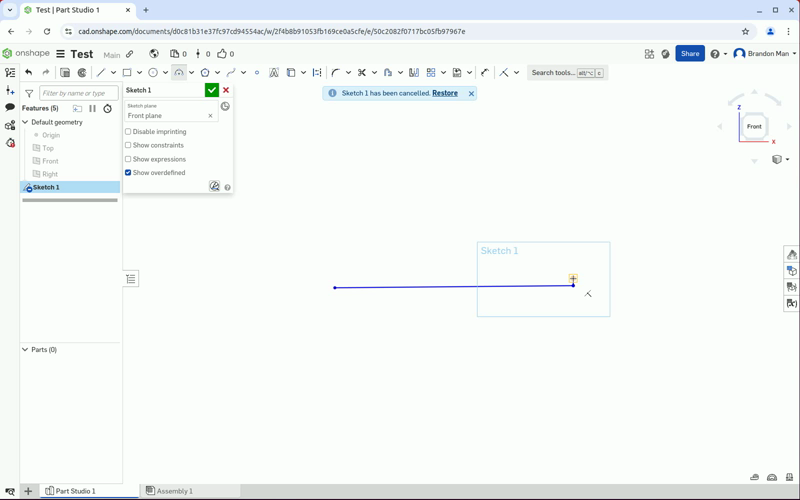
scroll(6)
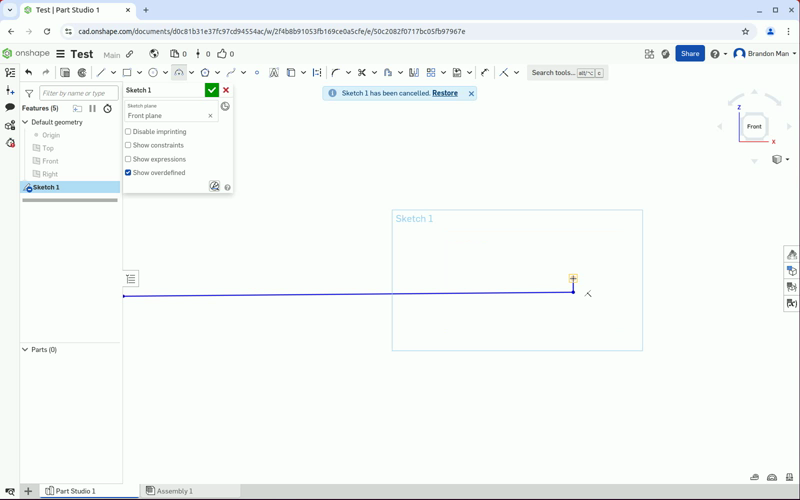
scroll(6)
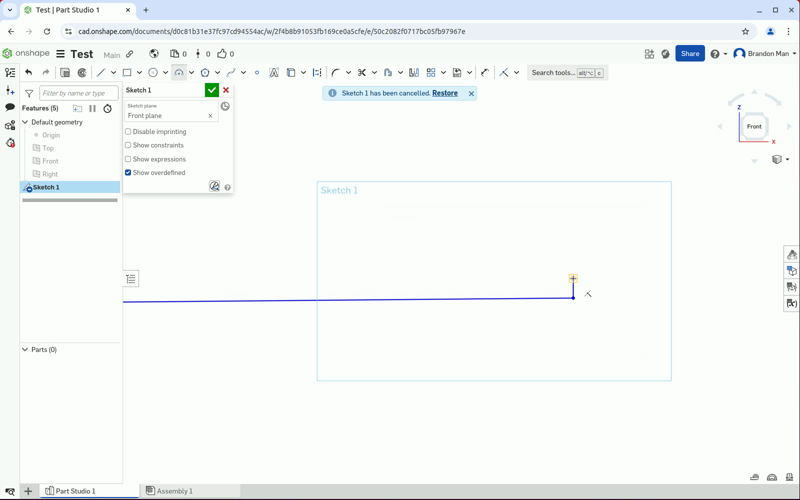
scroll(6)
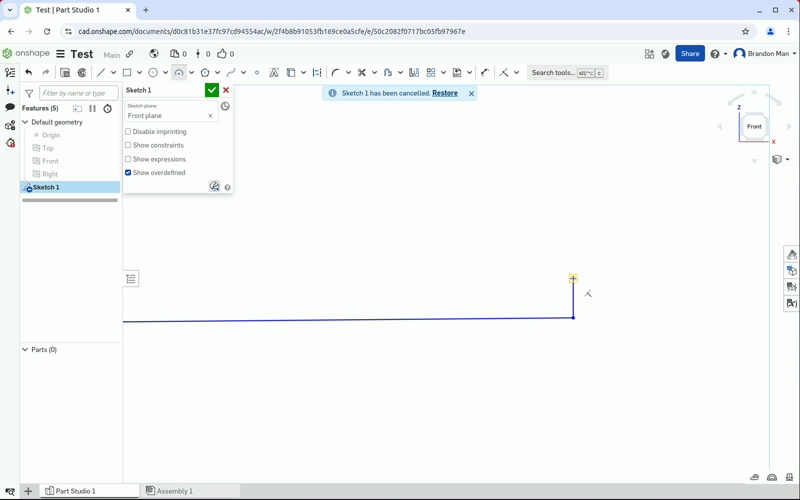
click(573, 278)
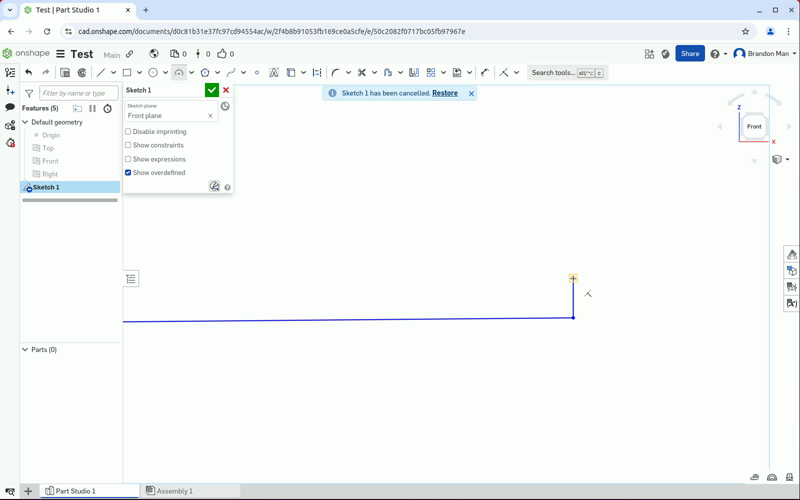
scroll(-6)
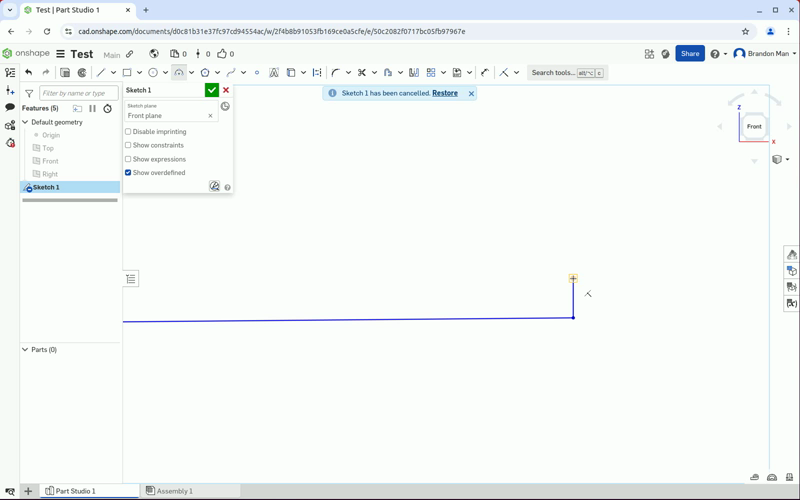
scroll(-6)
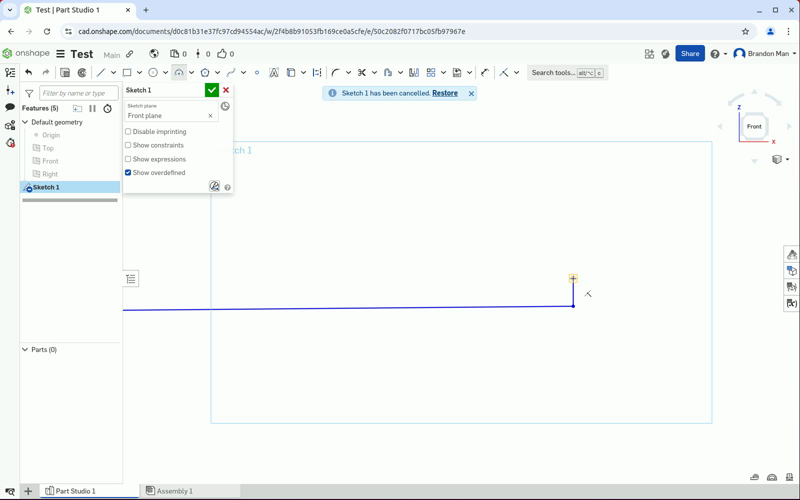
scroll(-6)
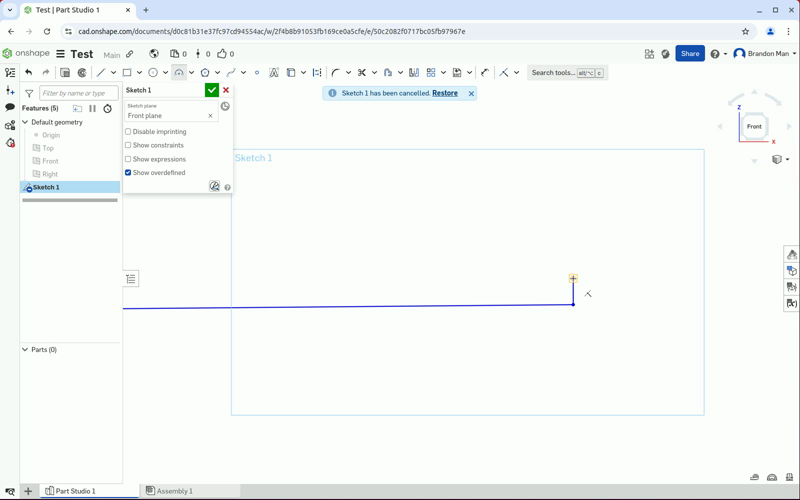
scroll(-6)
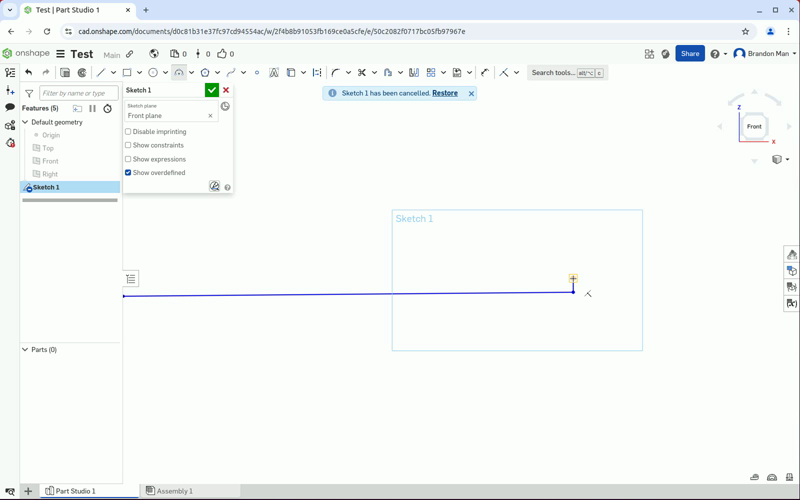
scroll(-6)
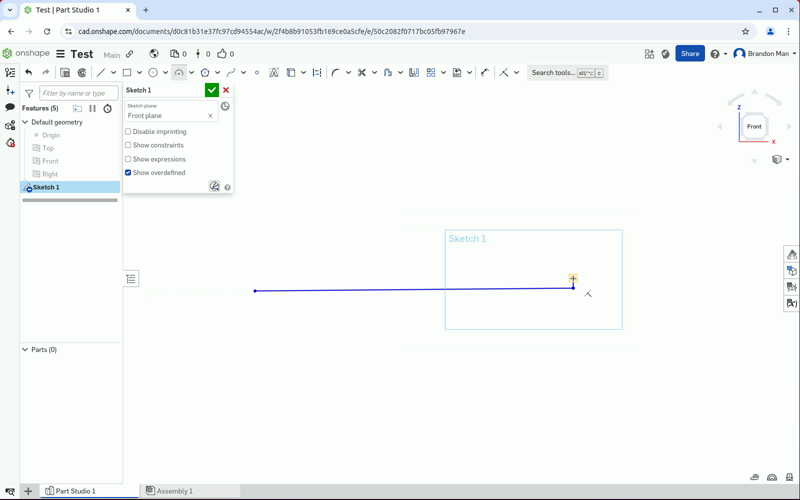
scroll(-6)
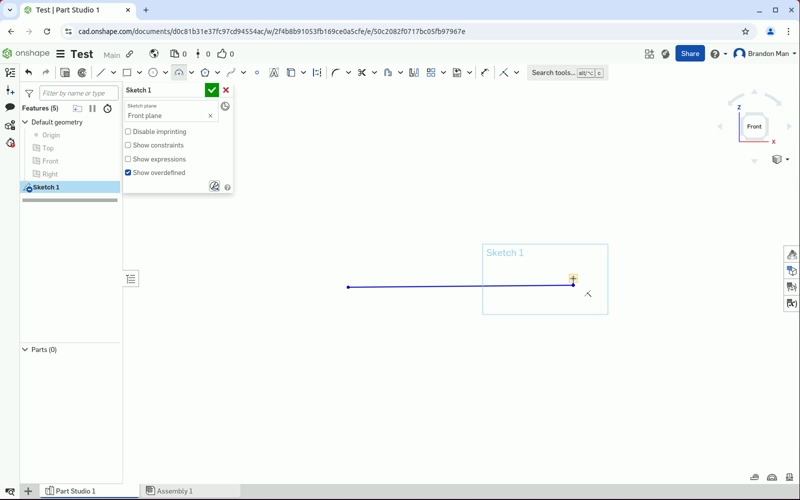
scroll(-6)
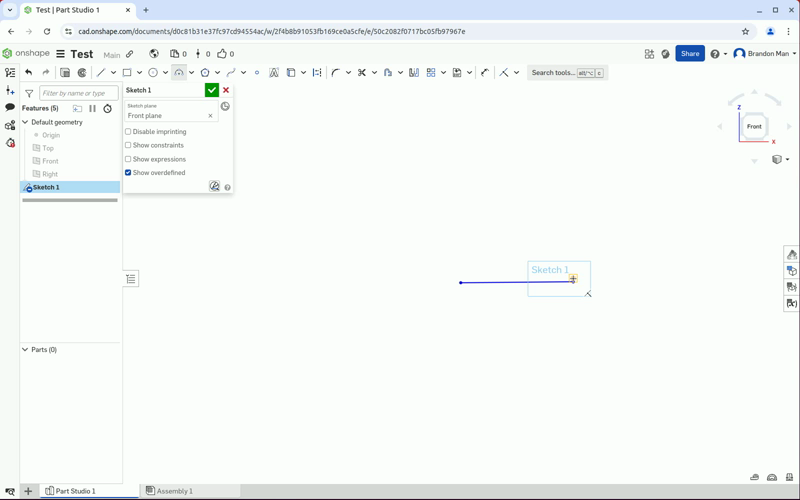
key_down(shift)
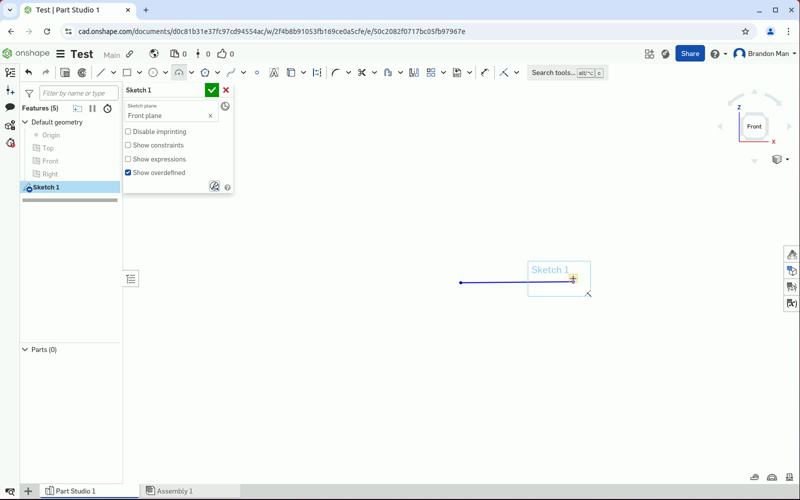
mouse_move(570, 275)
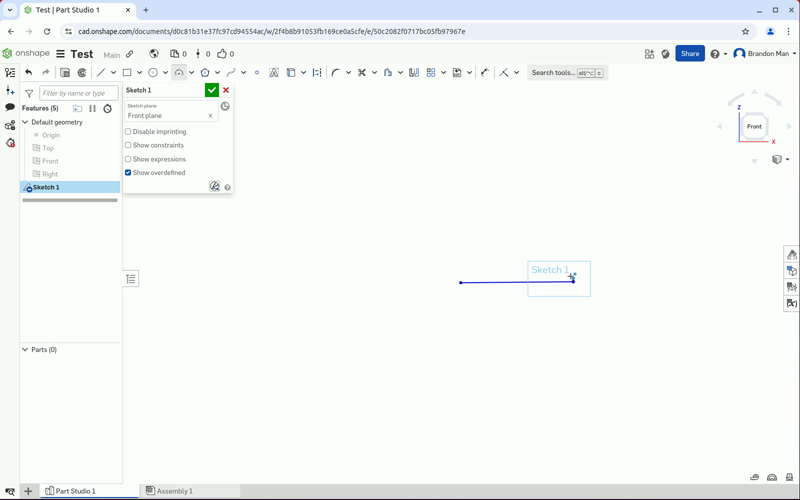
scroll(6)
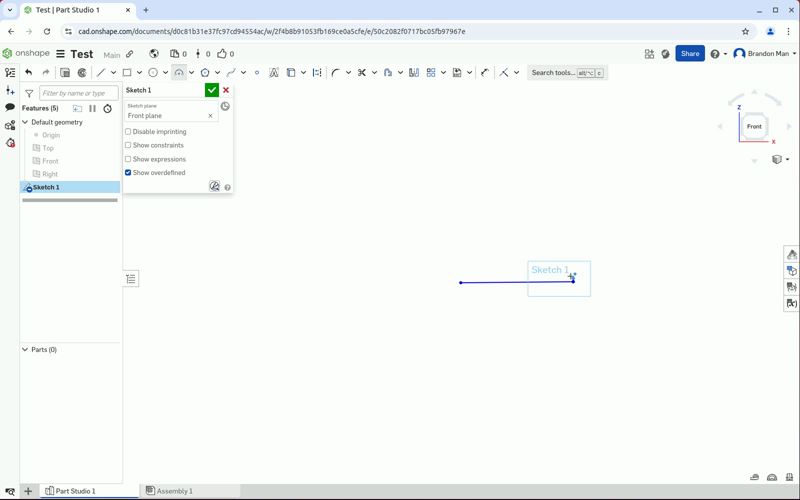
scroll(6)
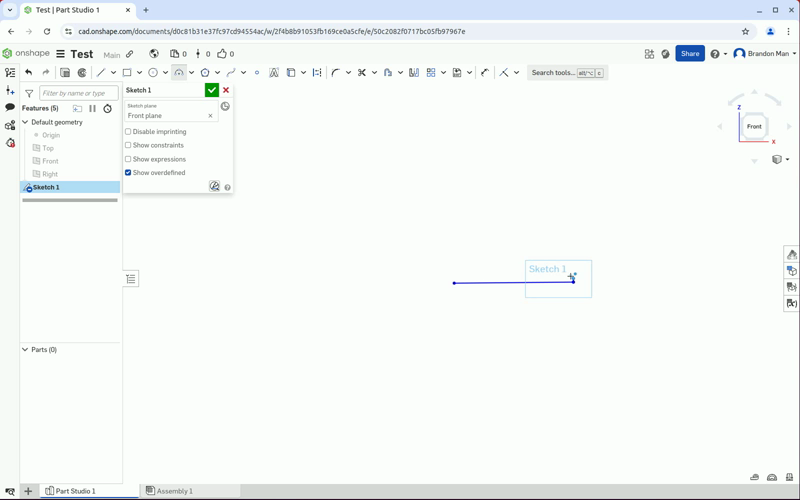
scroll(6)
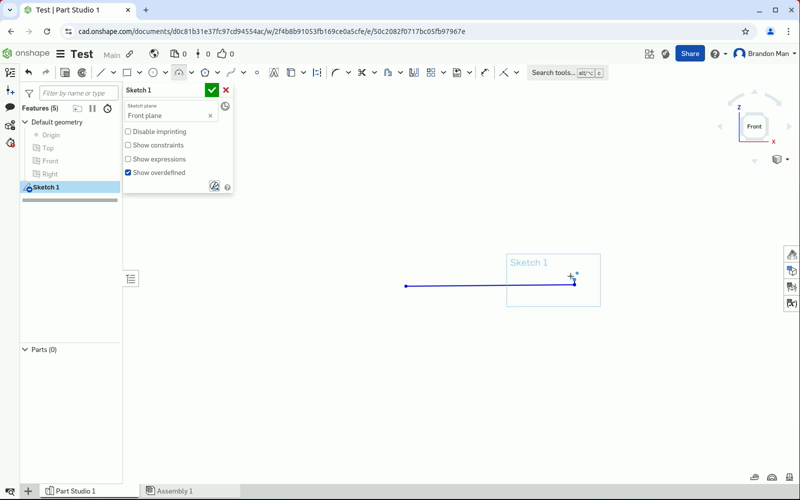
scroll(6)
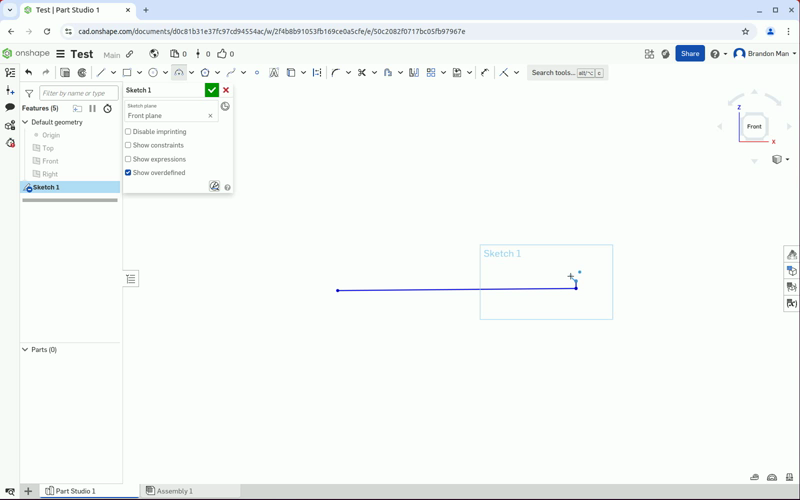
scroll(6)
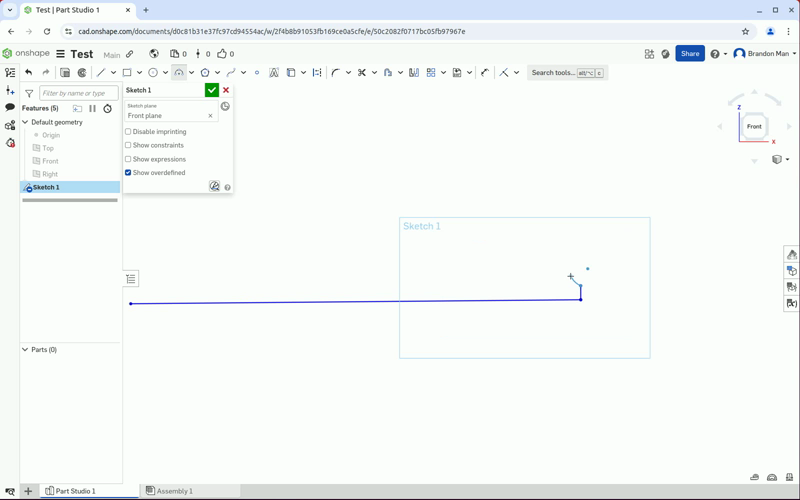
scroll(6)
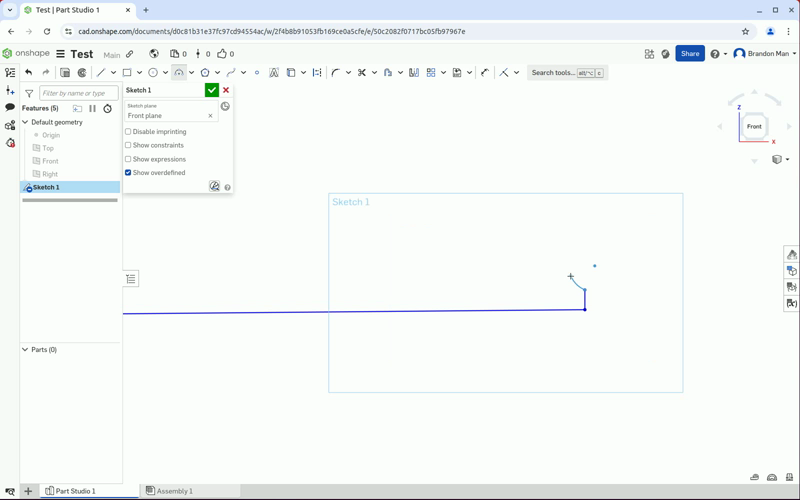
scroll(6)
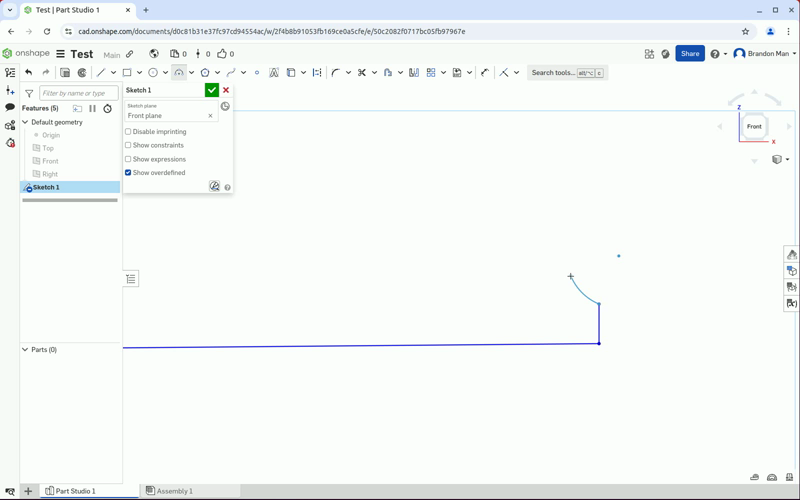
click(570, 275)
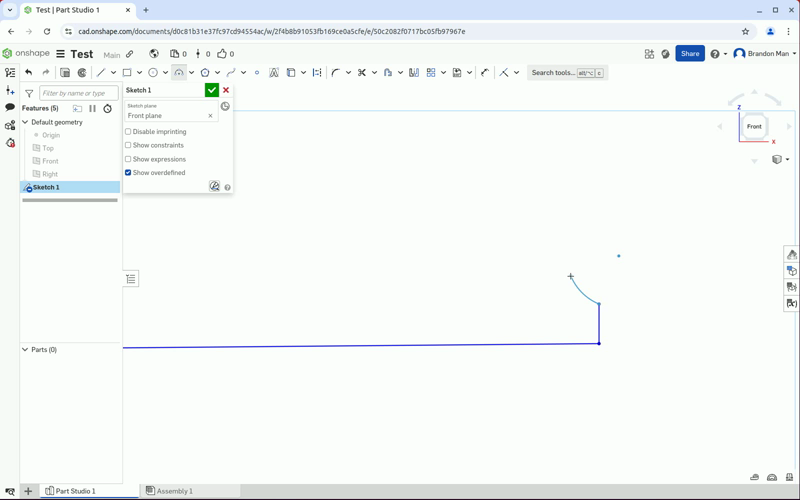
scroll(-6)
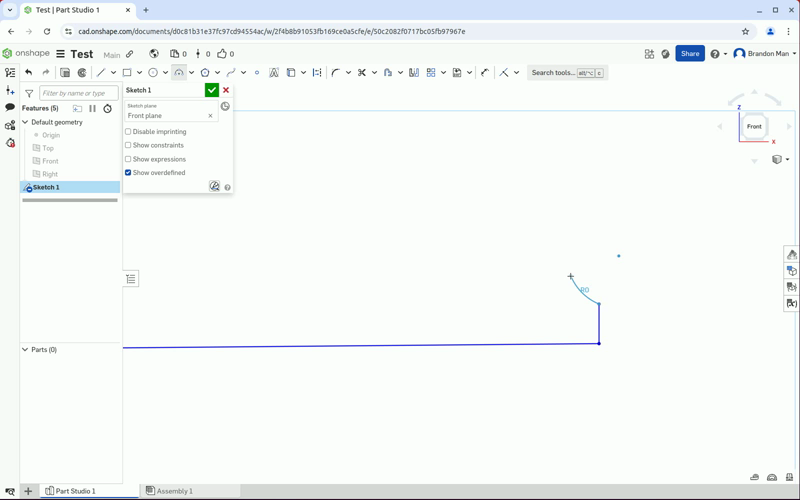
scroll(-6)
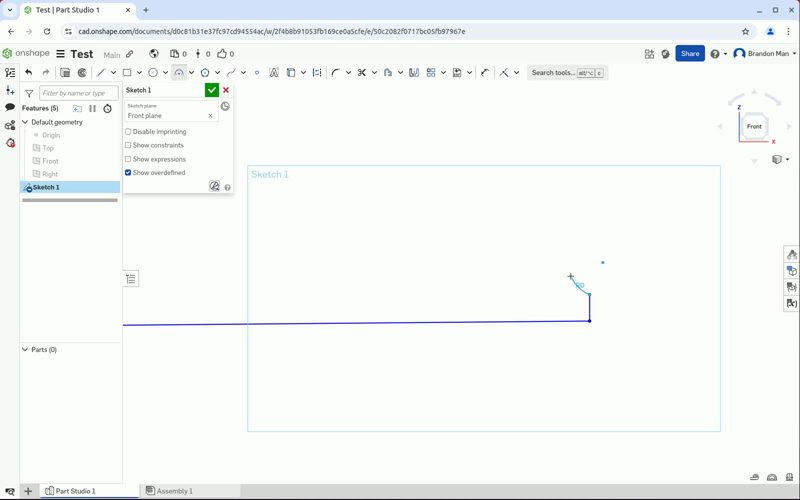
scroll(-6)
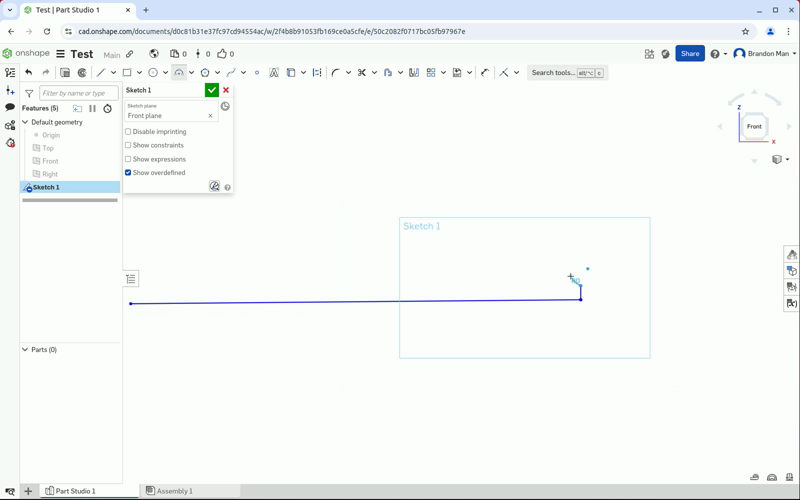
scroll(-6)
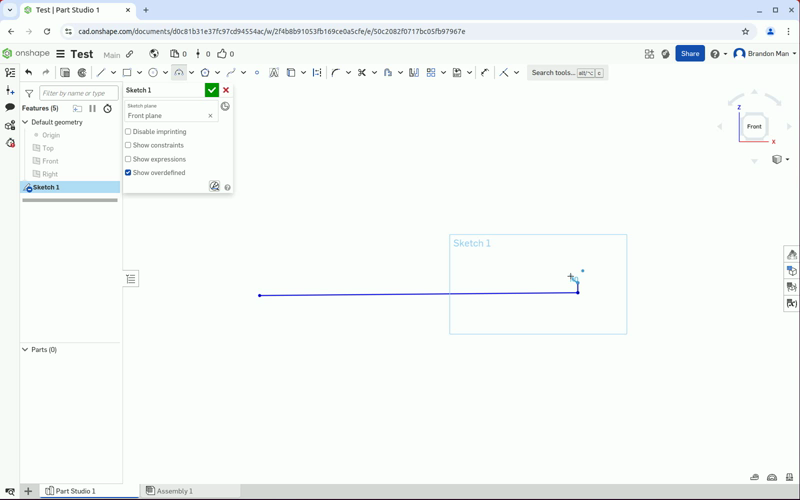
scroll(-6)
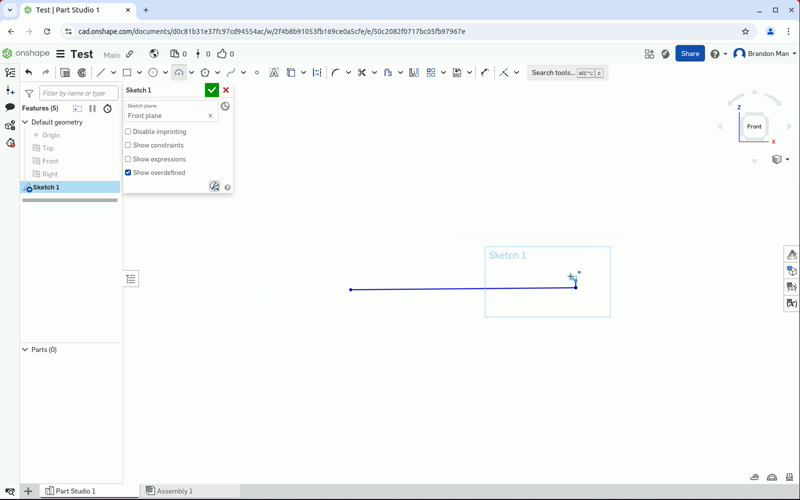
scroll(-6)
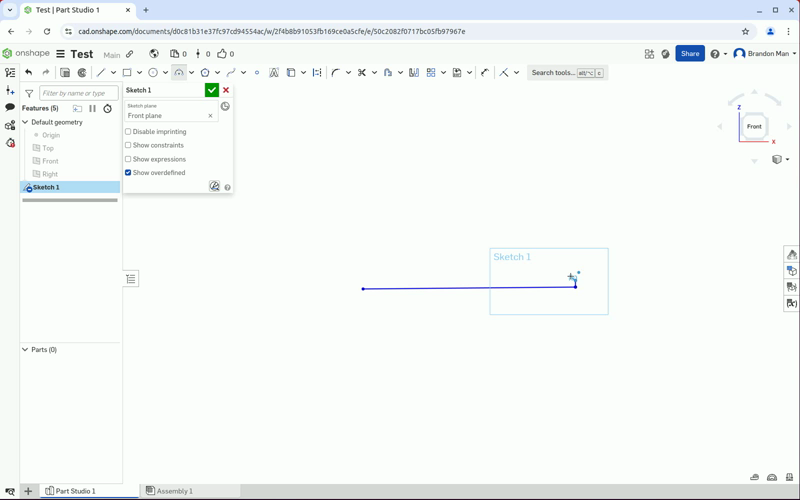
scroll(-6)
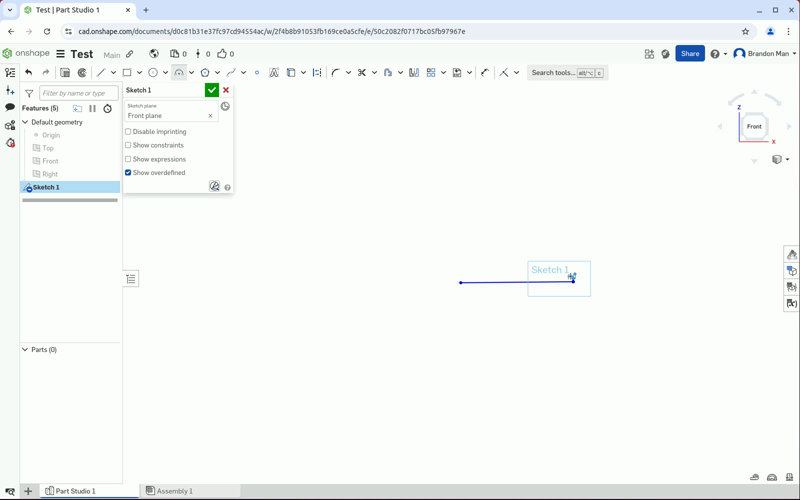
mouse_move(572, 276)
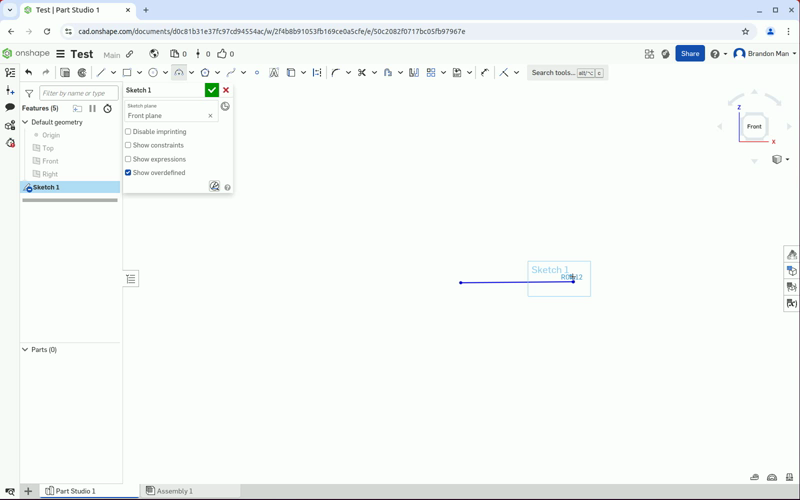
scroll(6)
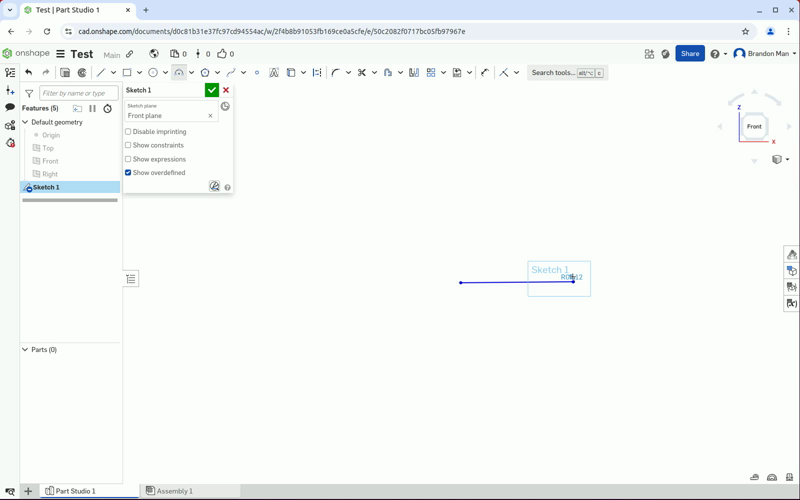
scroll(6)
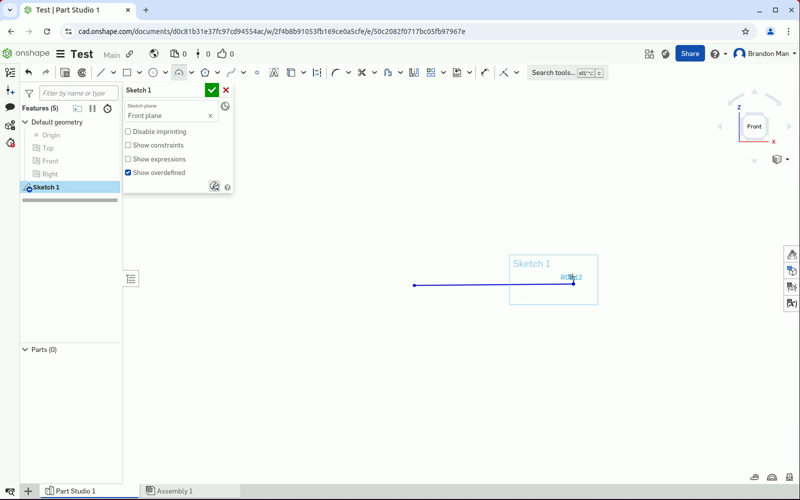
scroll(6)
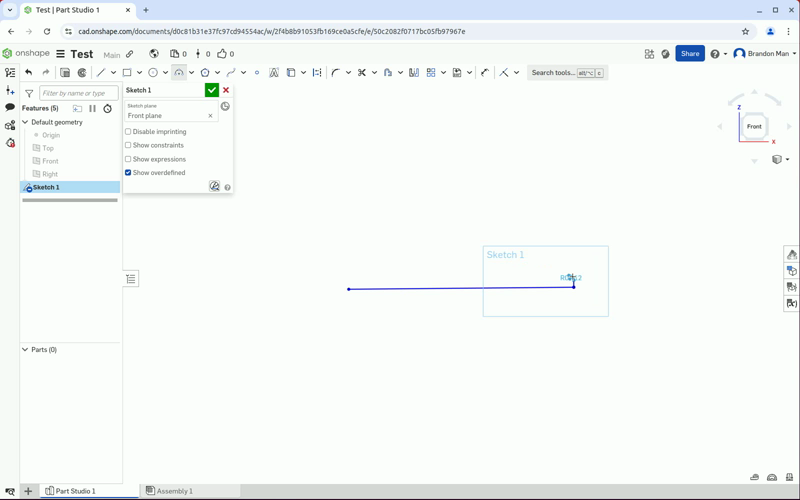
scroll(6)
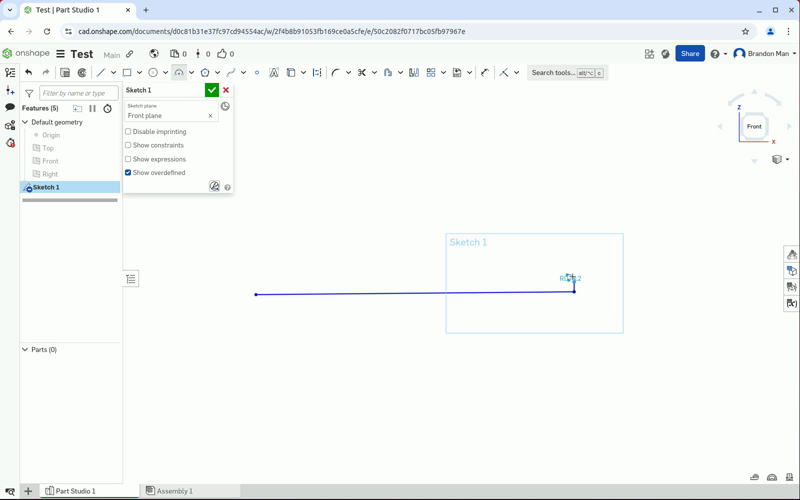
scroll(6)
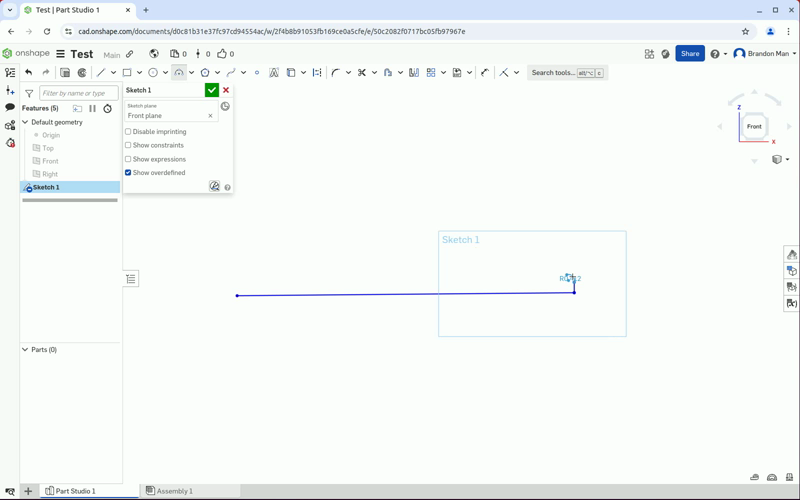
scroll(6)
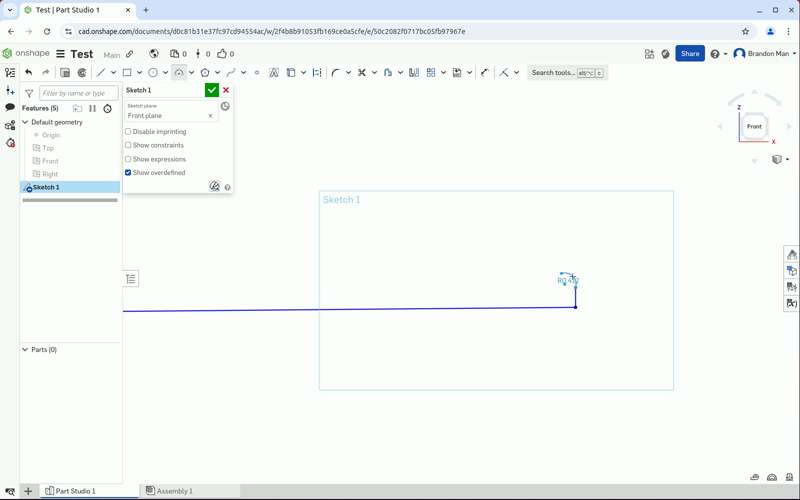
scroll(6)
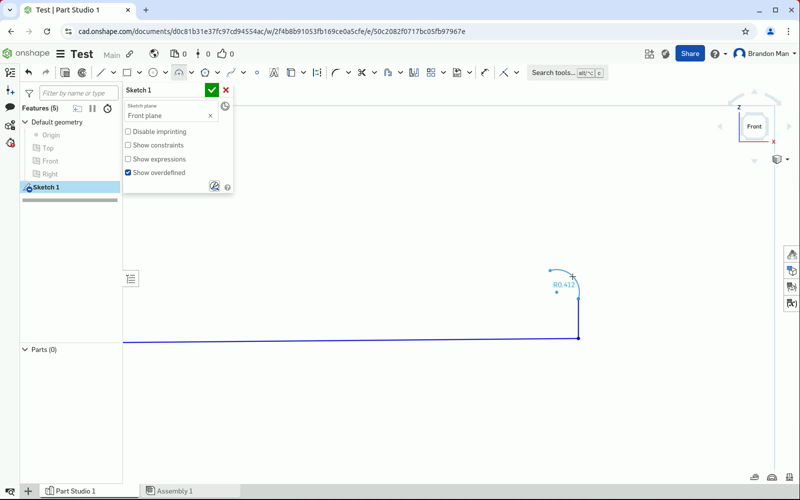
click(572, 276)
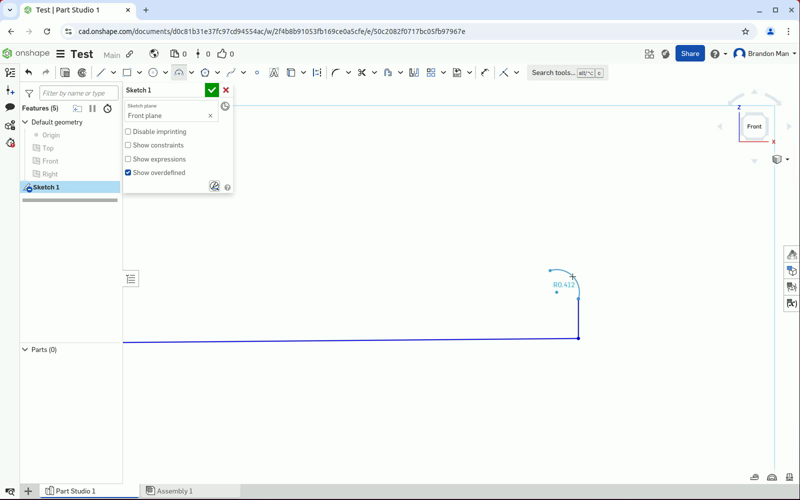
scroll(-6)
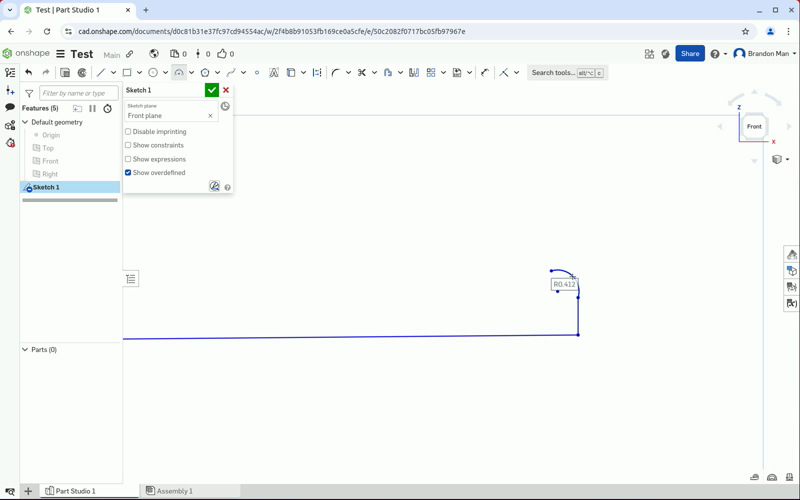
scroll(-6)
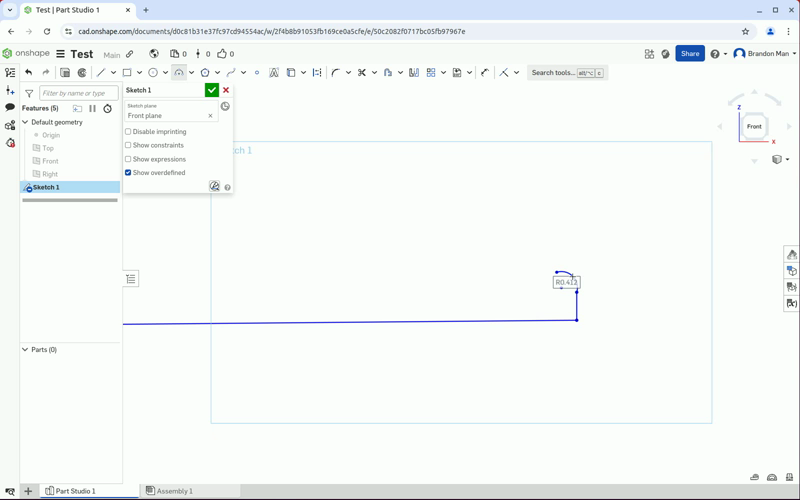
scroll(-6)
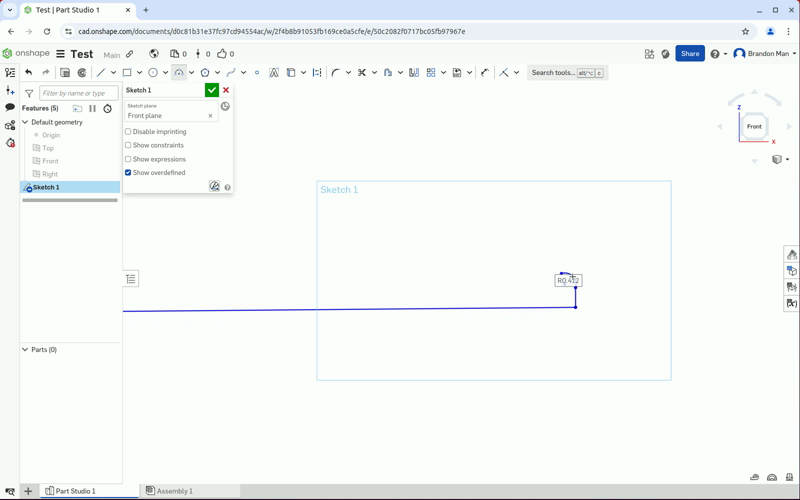
scroll(-6)
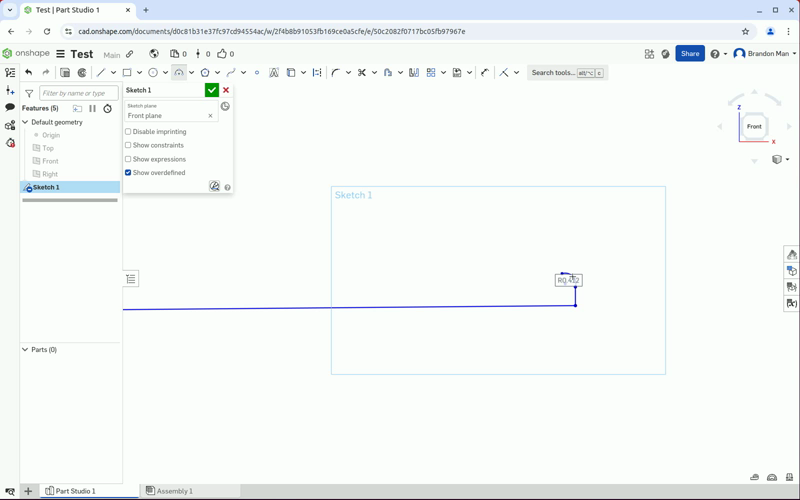
scroll(-6)
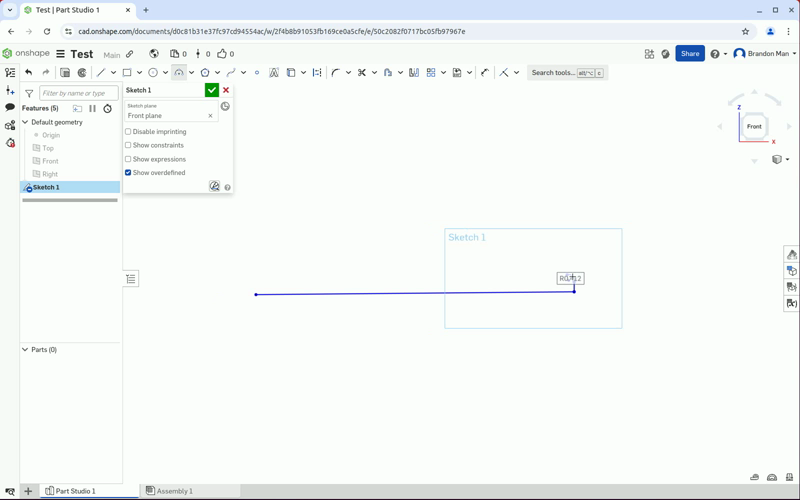
scroll(-6)
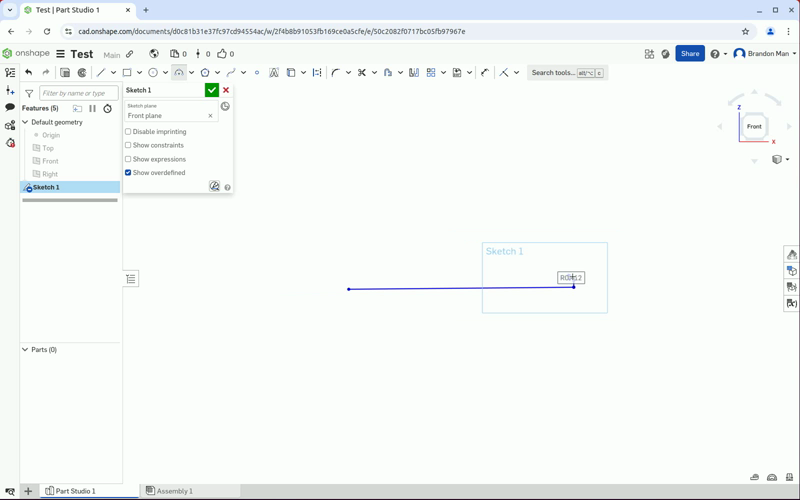
scroll(-6)
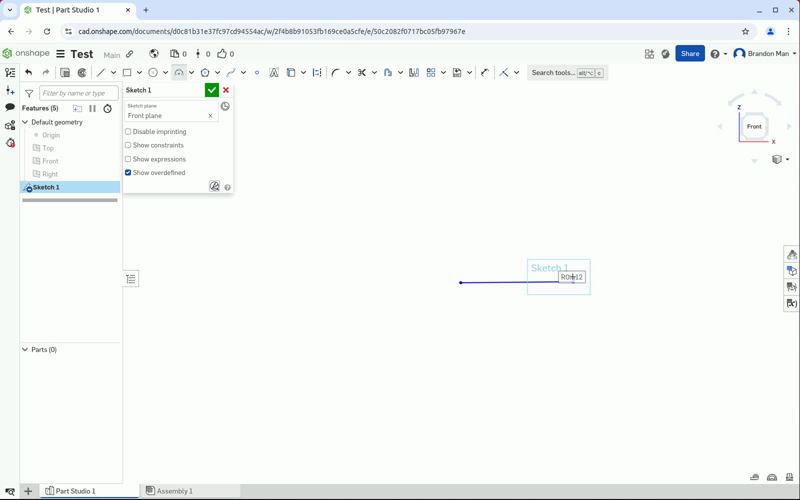
key_up(shift)
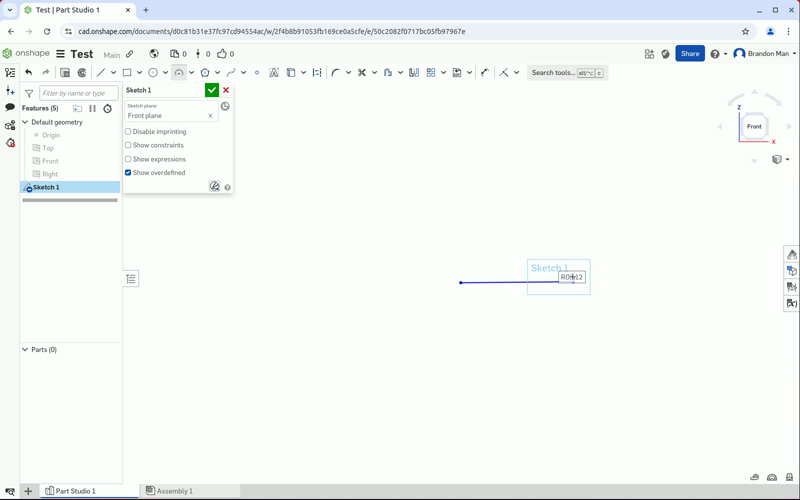
mouse_move(570, 275)
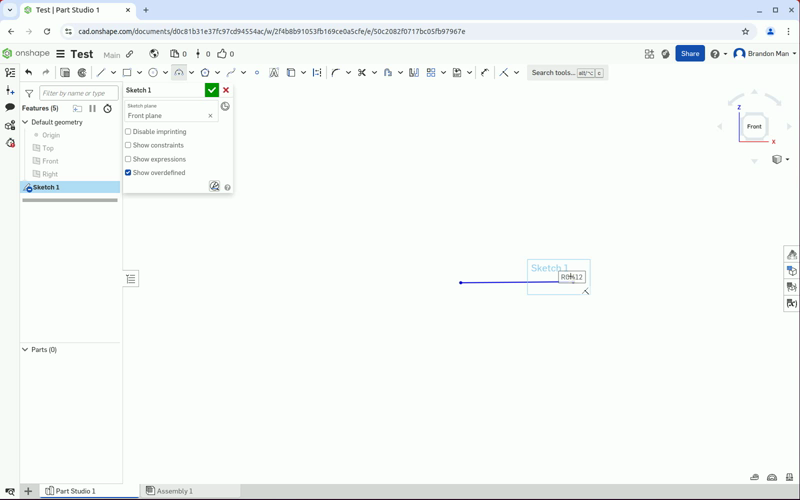
scroll(6)
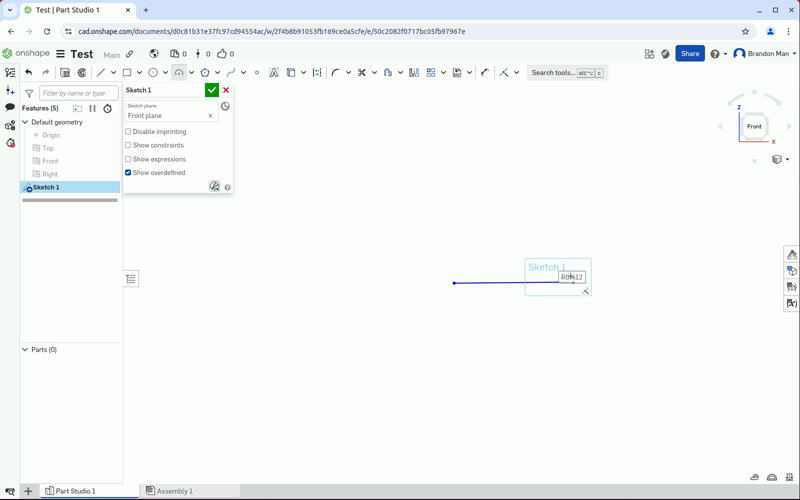
scroll(6)
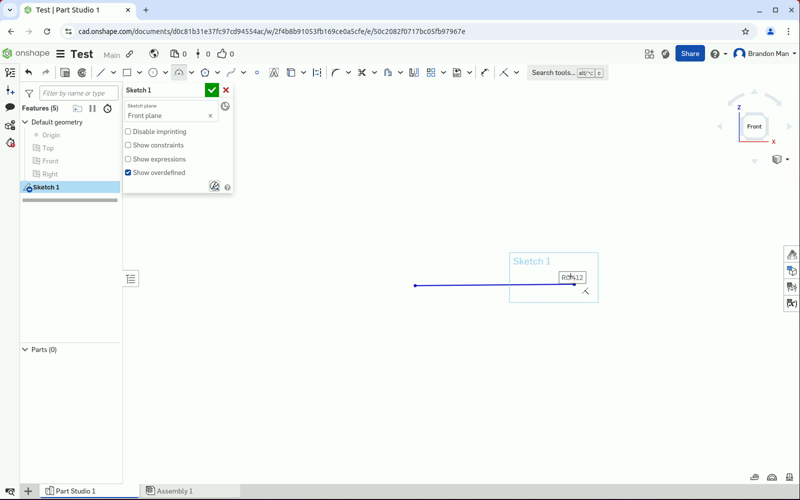
scroll(6)
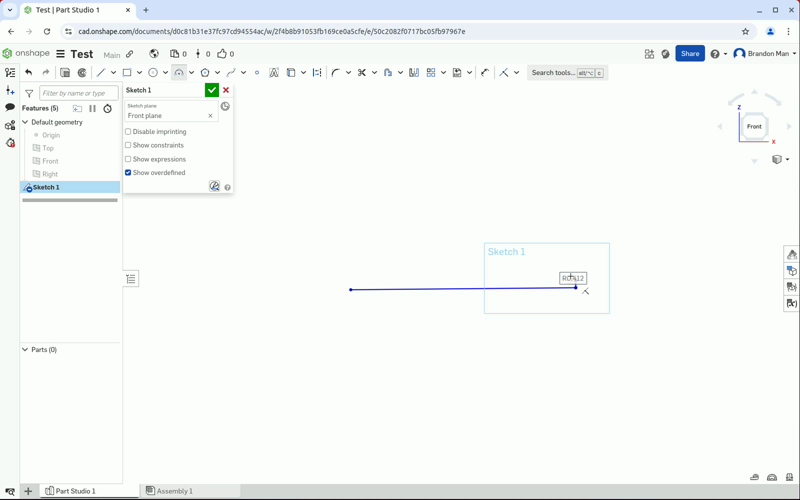
scroll(6)
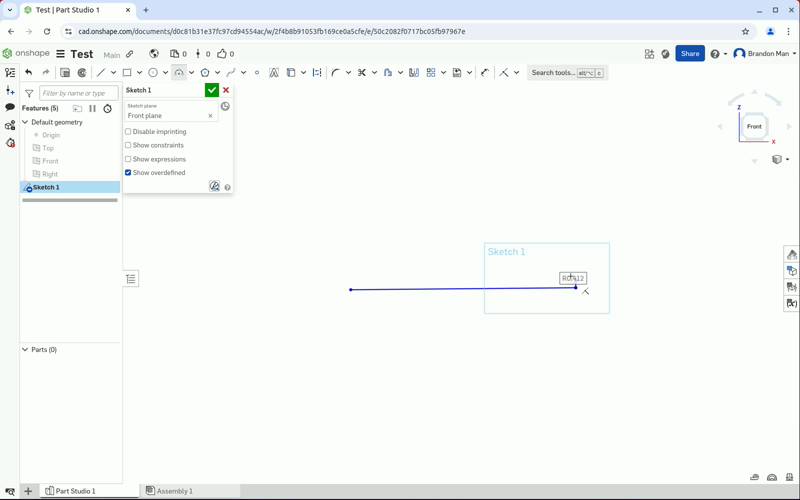
scroll(6)
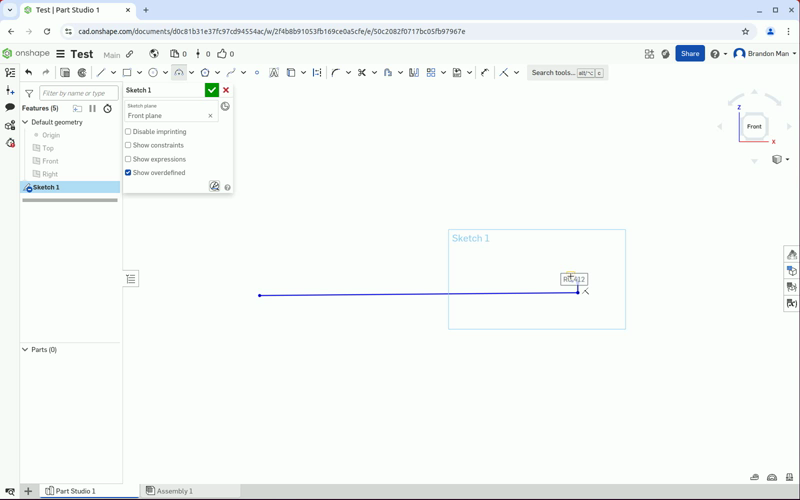
scroll(6)
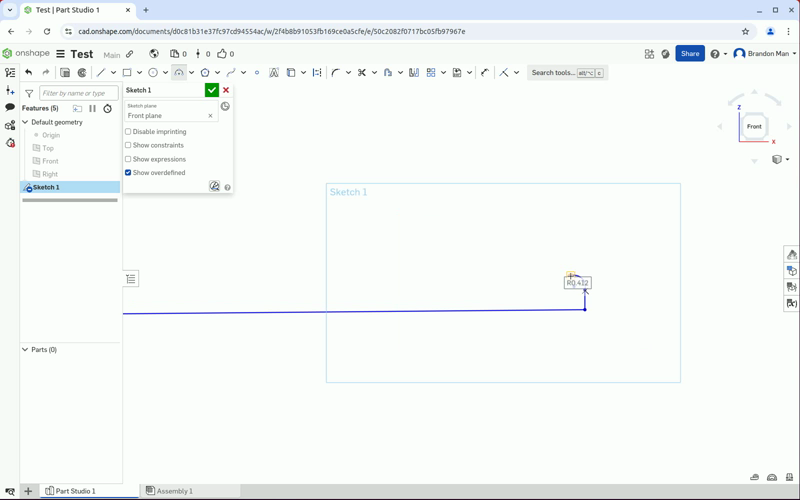
scroll(6)
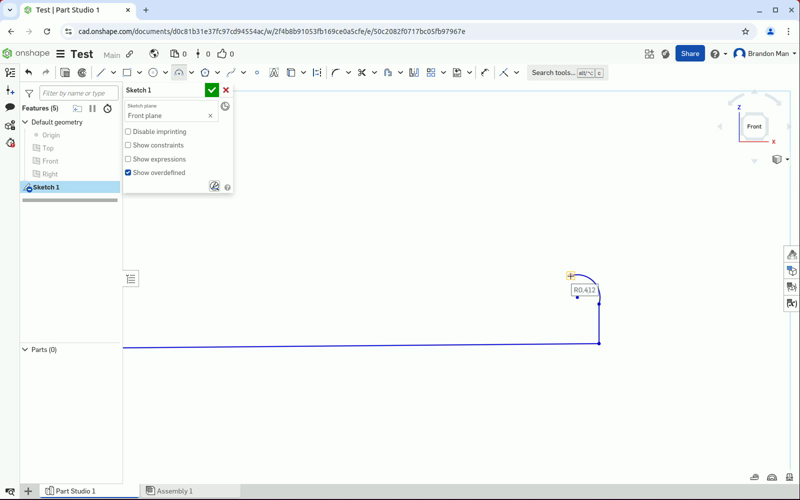
click(570, 275)
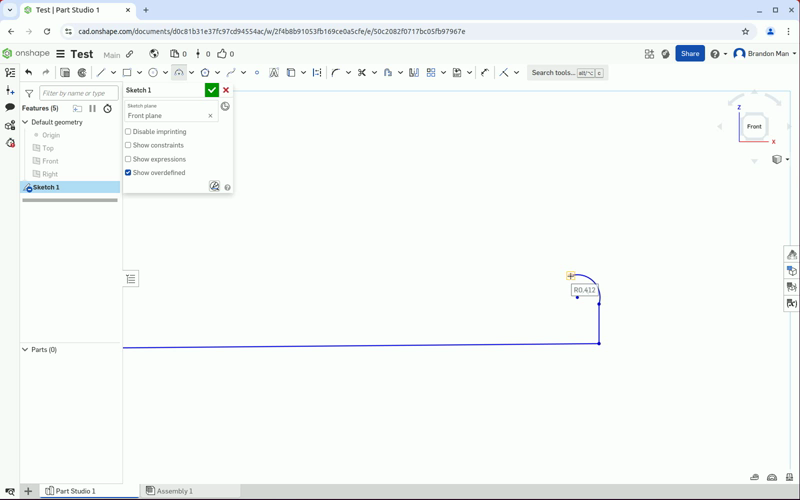
scroll(-6)
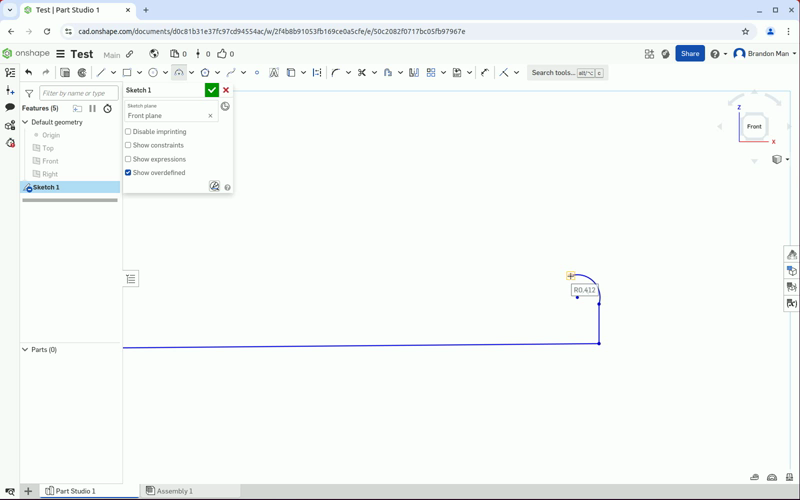
scroll(-6)
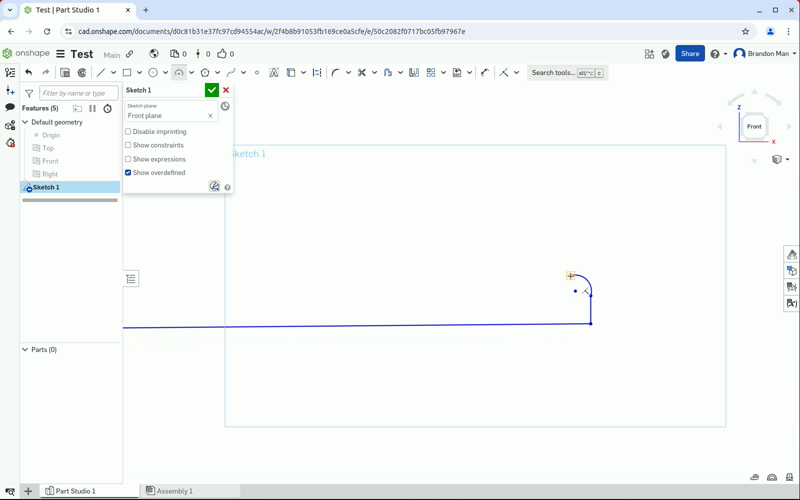
scroll(-6)
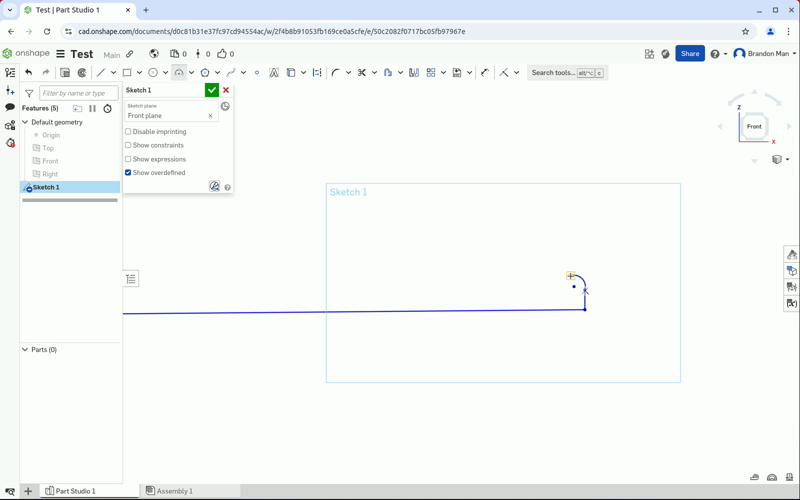
scroll(-6)
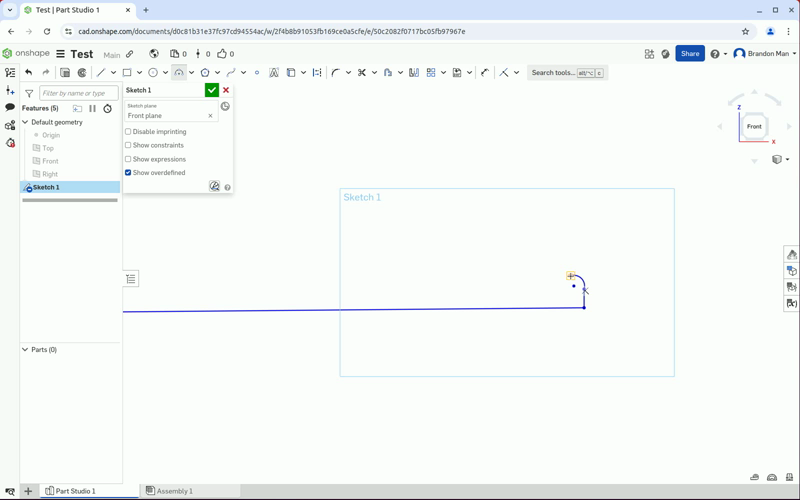
scroll(-6)
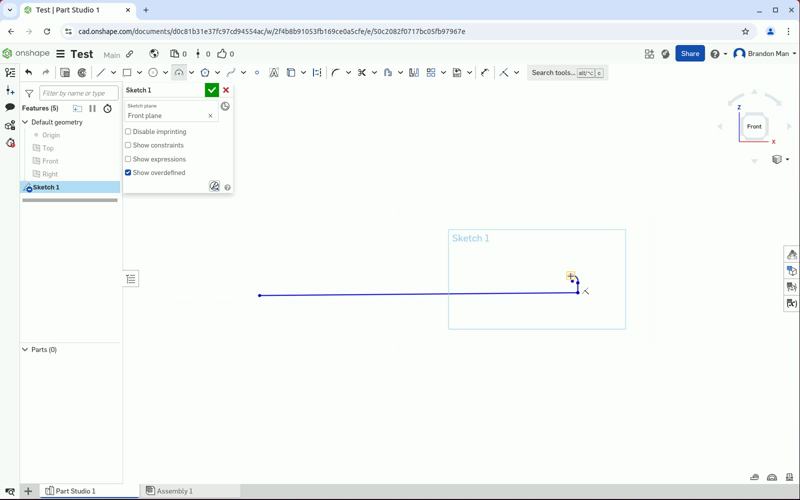
scroll(-6)
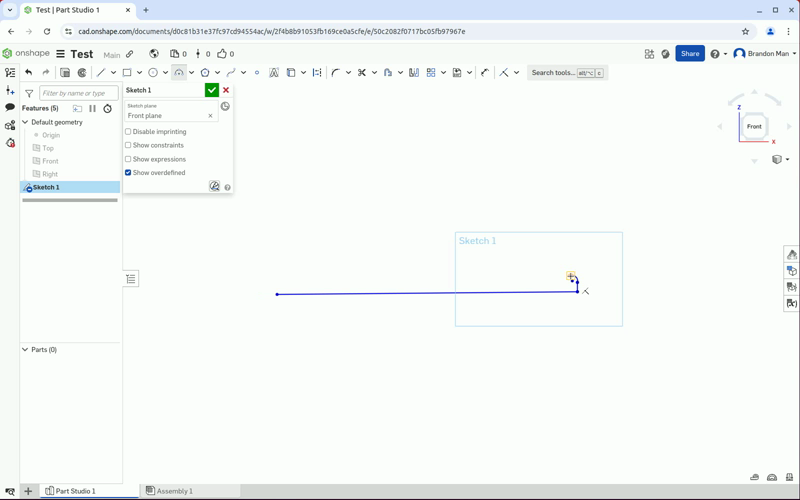
scroll(-6)
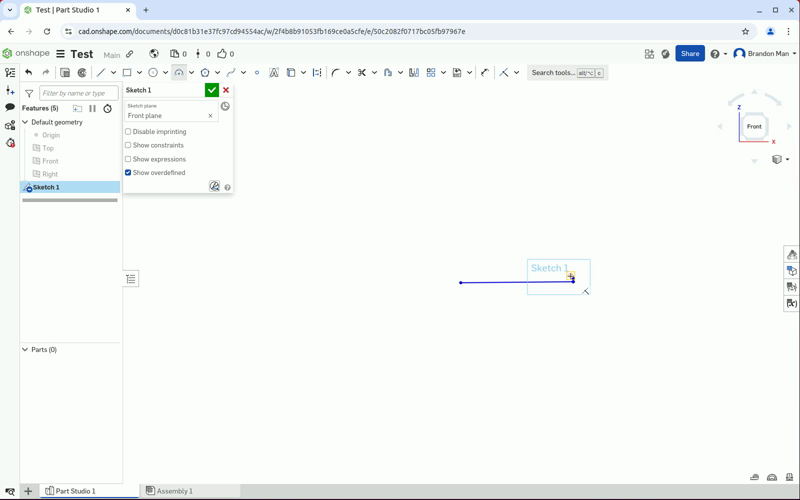
key_down(shift)
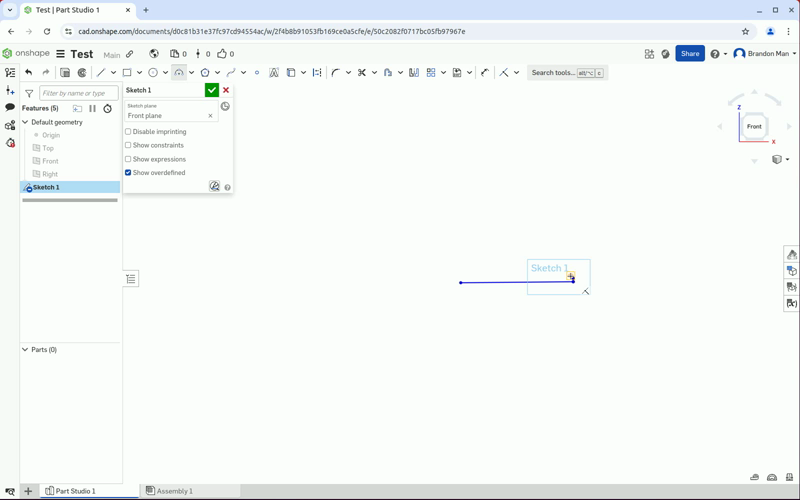
mouse_move(464, 258)
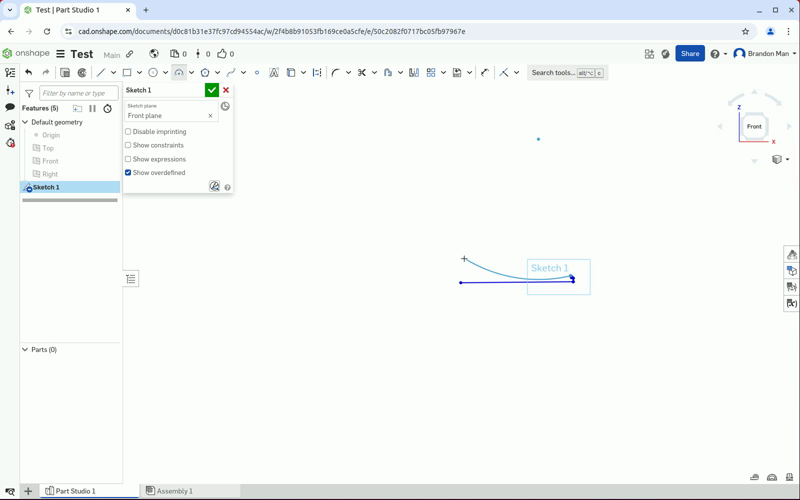
click(464, 258)
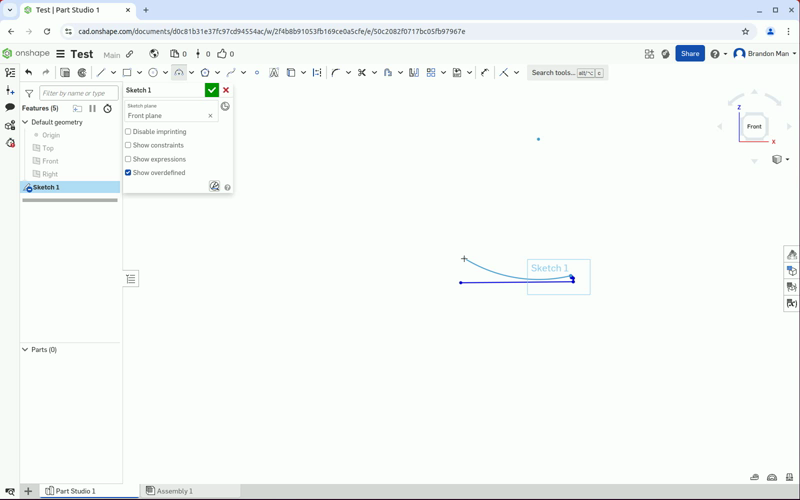
mouse_move(516, 275)
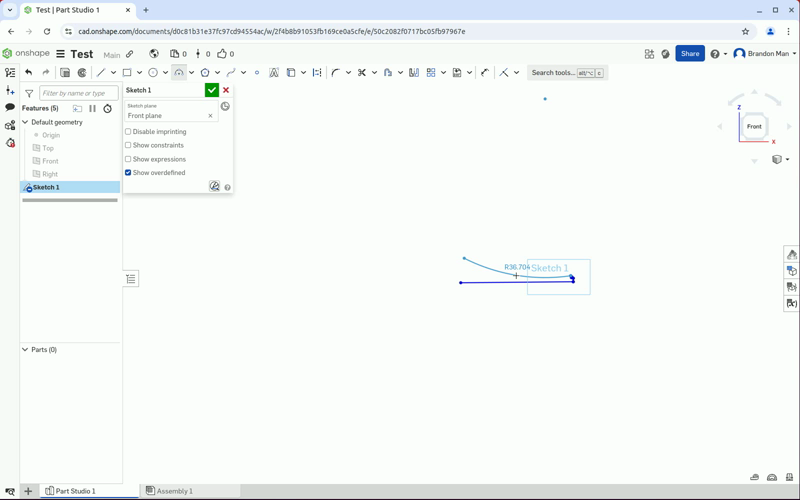
click(516, 275)
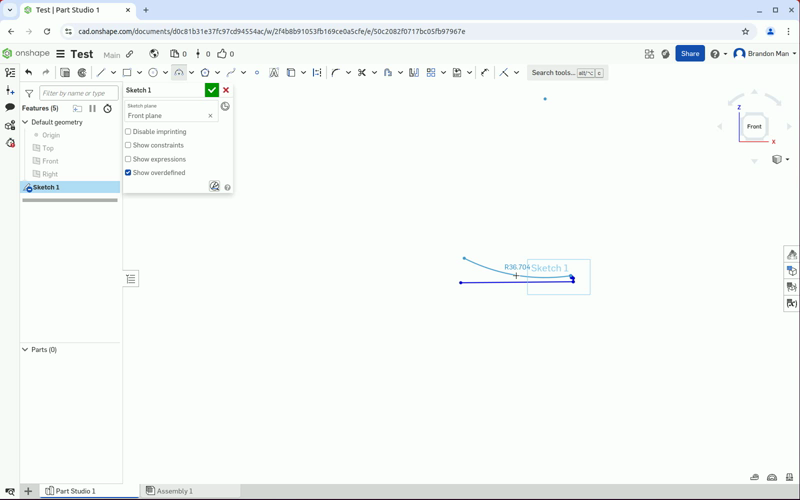
key_up(shift)
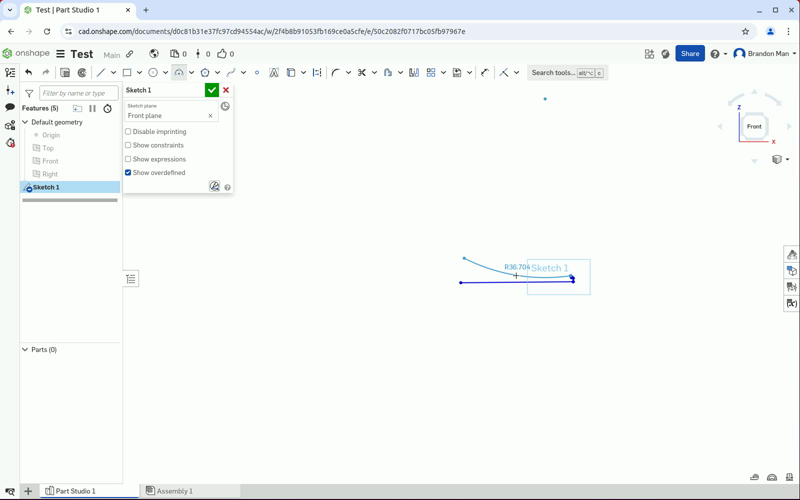
mouse_move(464, 258)
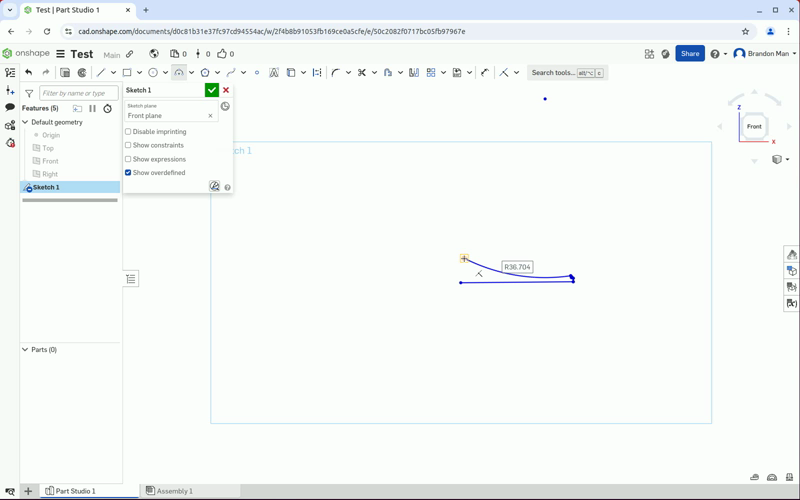
click(464, 258)
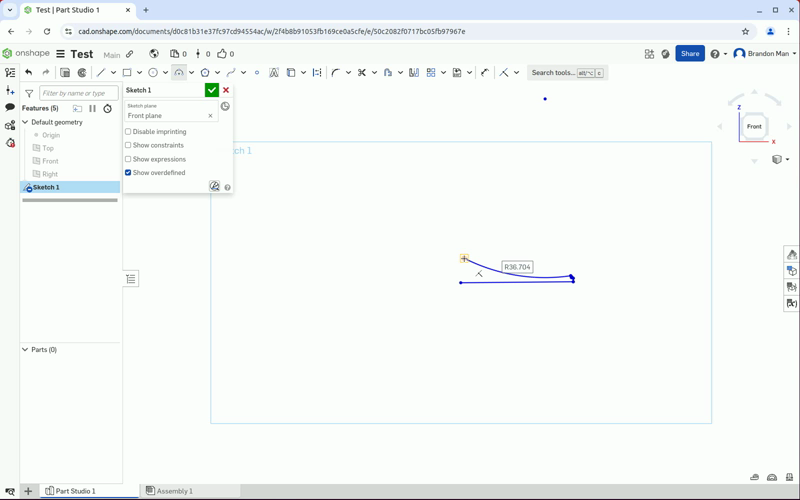
key_down(shift)
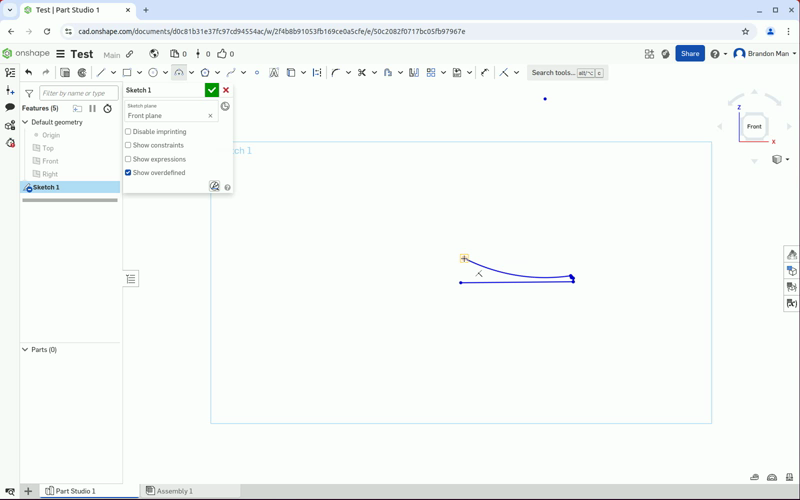
mouse_move(460, 260)
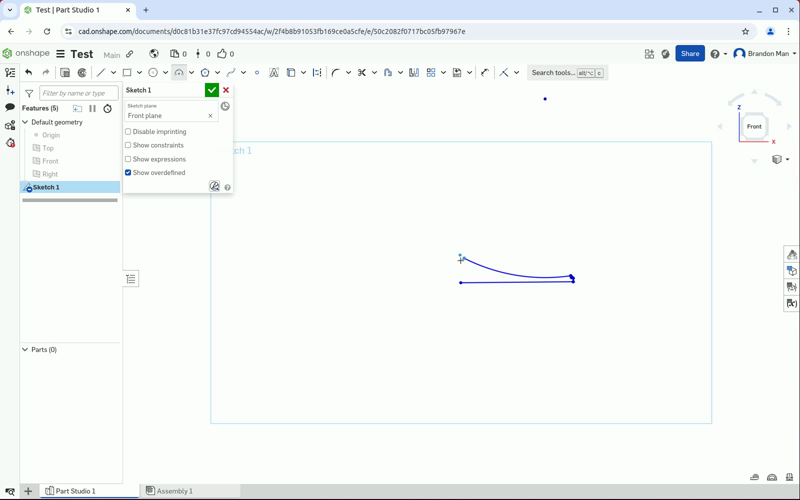
scroll(6)
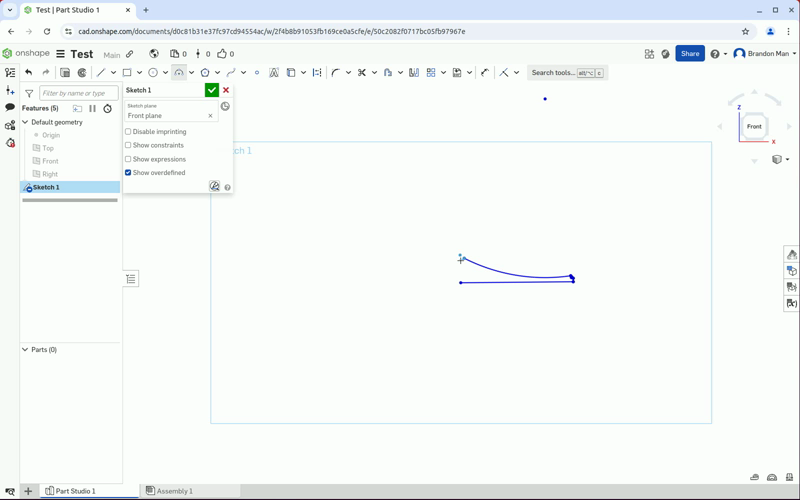
scroll(6)
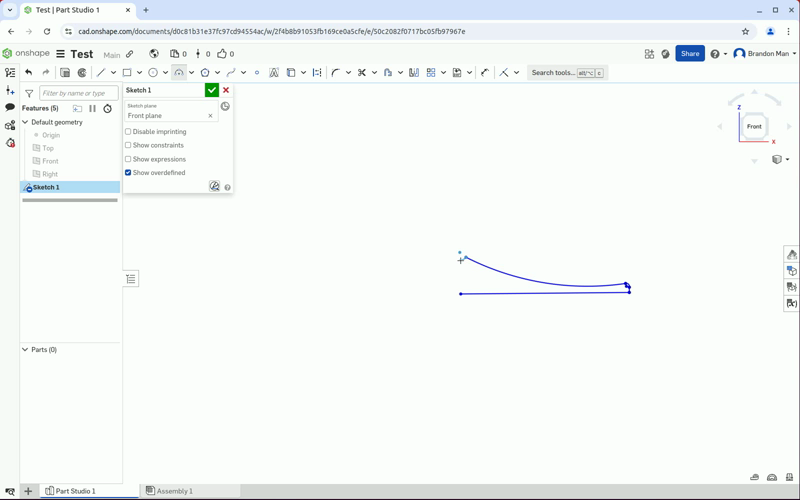
scroll(6)
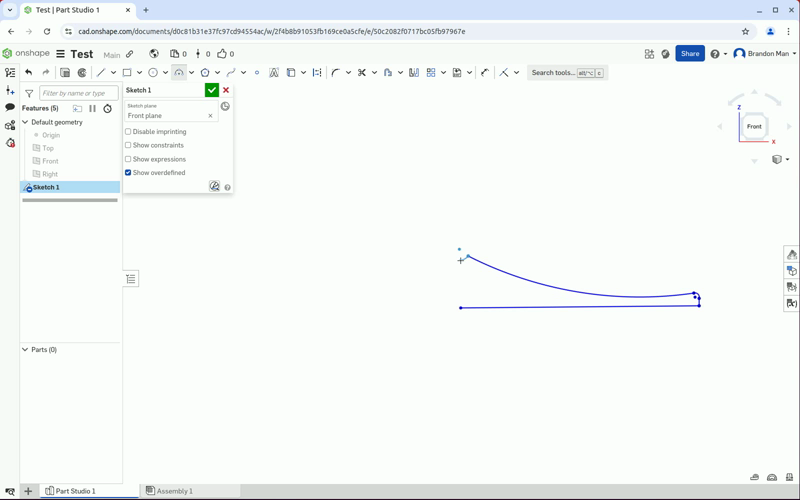
scroll(6)
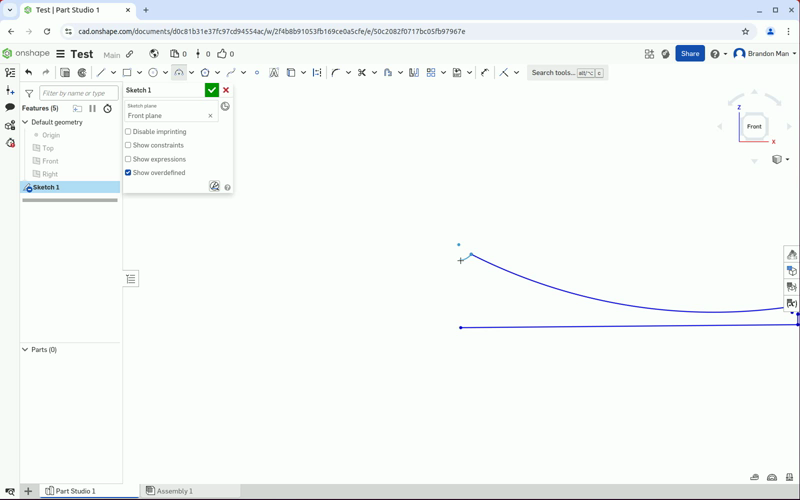
scroll(6)
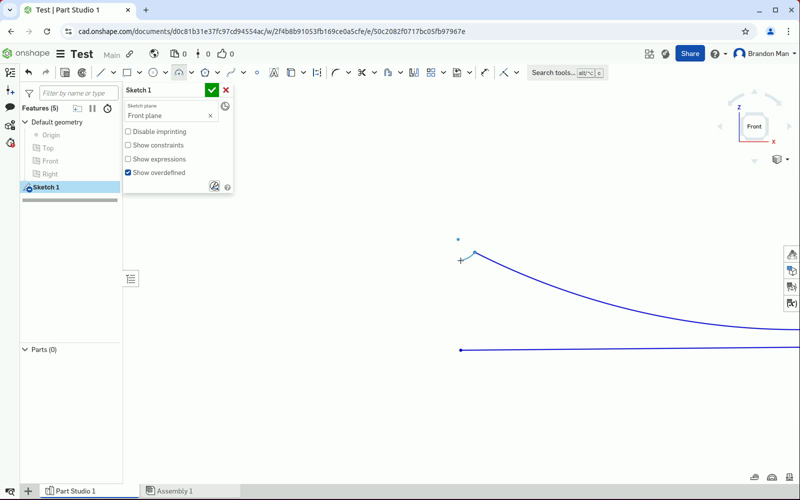
scroll(6)
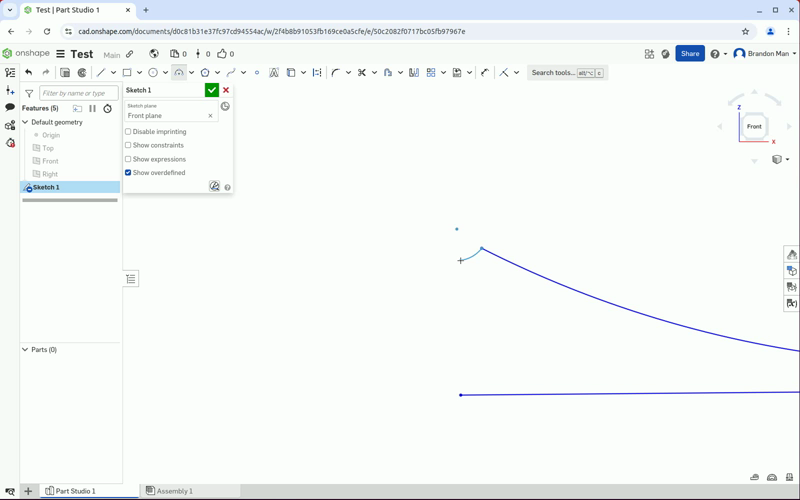
scroll(6)
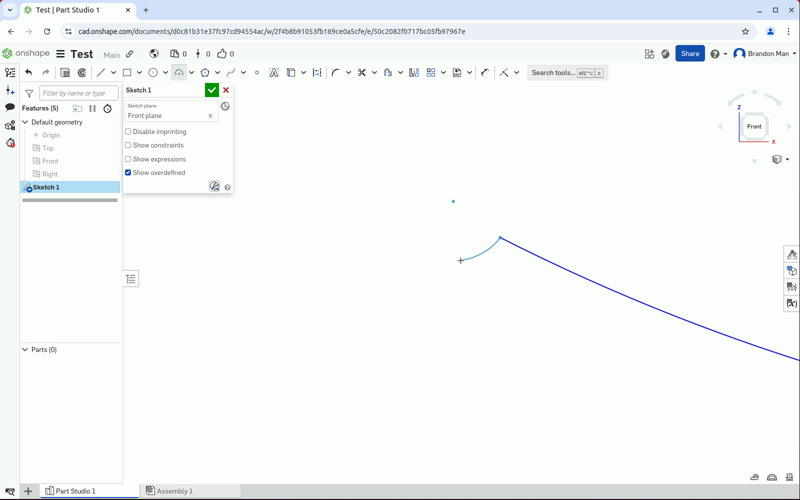
click(460, 260)
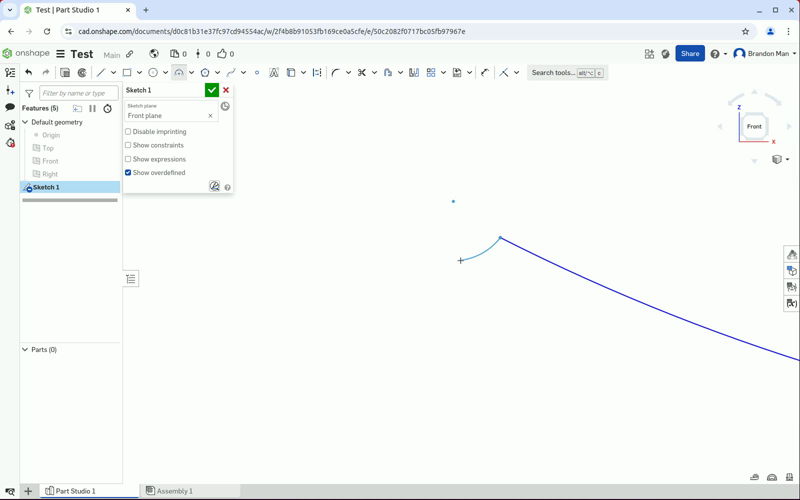
scroll(-6)
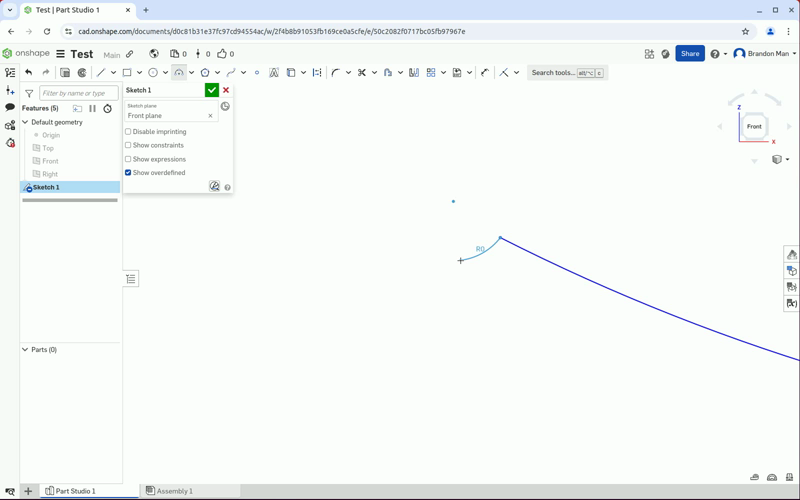
scroll(-6)
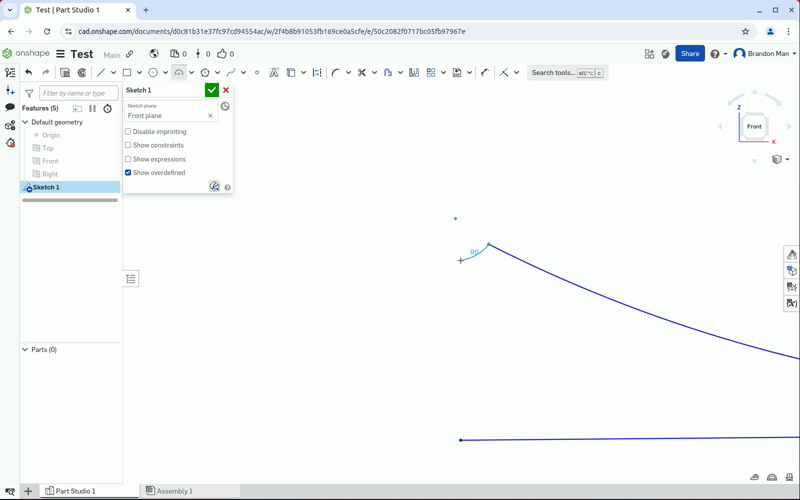
scroll(-6)
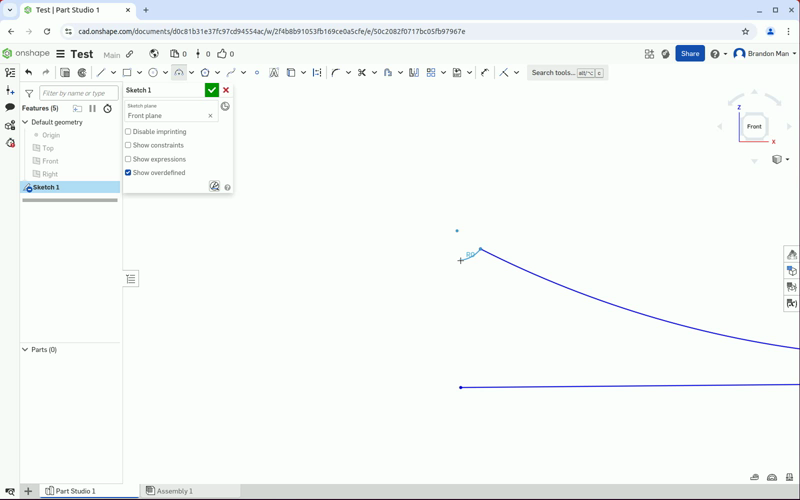
scroll(-6)
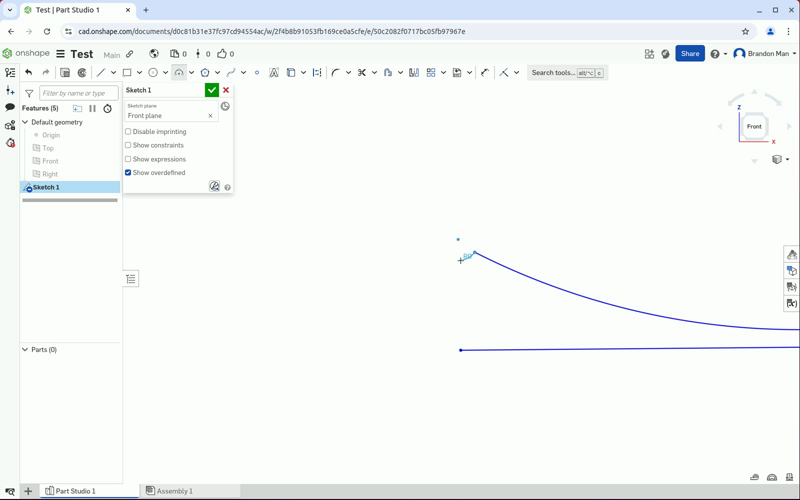
scroll(-6)
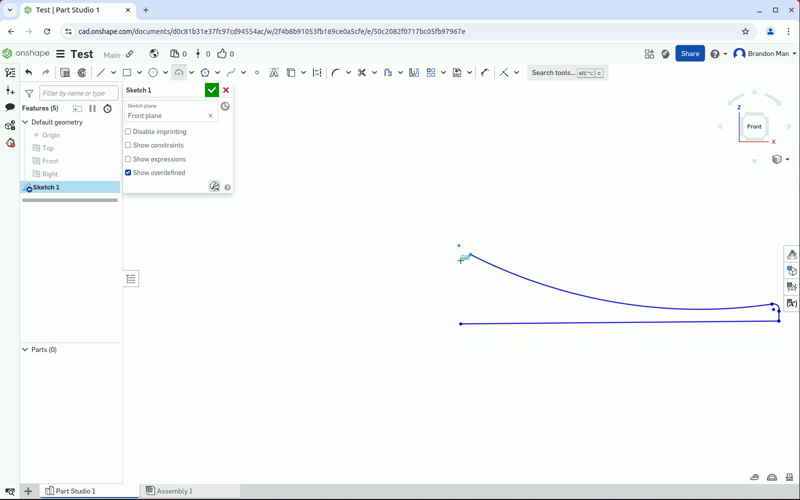
scroll(-6)
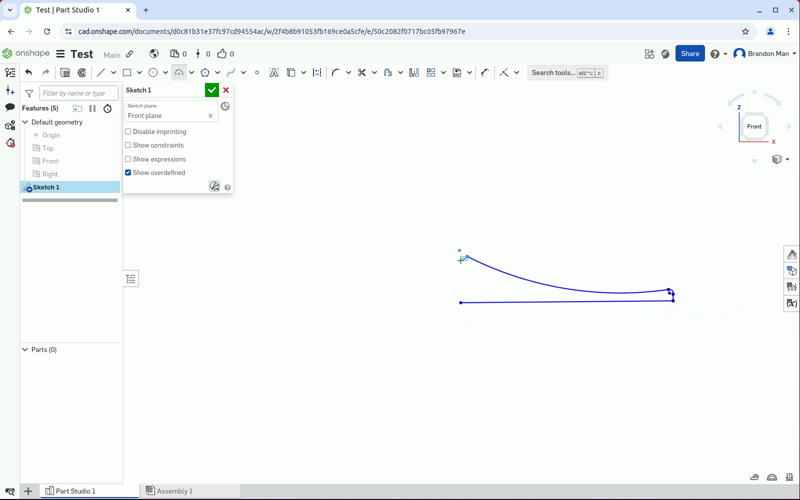
scroll(-6)
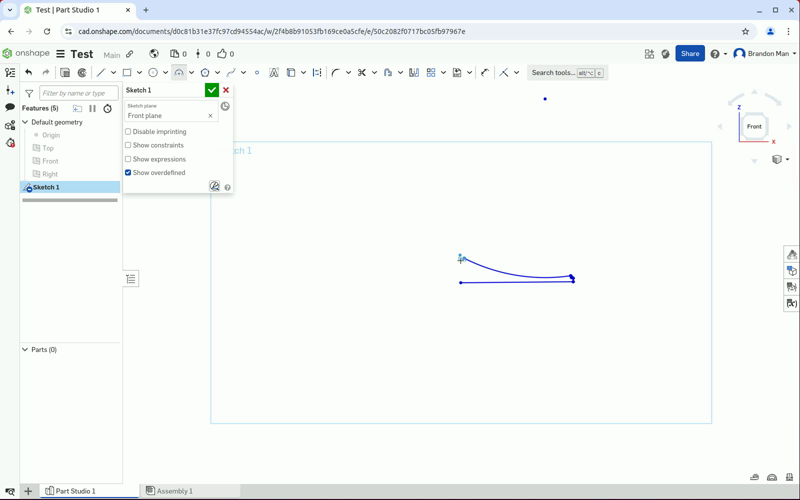
mouse_move(461, 257)
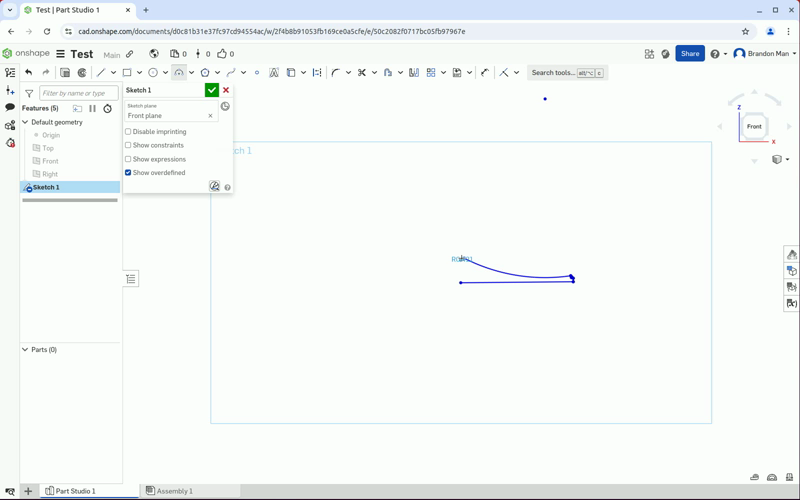
scroll(6)
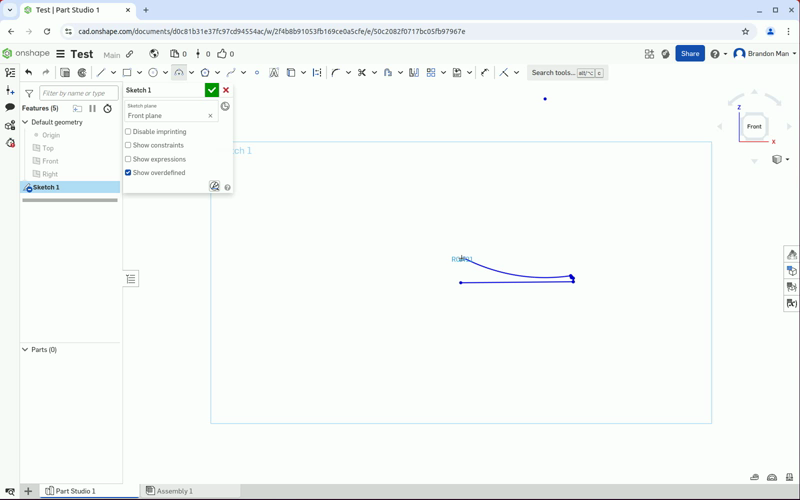
scroll(6)
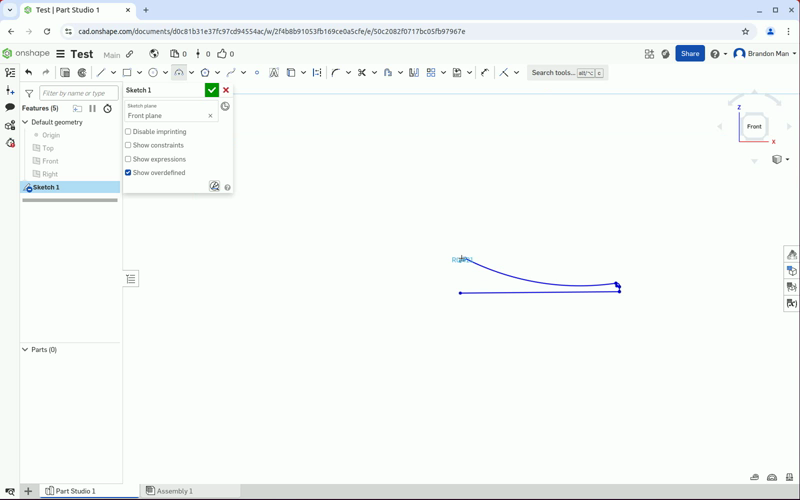
scroll(6)
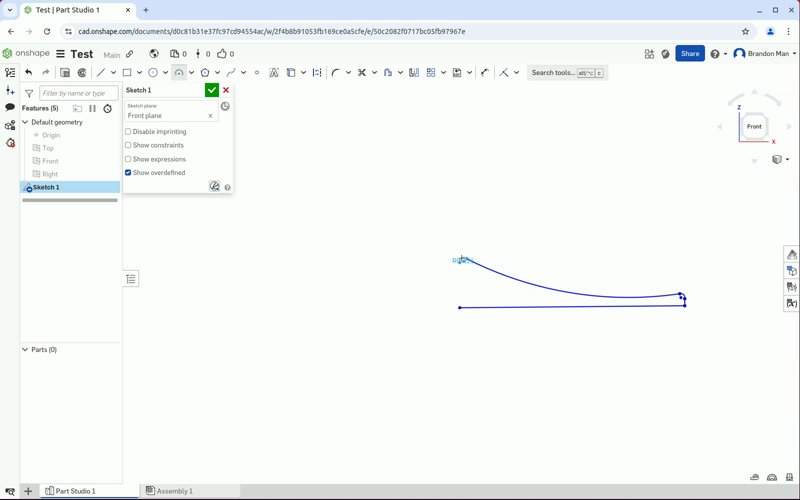
scroll(6)
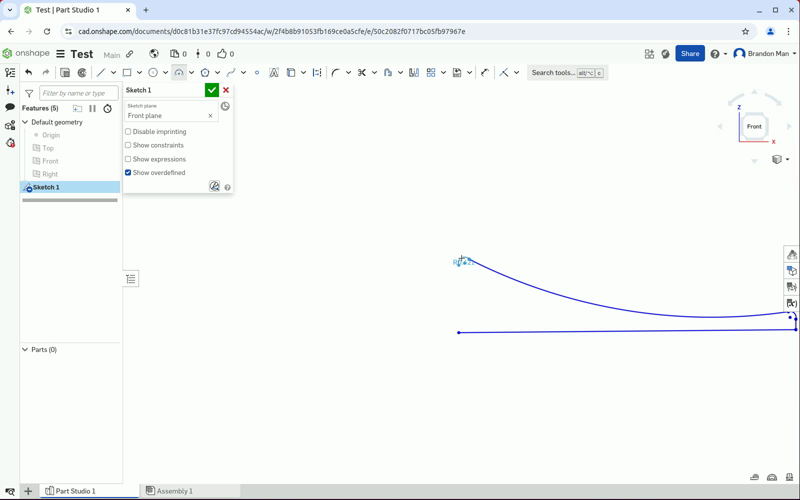
scroll(6)
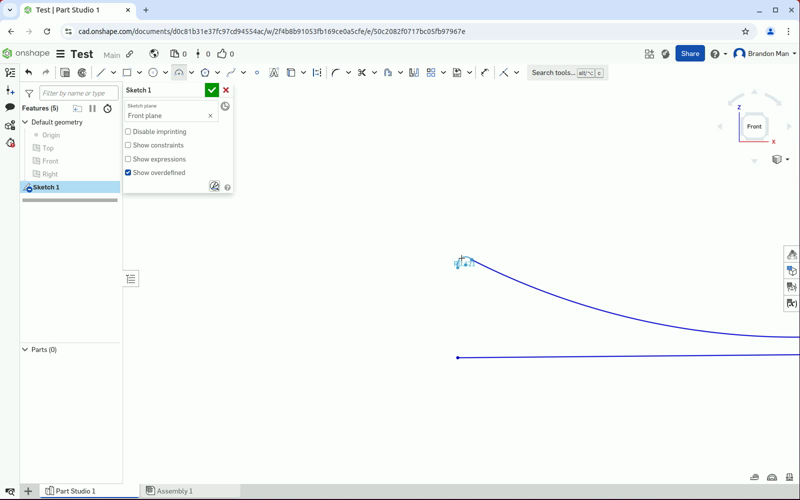
scroll(6)
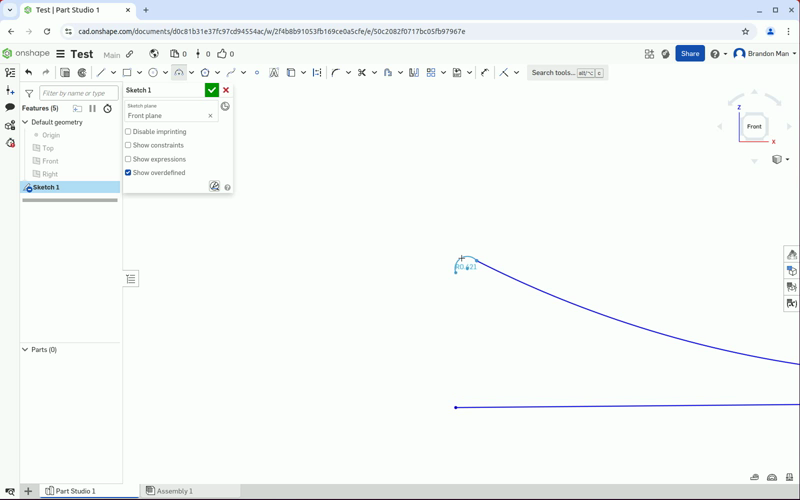
scroll(6)
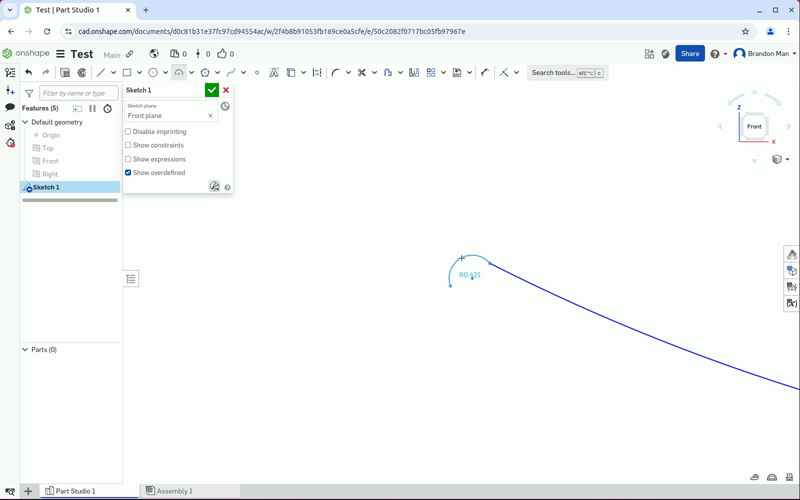
click(461, 257)
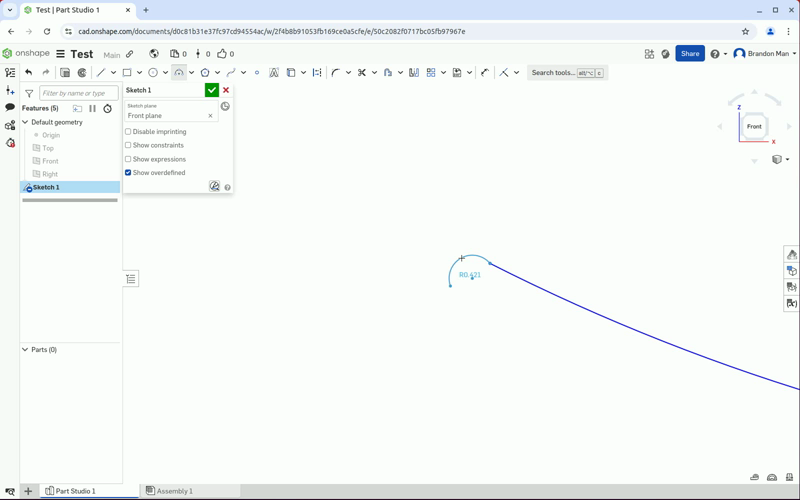
scroll(-6)
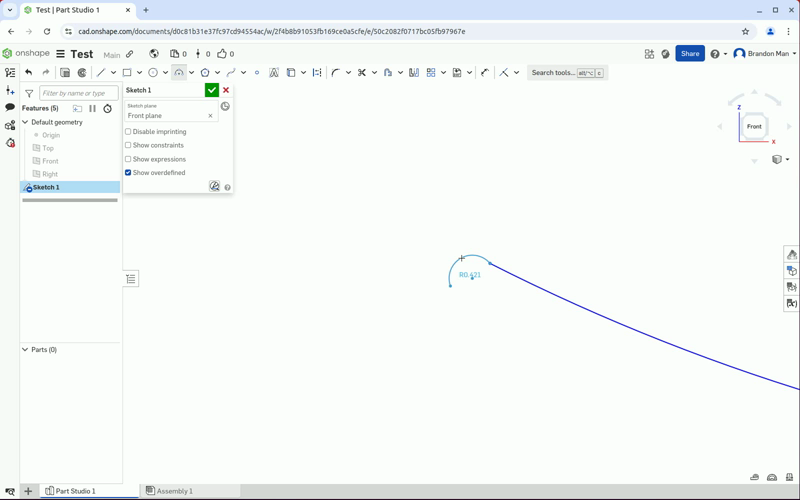
scroll(-6)
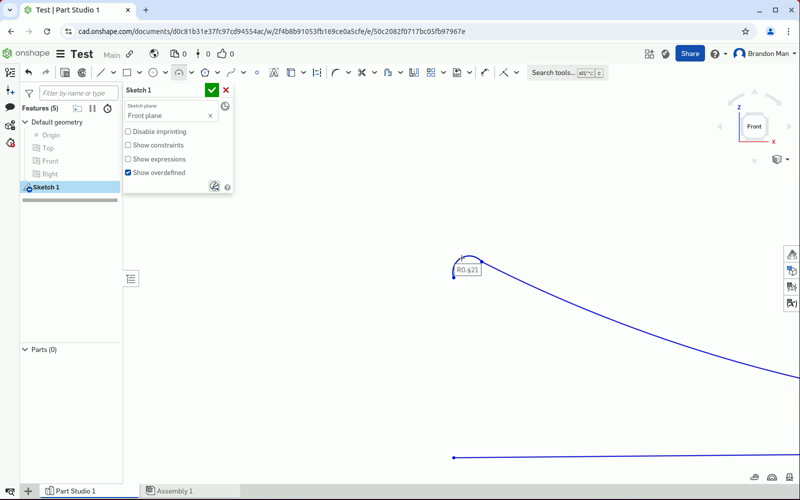
scroll(-6)
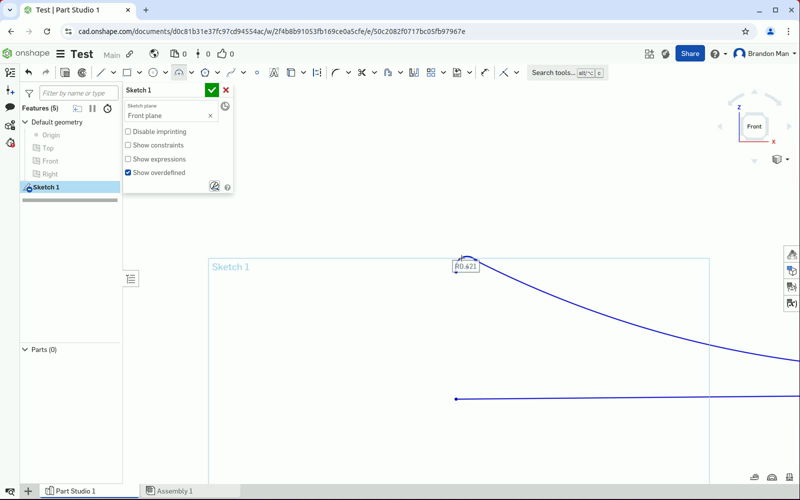
scroll(-6)
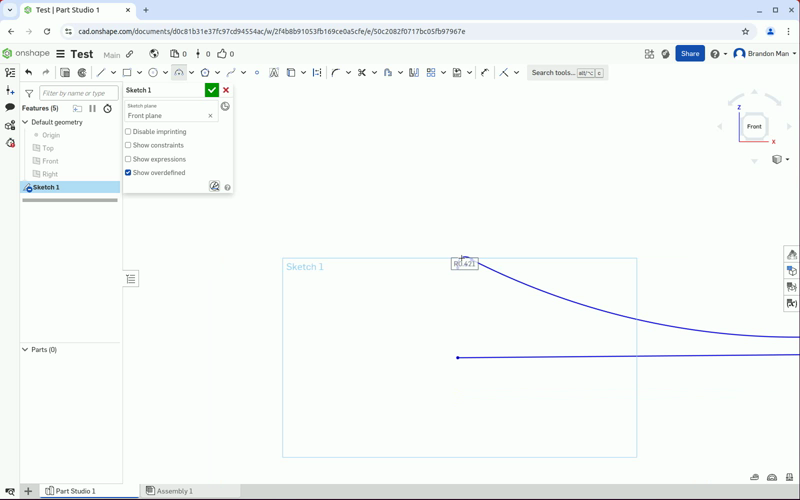
scroll(-6)
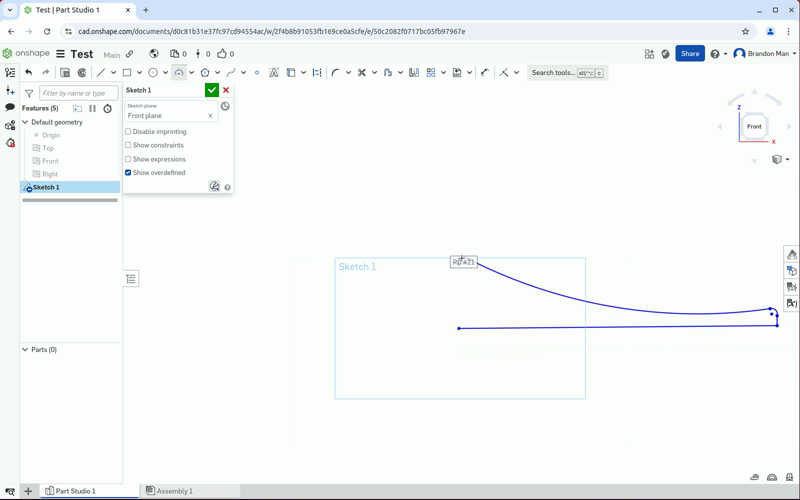
scroll(-6)
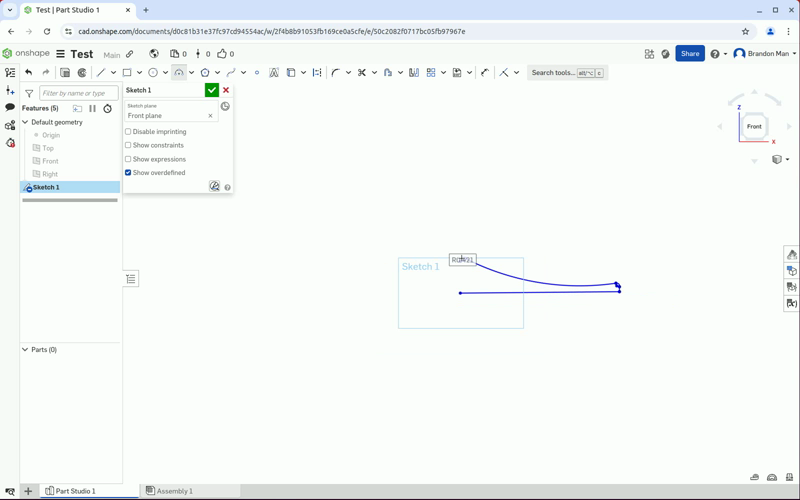
scroll(-6)
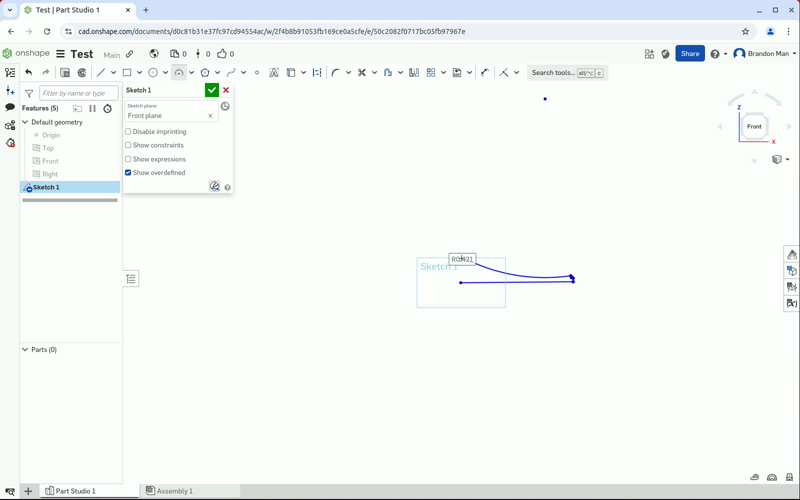
key_up(shift)
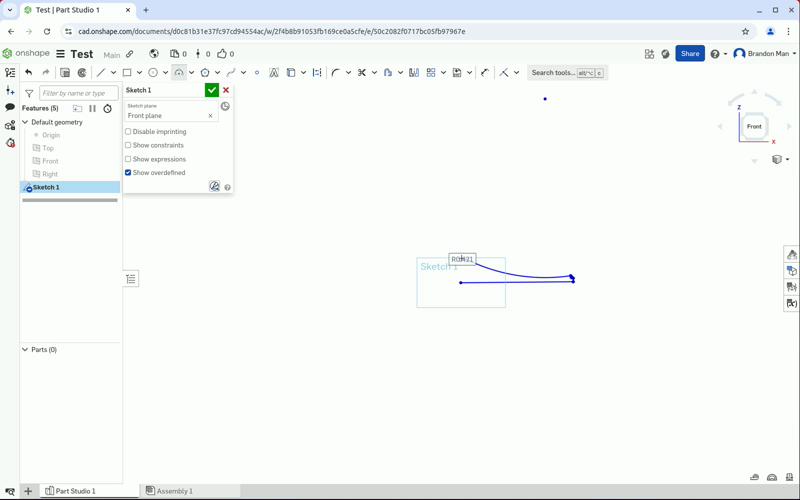
key(esc)
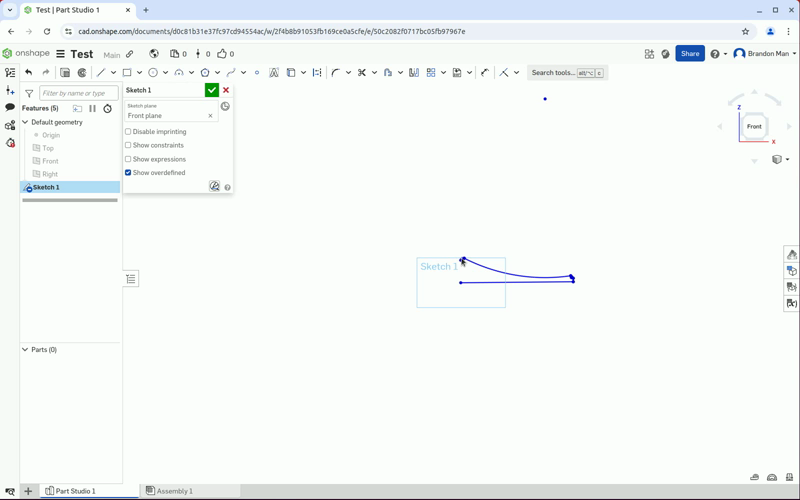
key(l)
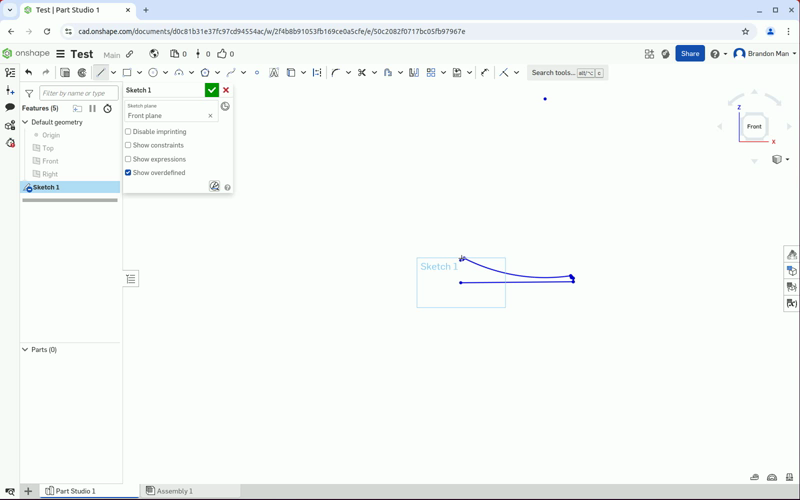
mouse_move(460, 260)
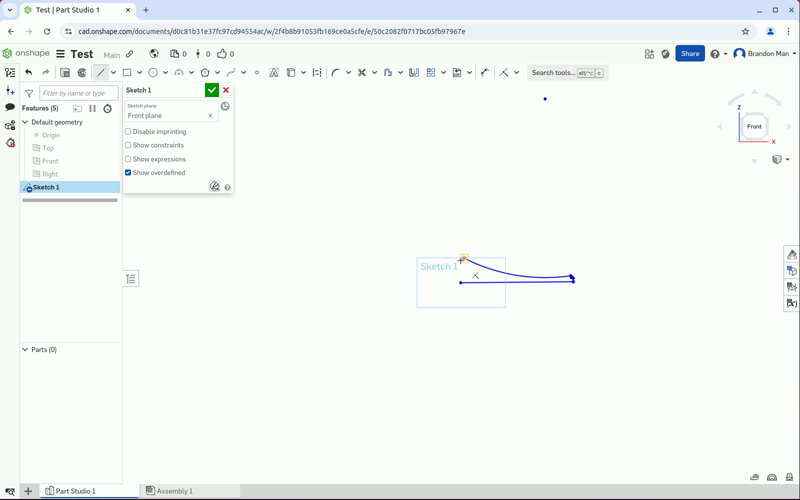
scroll(6)
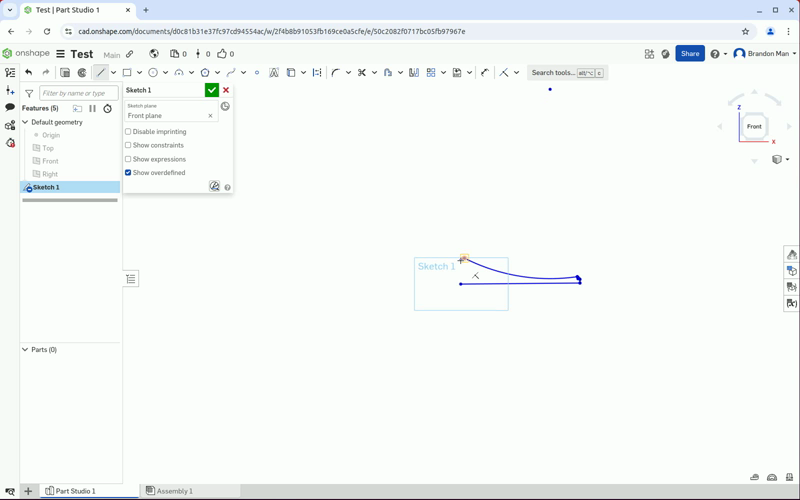
scroll(6)
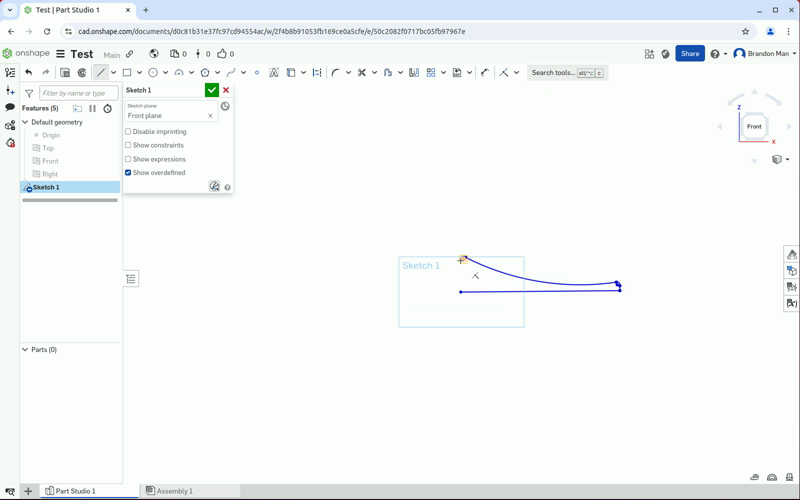
scroll(6)
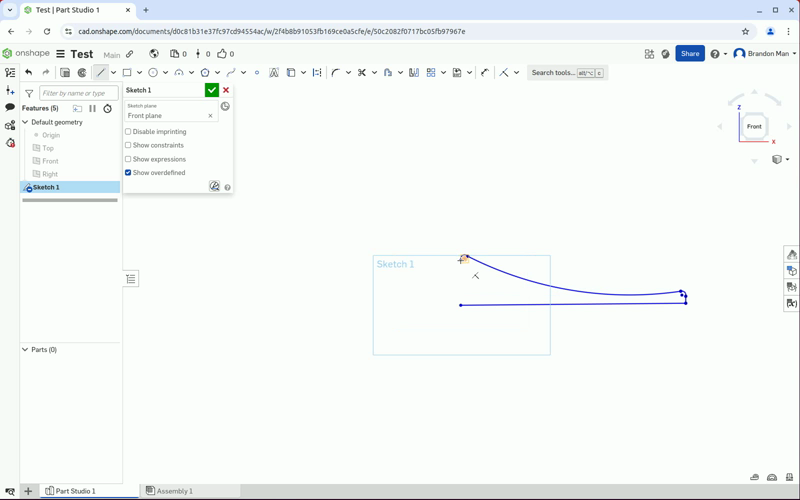
scroll(6)
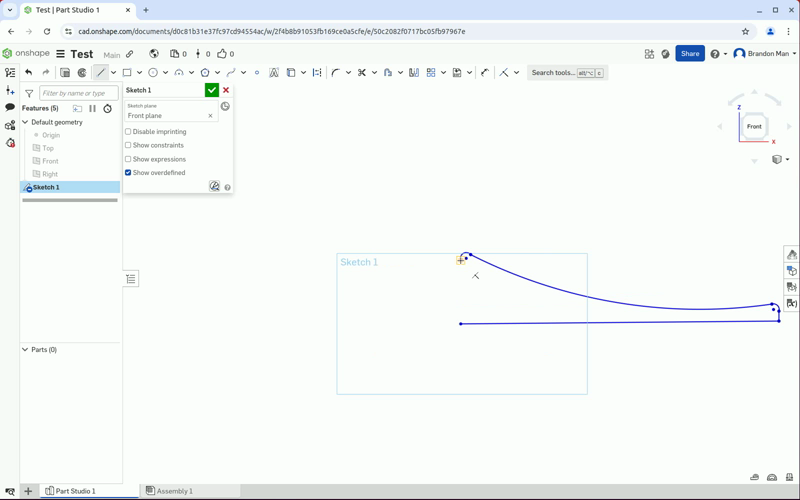
scroll(6)
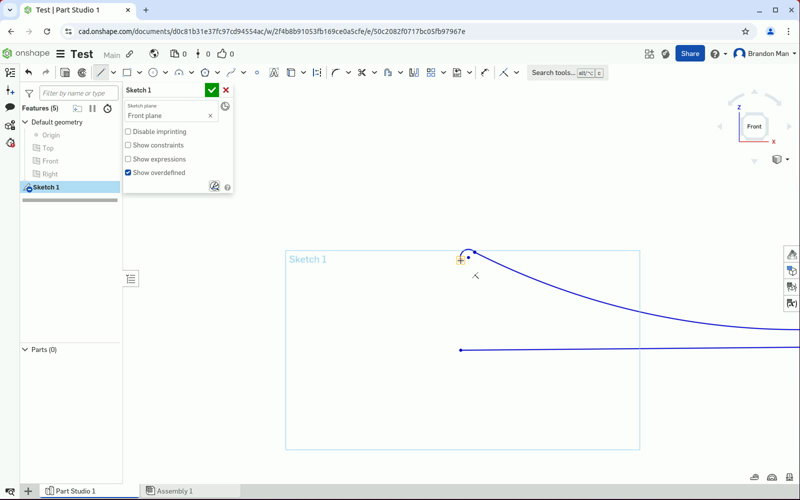
scroll(6)
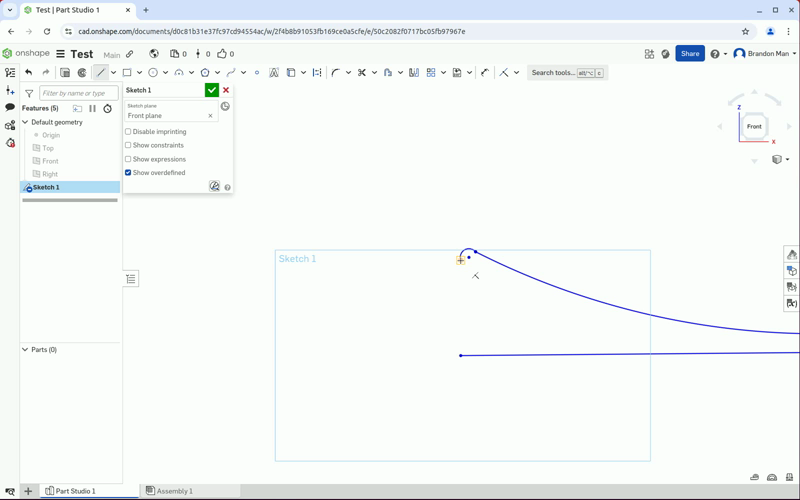
scroll(6)
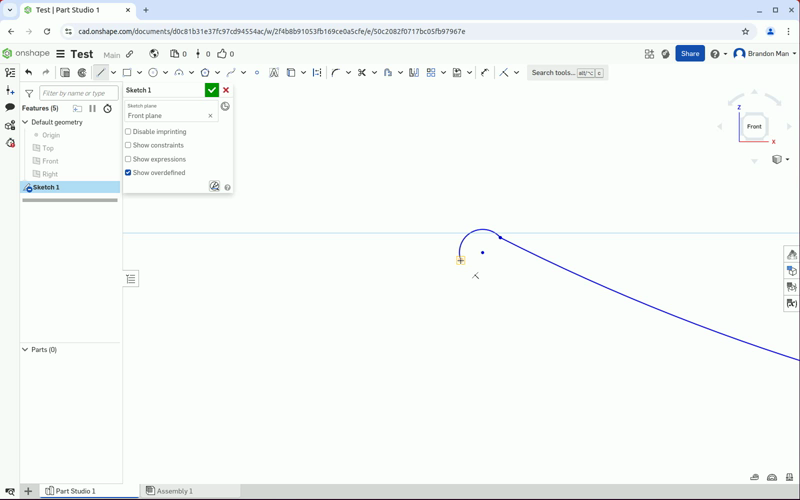
click(460, 260)
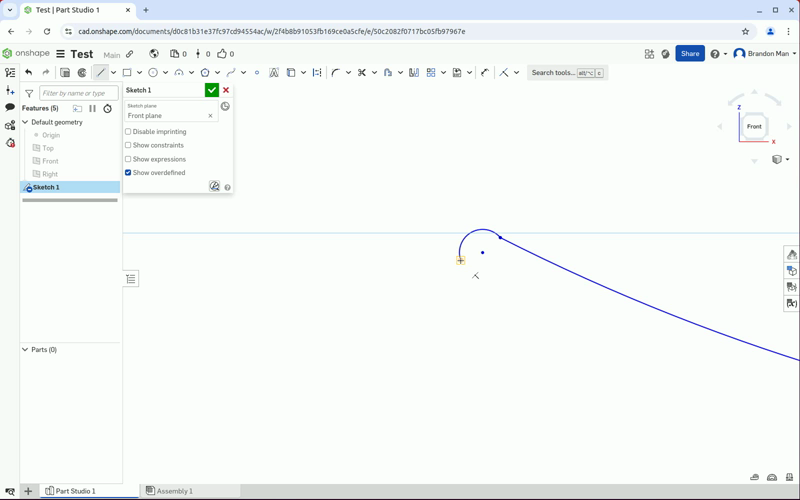
scroll(-6)
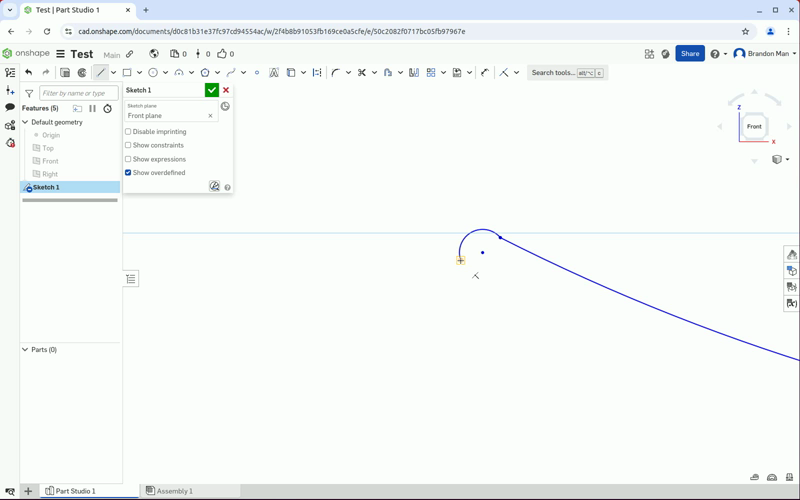
scroll(-6)
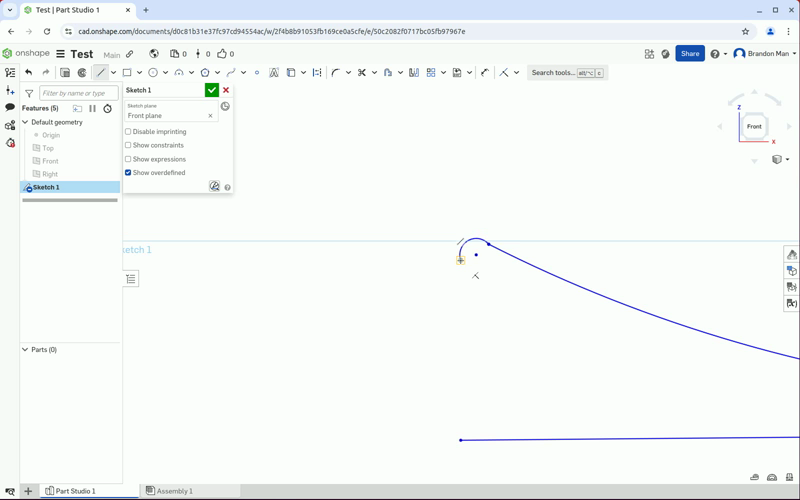
scroll(-6)
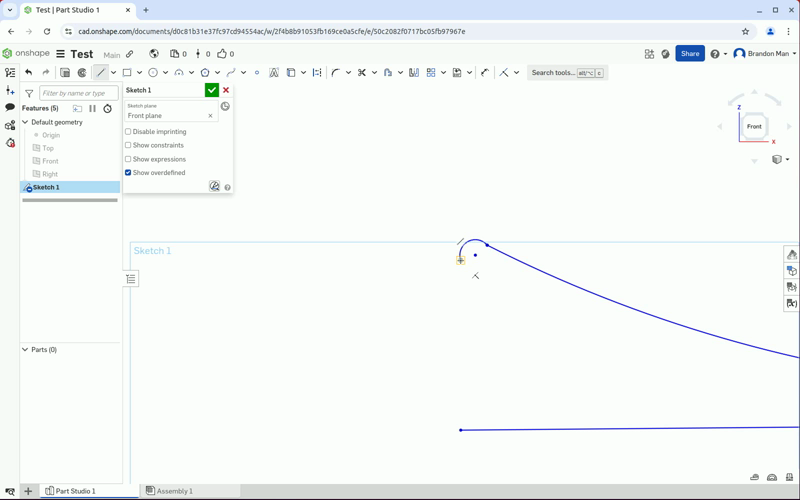
scroll(-6)
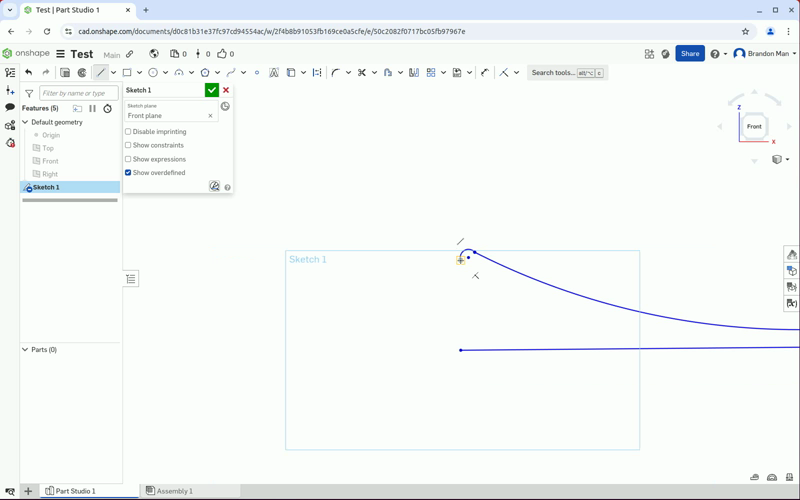
scroll(-6)
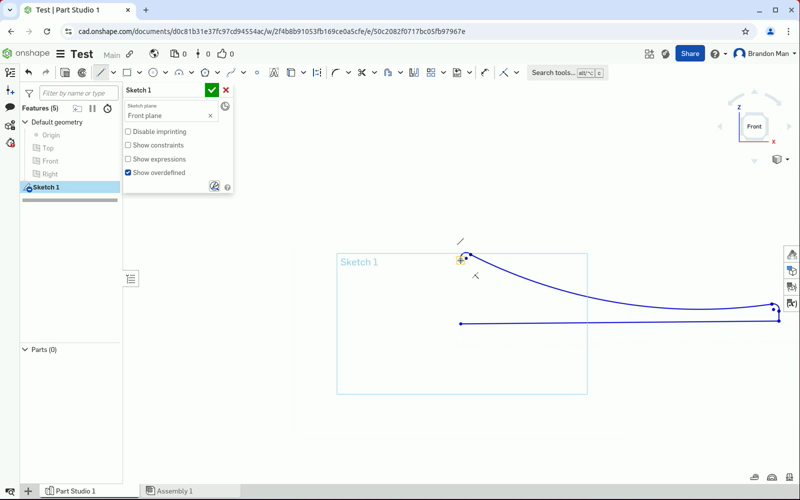
scroll(-6)
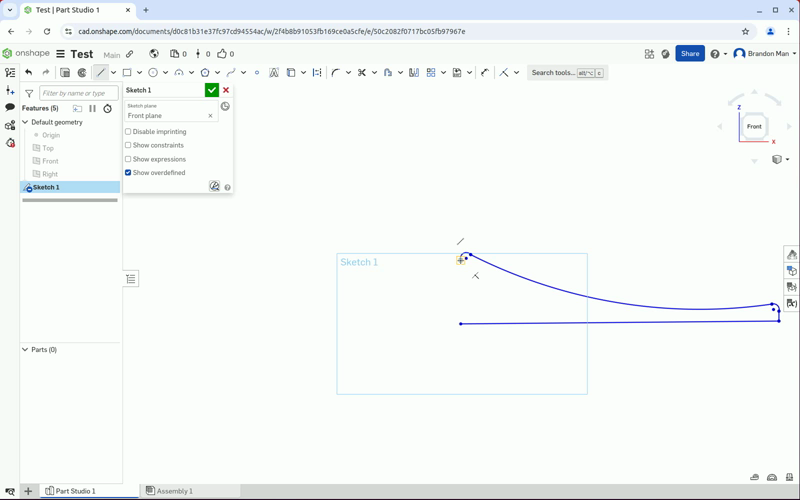
scroll(-6)
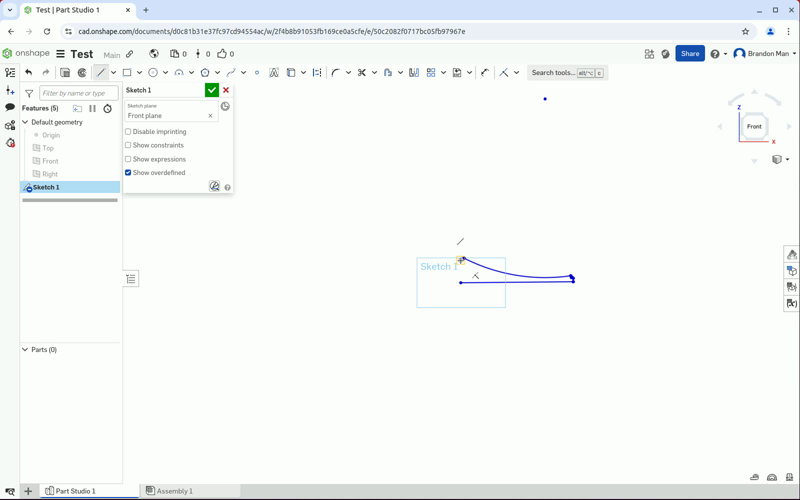
mouse_move(490, 260)
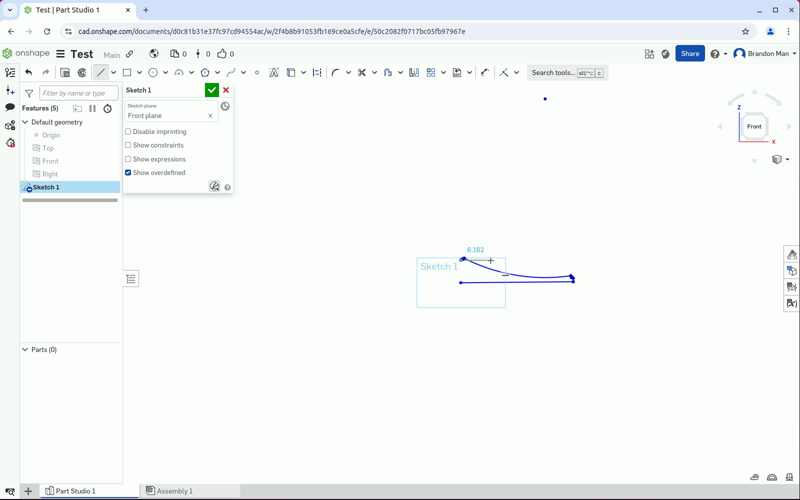
key_down(shift)
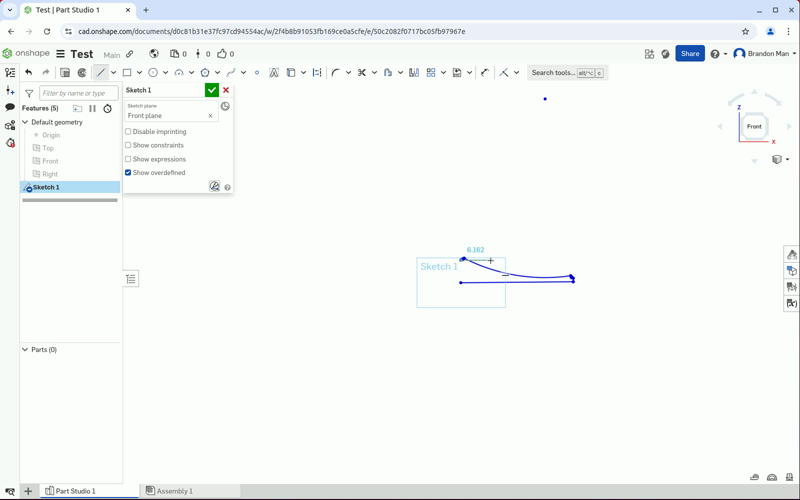
mouse_move(460, 282)
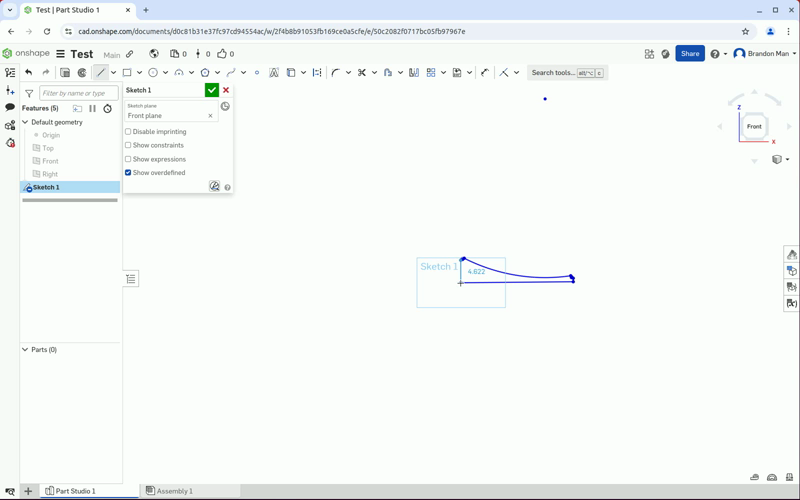
key_up(shift)
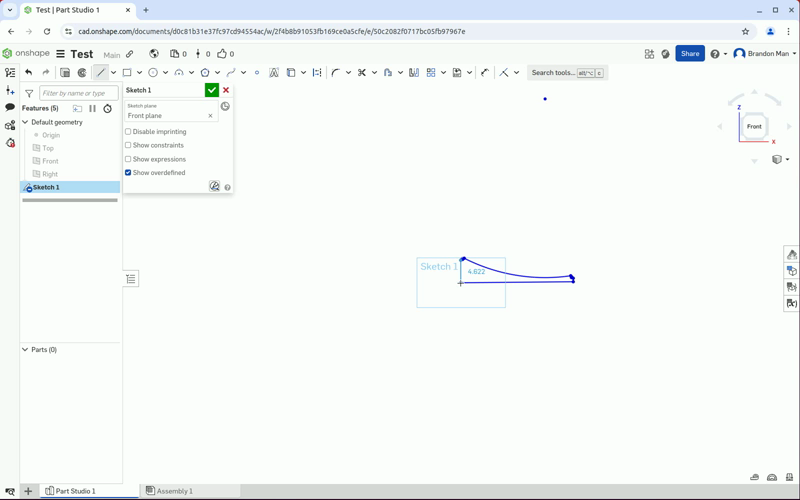
click(460, 282)
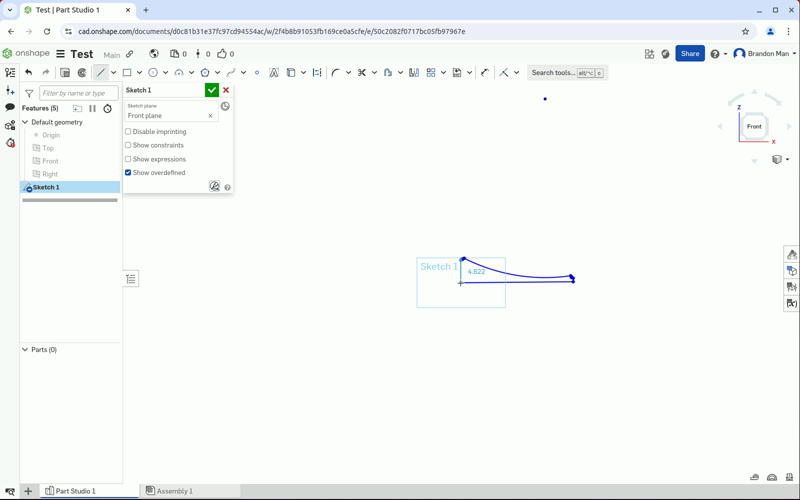
key(esc)
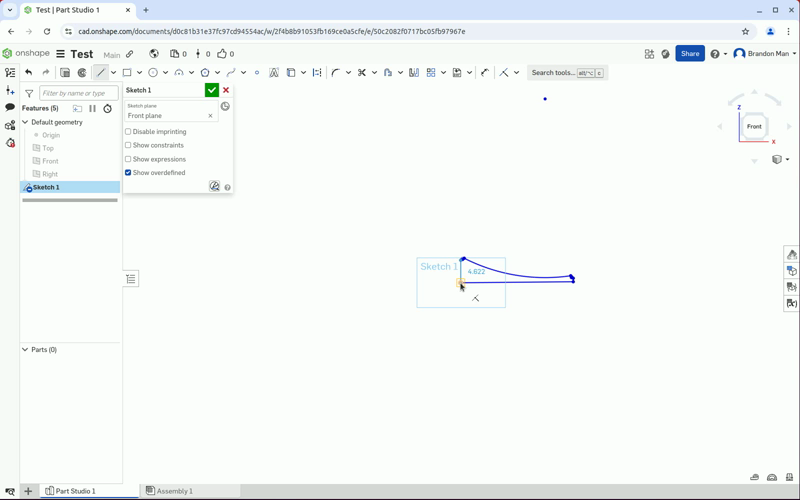
mouse_move(561, 278)
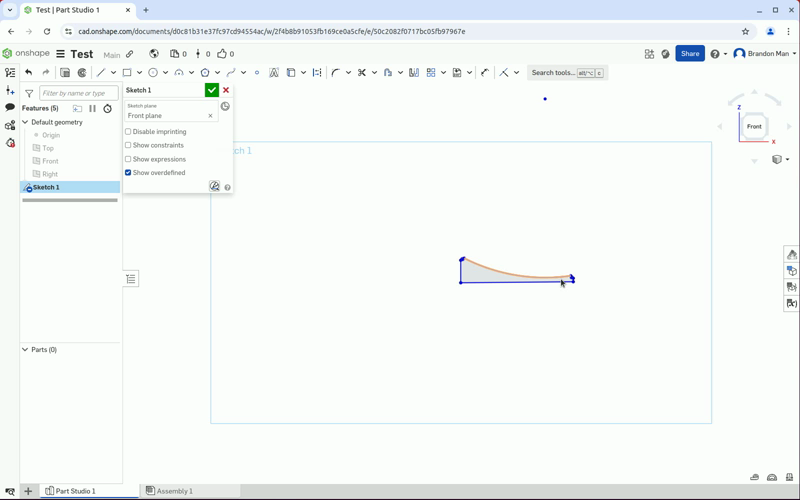
scroll(6)
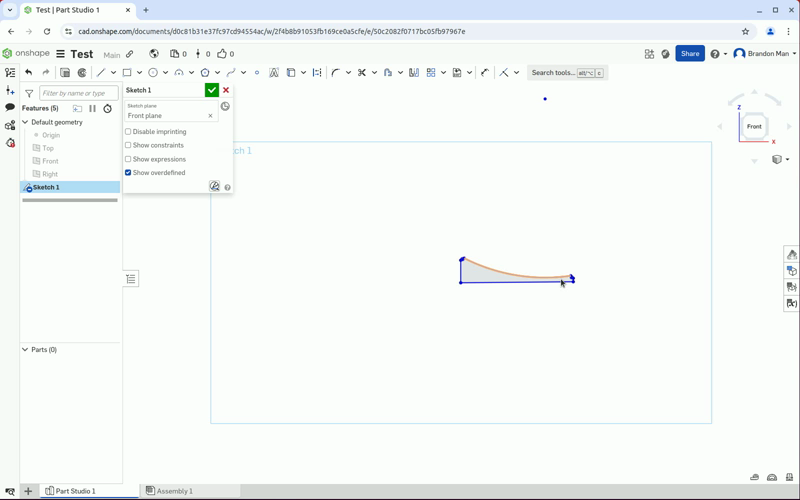
scroll(6)
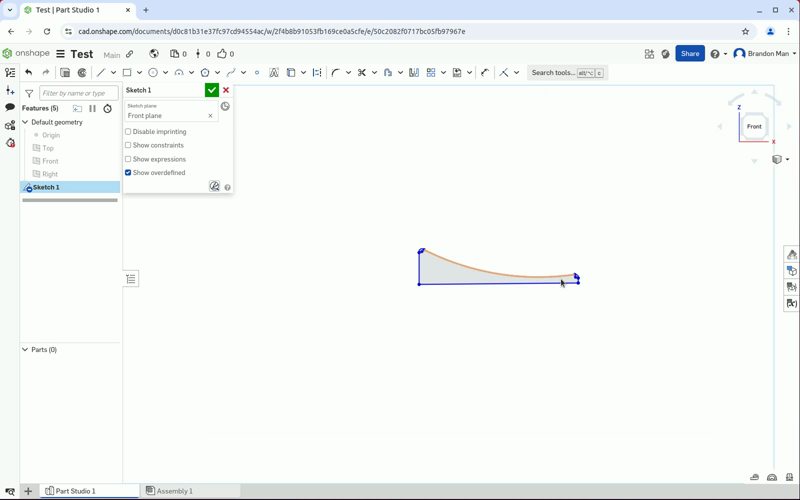
scroll(6)
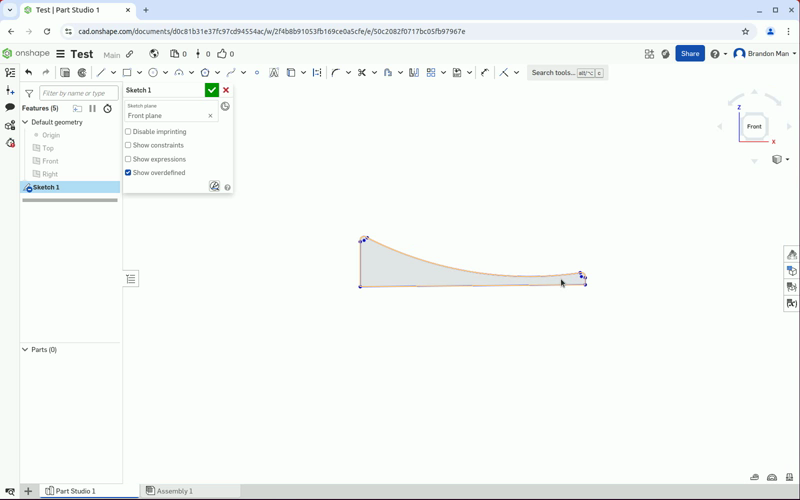
scroll(6)
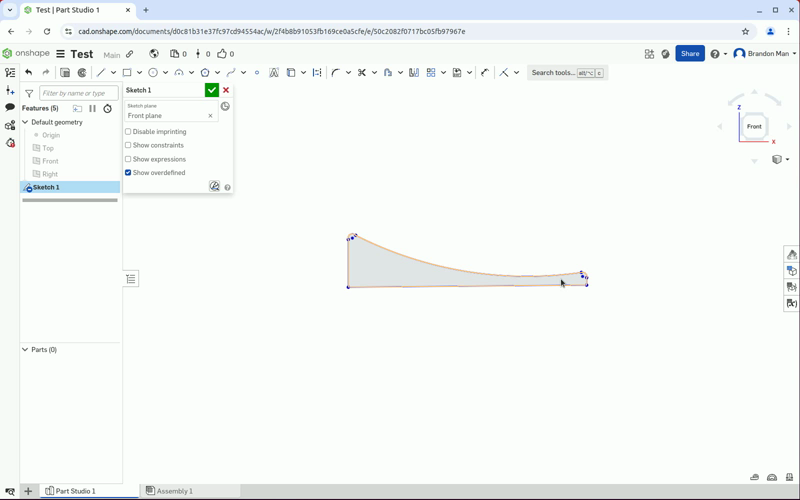
scroll(6)
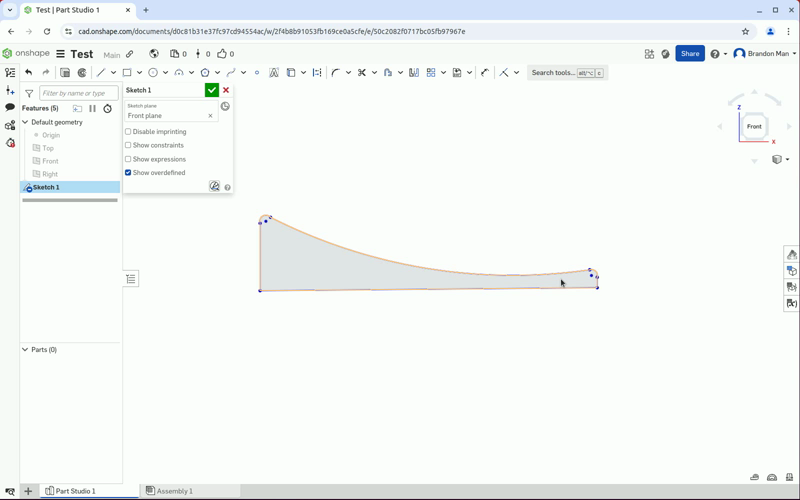
scroll(6)
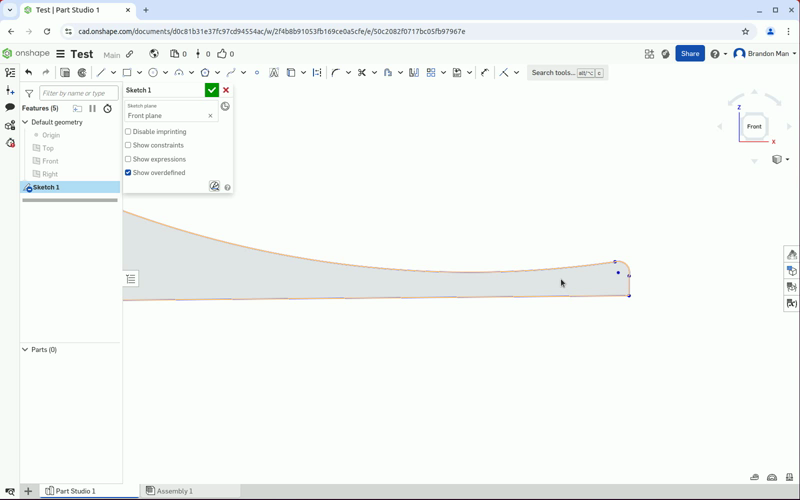
scroll(6)
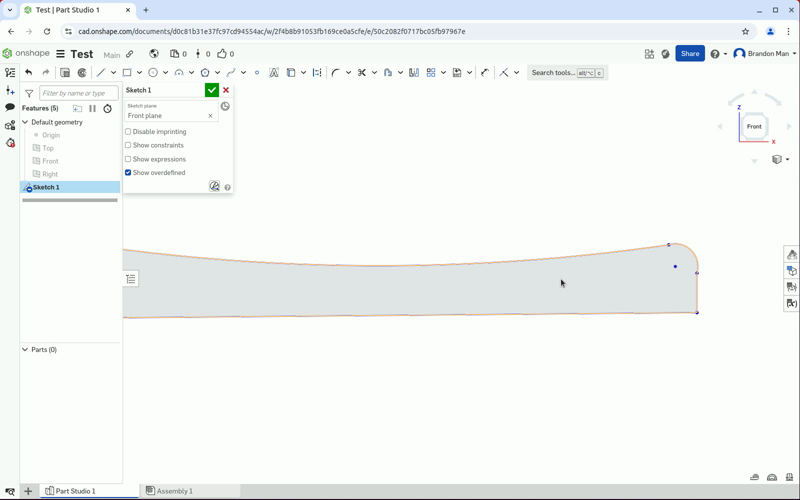
click(561, 278)
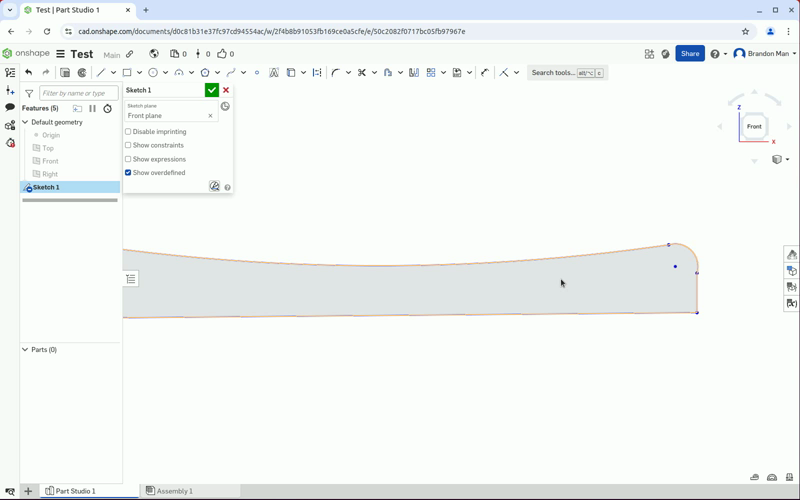
scroll(-6)
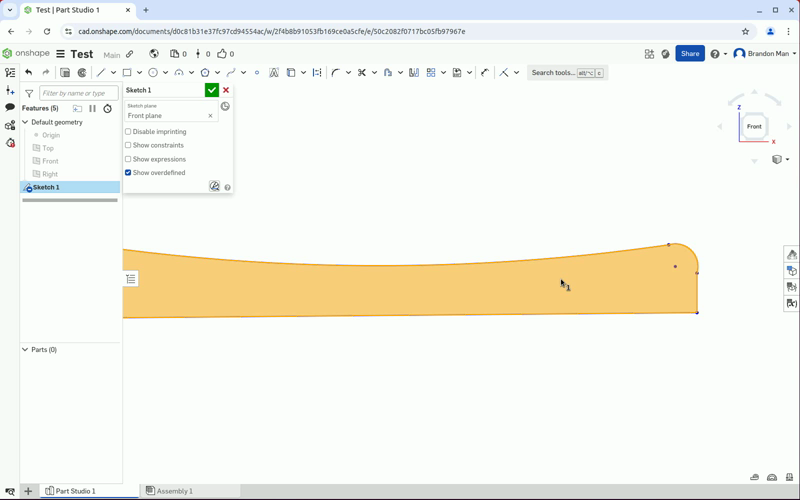
scroll(-6)
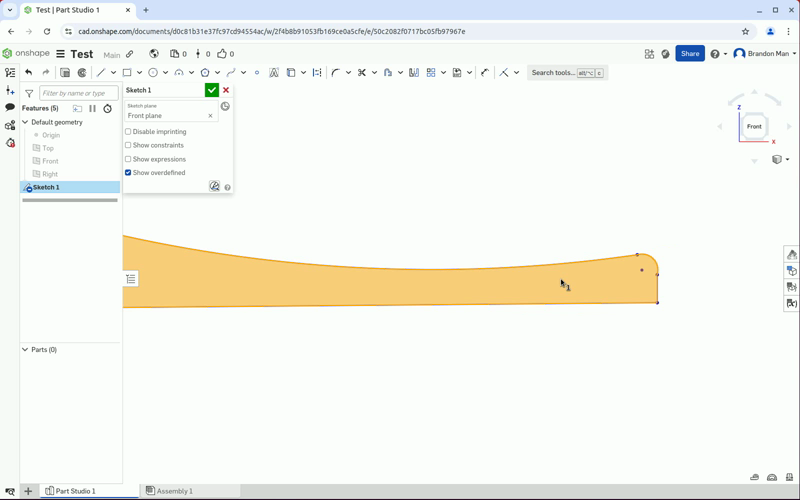
scroll(-6)
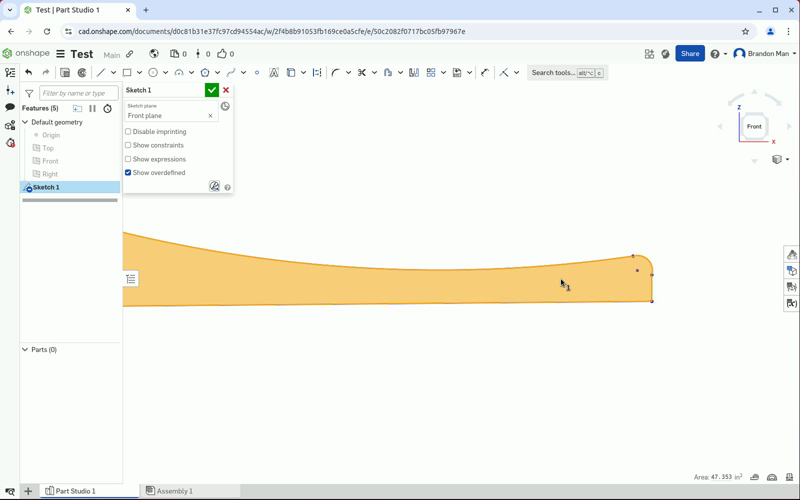
scroll(-6)
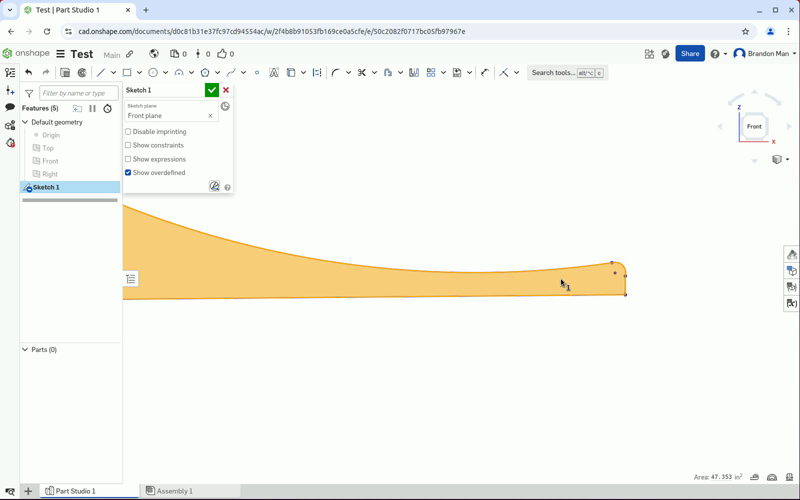
scroll(-6)
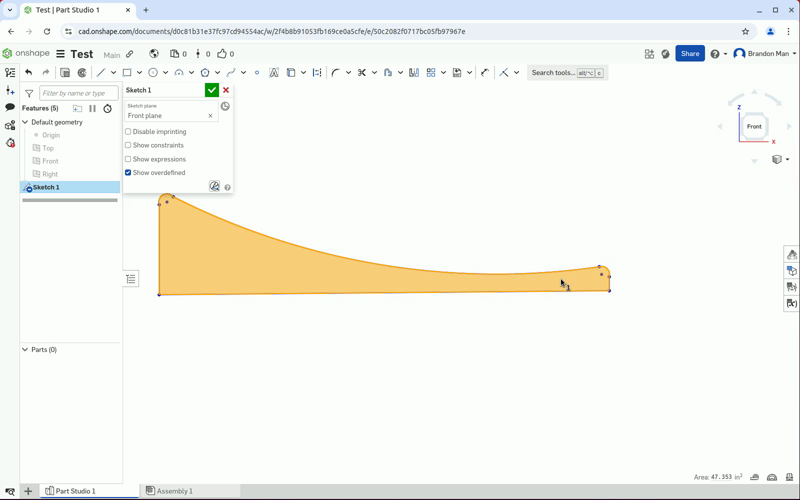
scroll(-6)
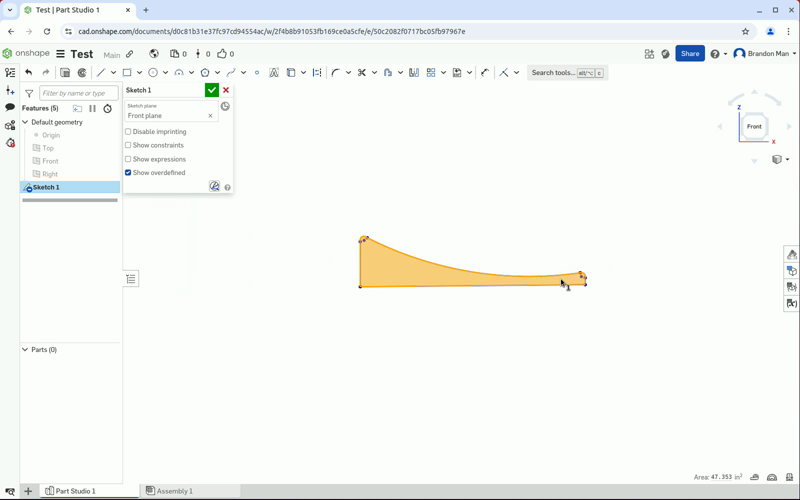
scroll(-6)
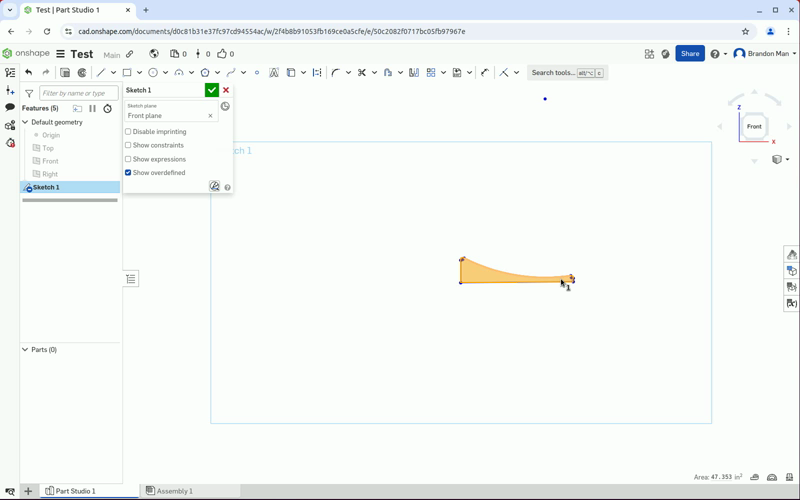
mouse_move(73, 352)
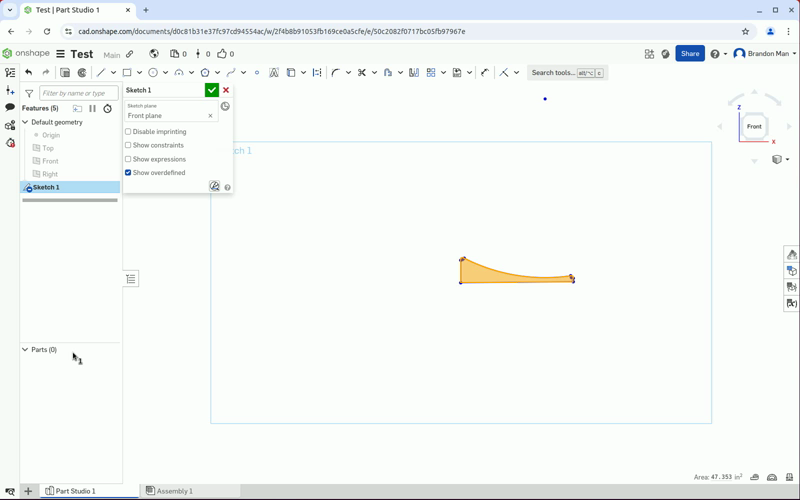
key(shift+y)
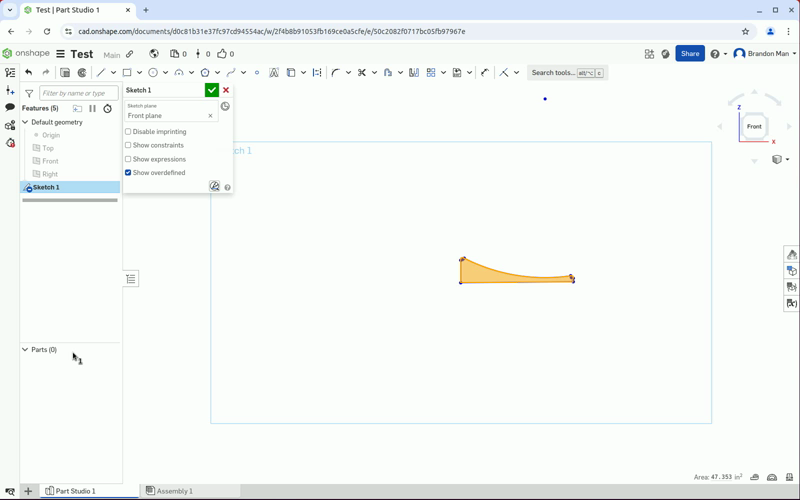
key(shift+e)
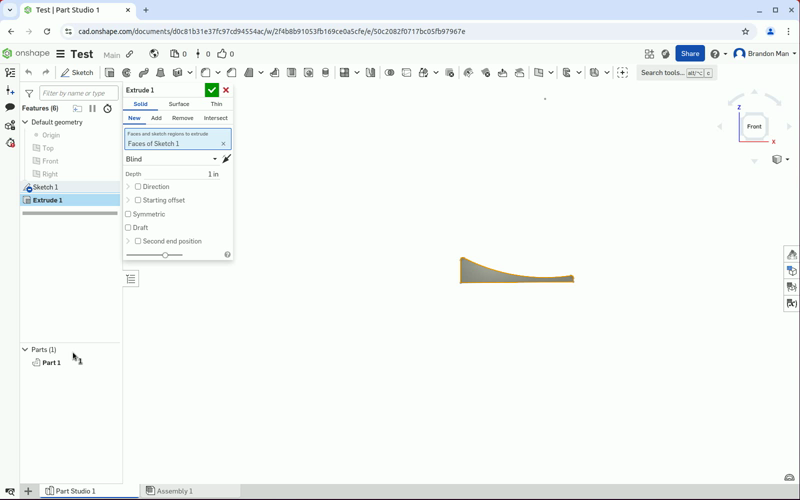
mouse_move(143, 106)
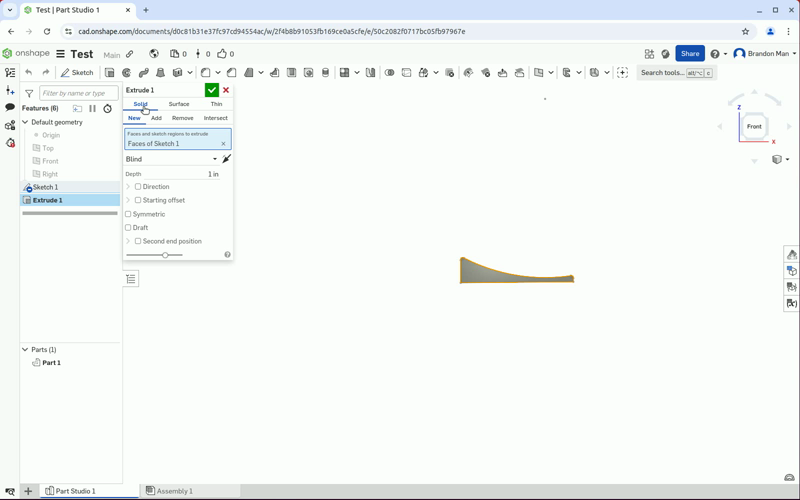
click(143, 106)
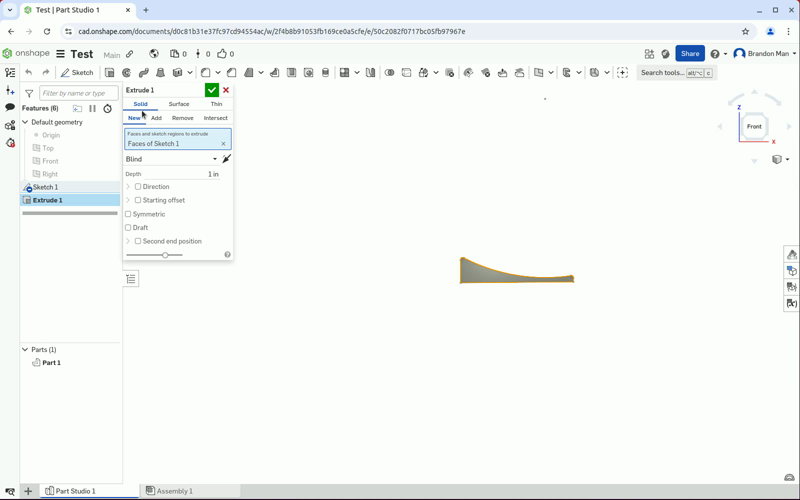
mouse_move(137, 120)
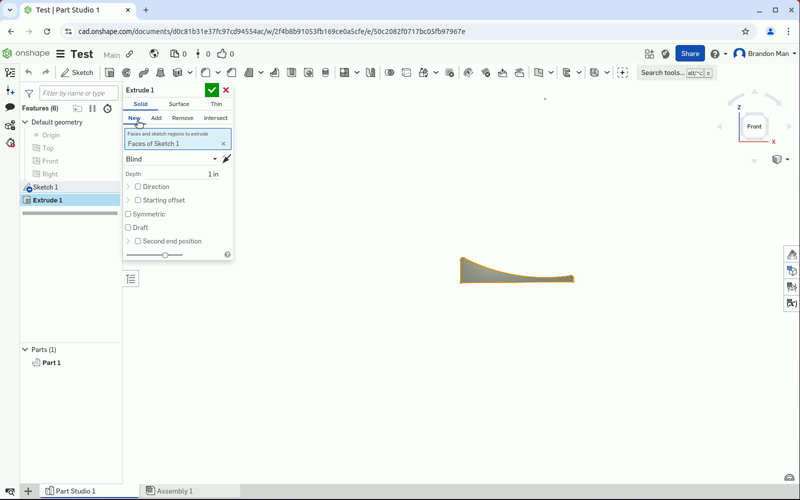
click(137, 120)
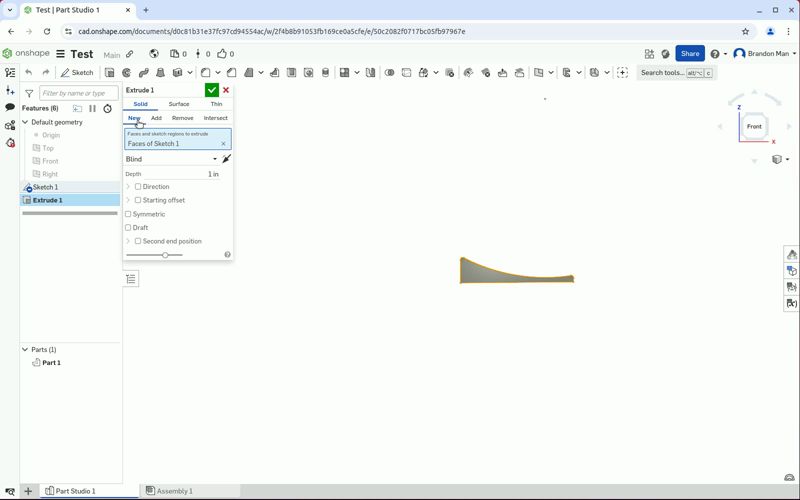
key(tab, 4)
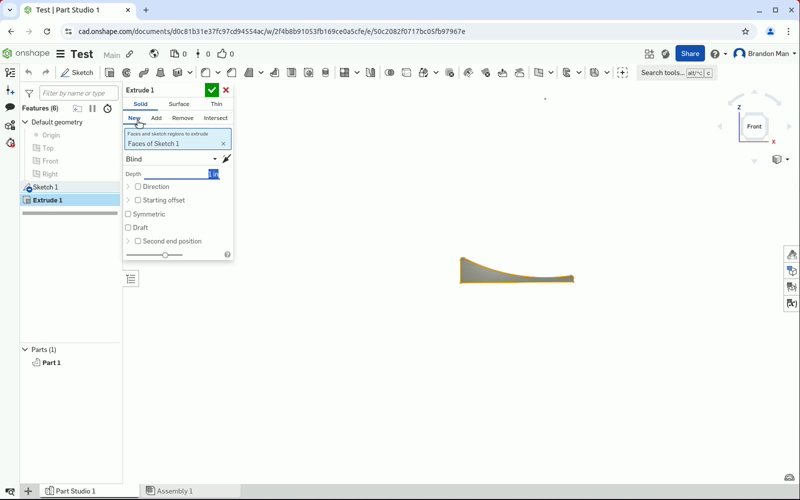
text(-3.37)
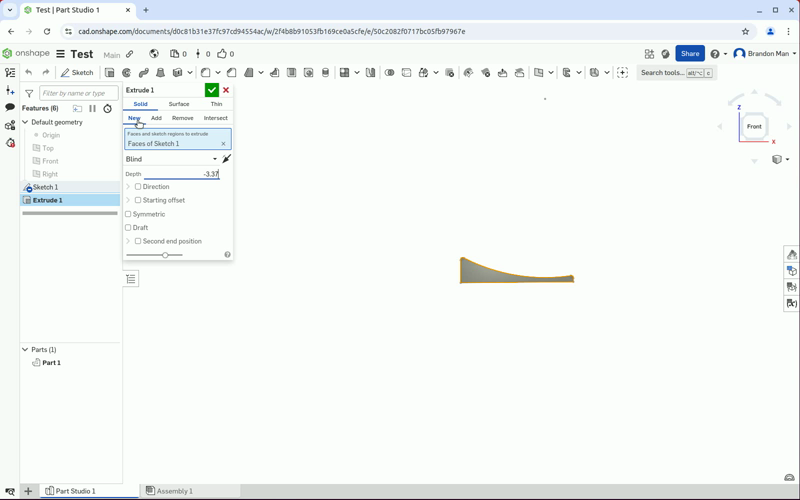
key(enter)
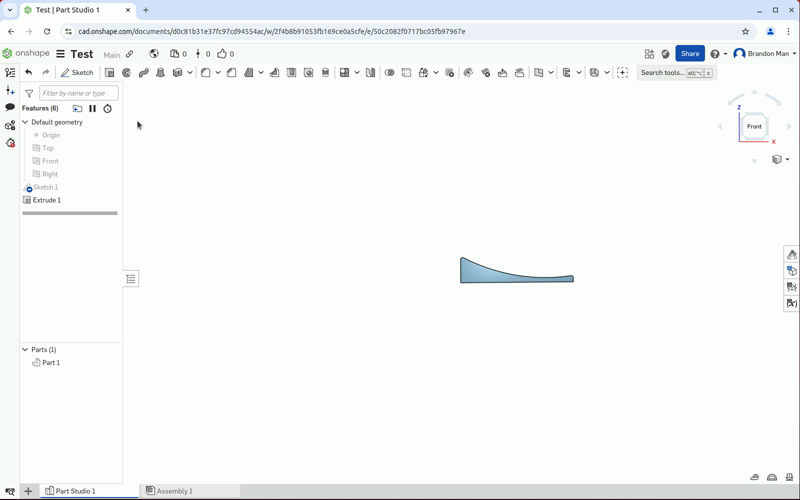
key(shift+h)
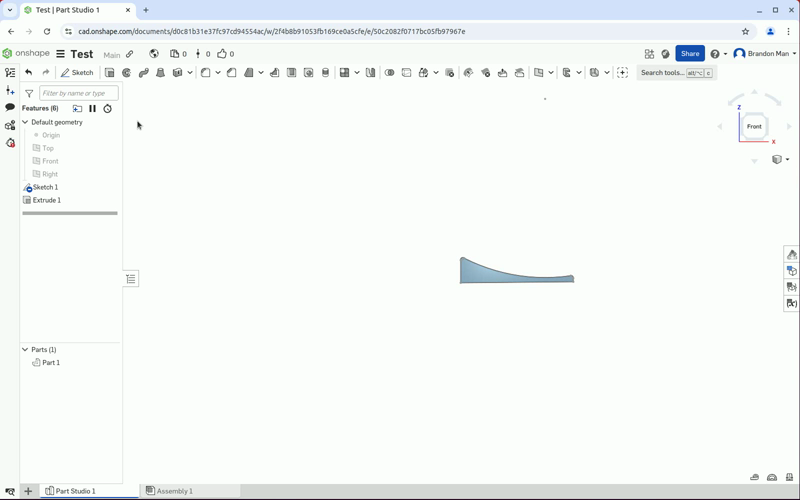
key(shift+h)
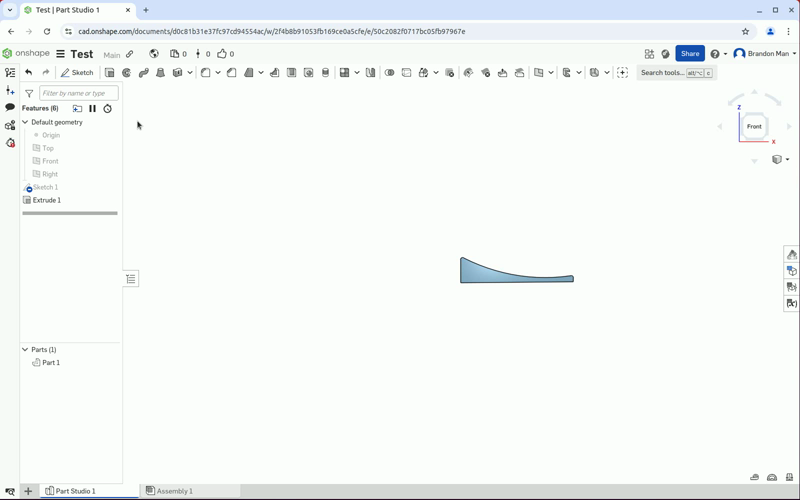
mouse_move(73, 189)
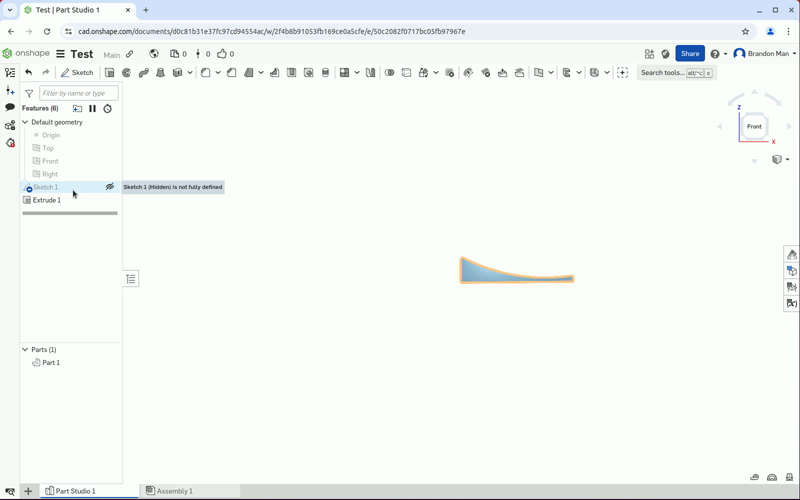
click(73, 189)
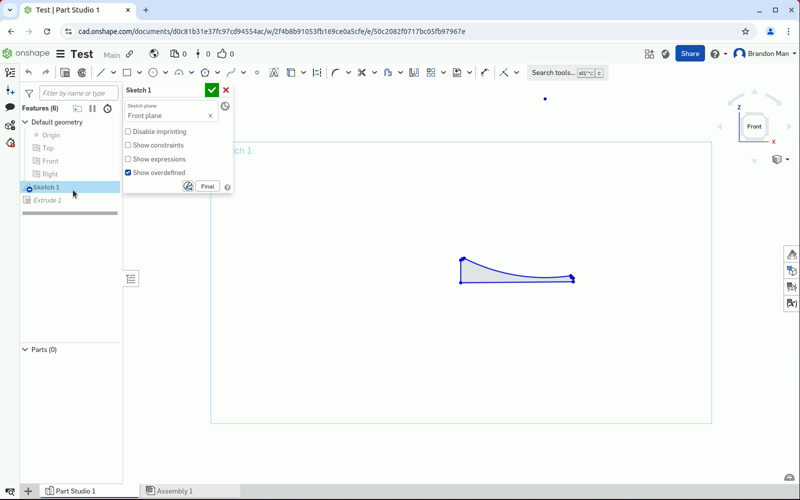
mouse_move(229, 92)
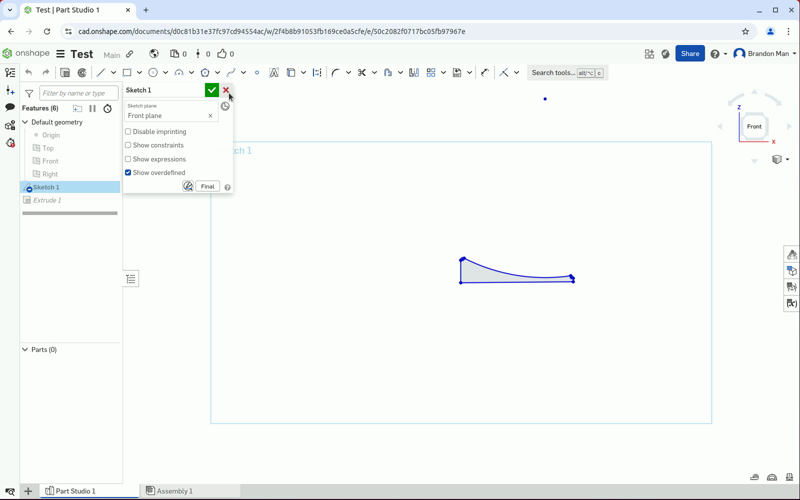
click(229, 92)
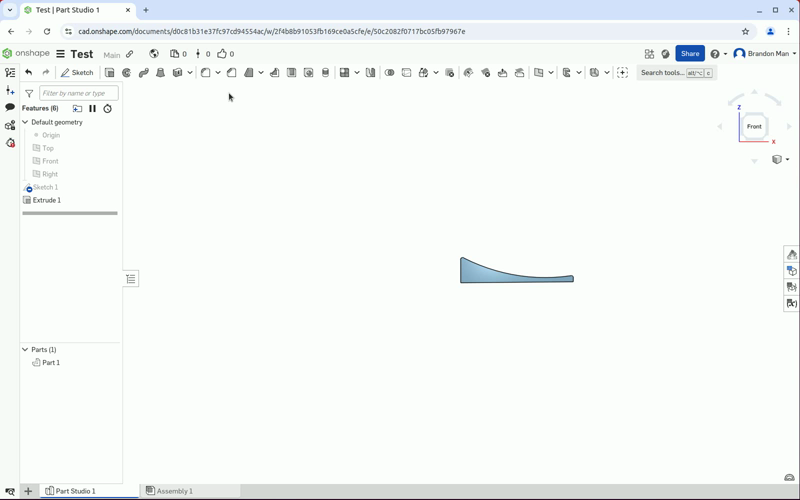
mouse_move(73, 352)
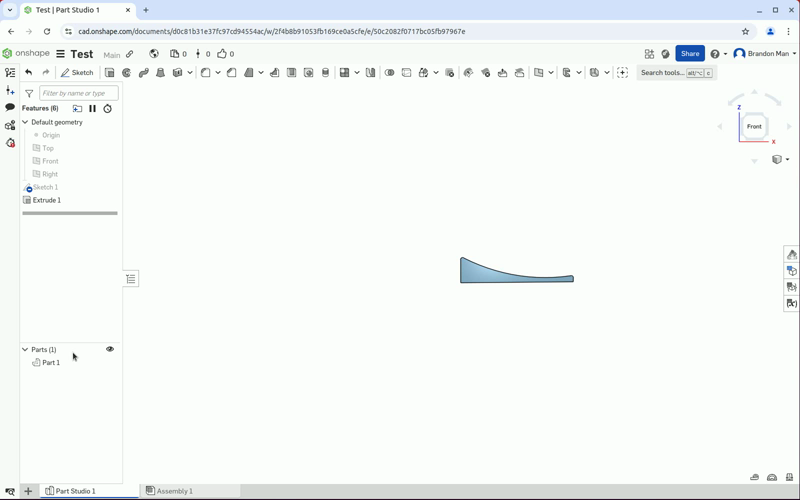
key(y)
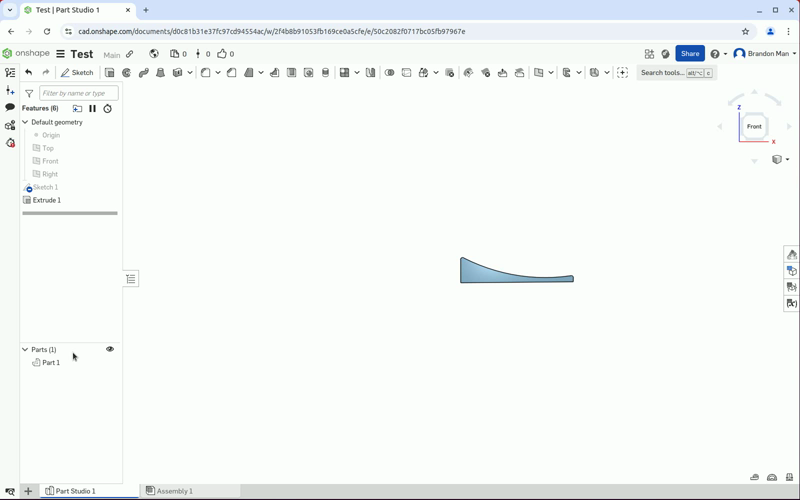
key(shift+p)
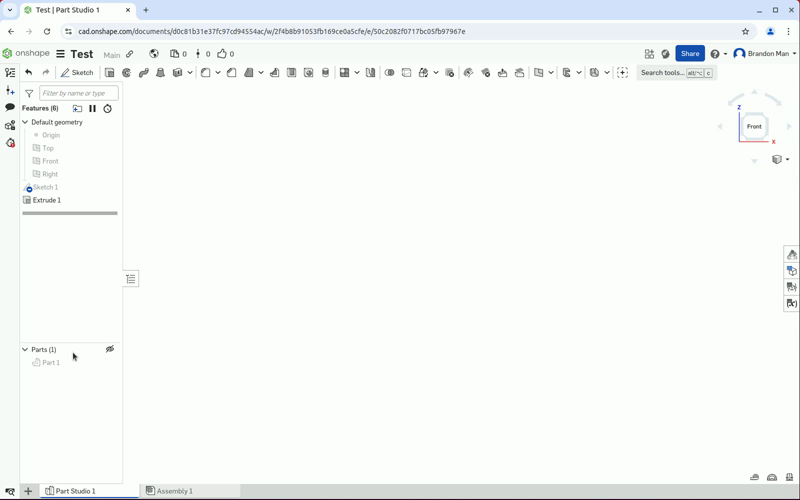
key(space)
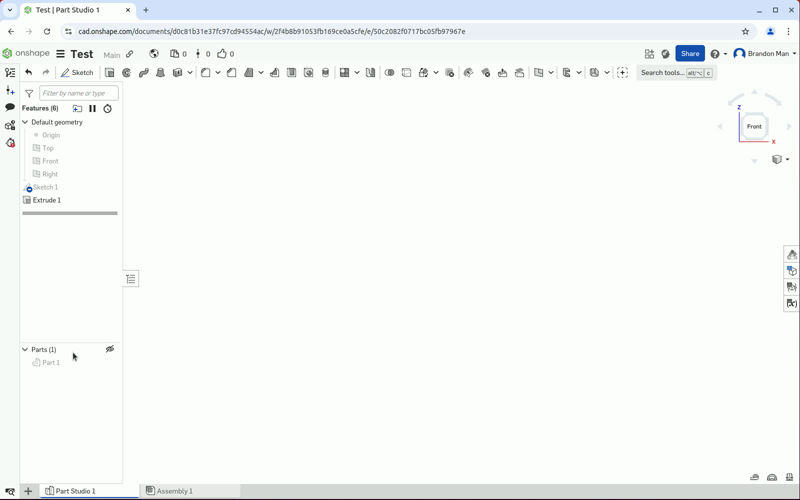
key_down(shift)
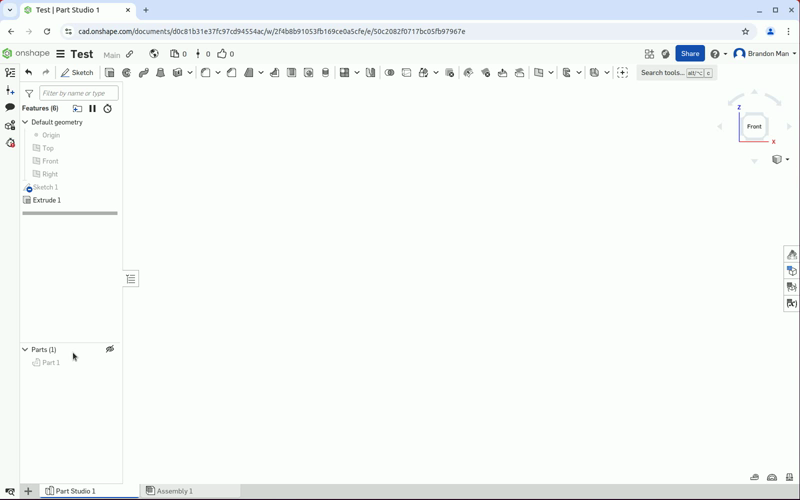
key(left)
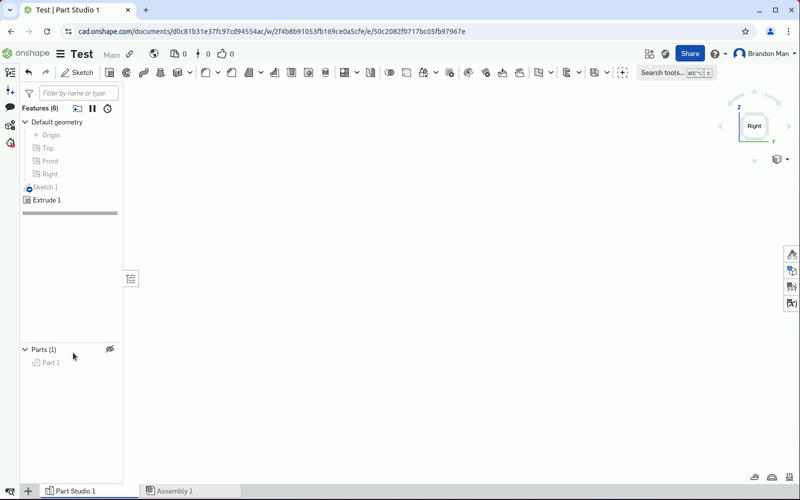
key_up(shift)
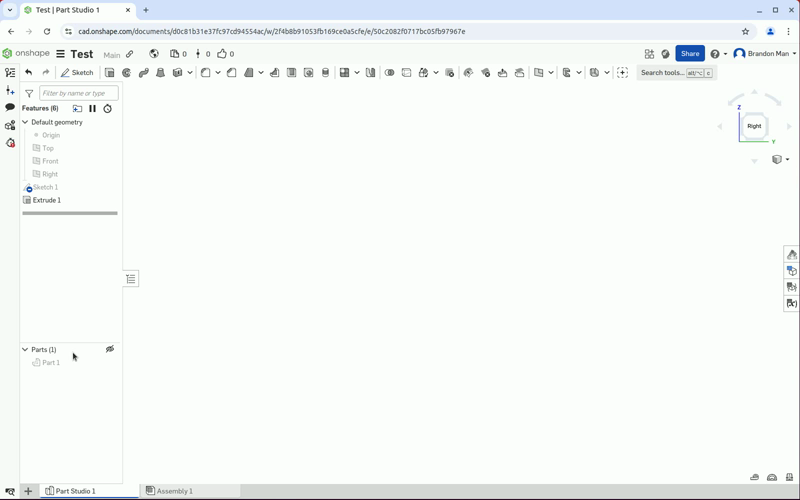
mouse_move(73, 352)
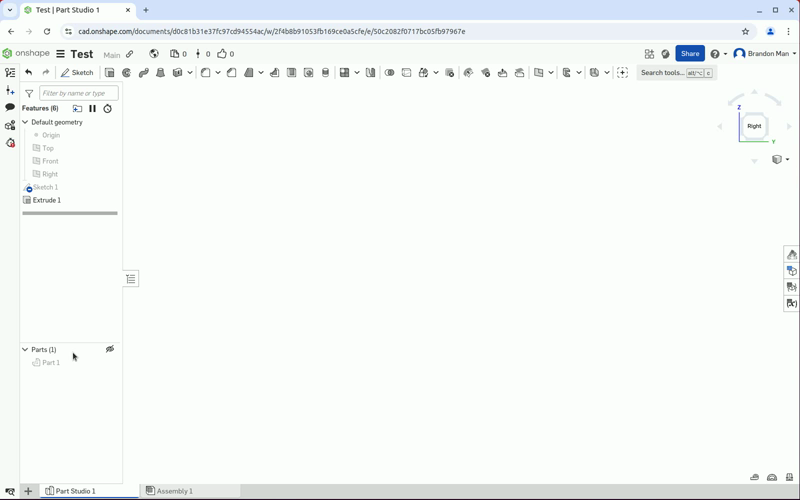
key(shift+y)
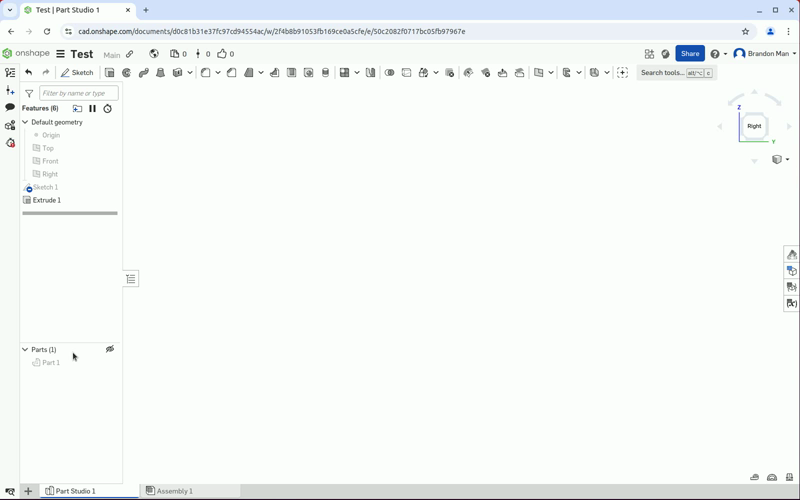
key(shift+s)
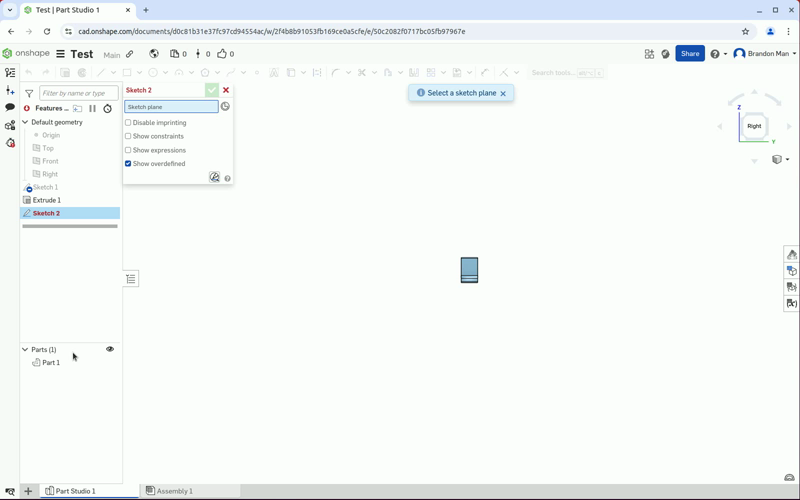
mouse_move(73, 176)
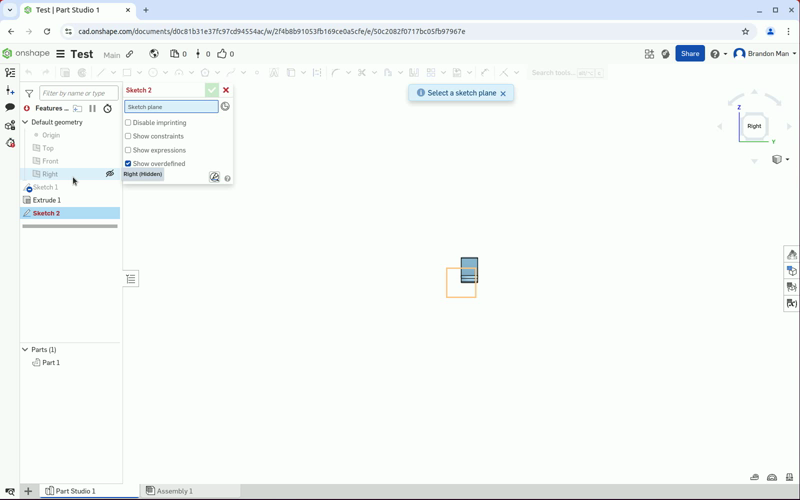
click(73, 176)
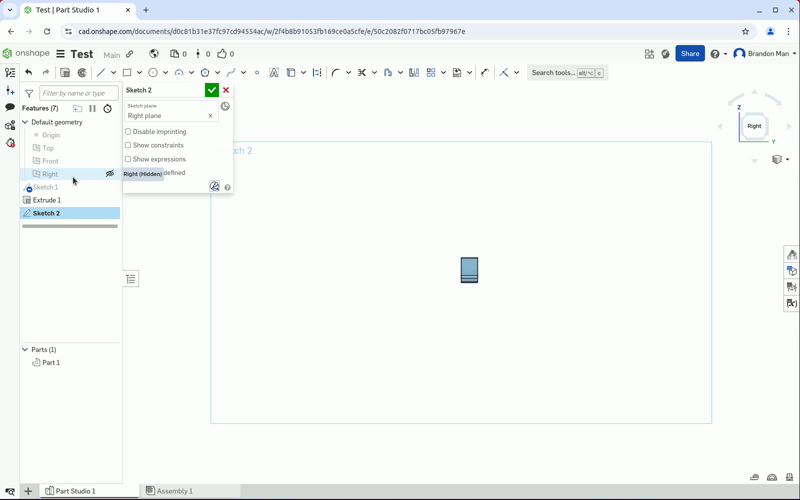
mouse_move(73, 352)
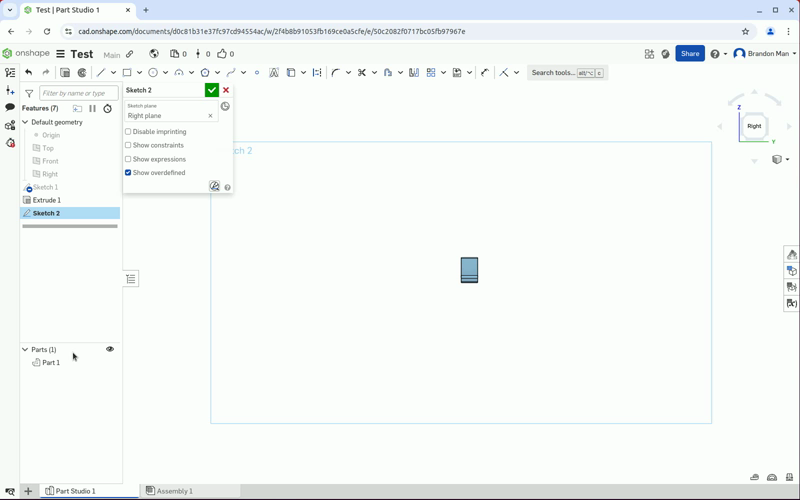
key(y)
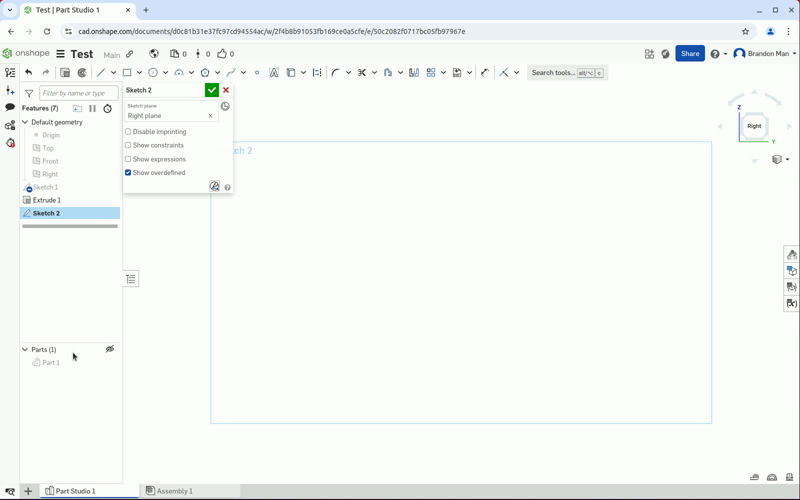
key(c)
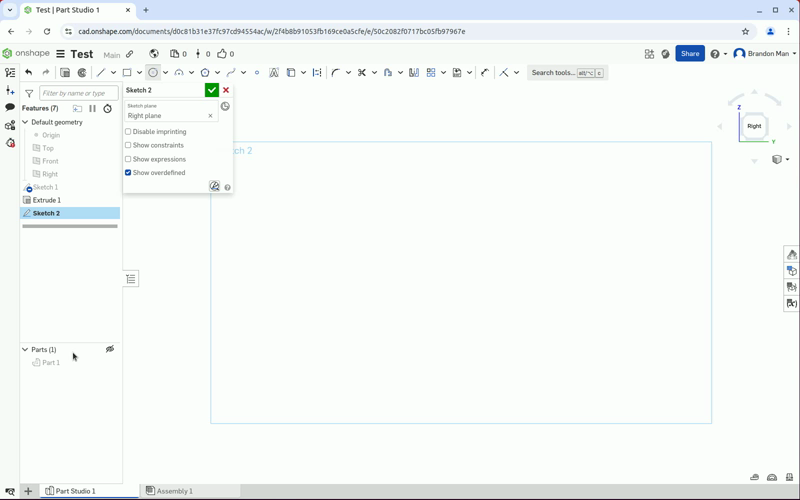
key_down(shift)
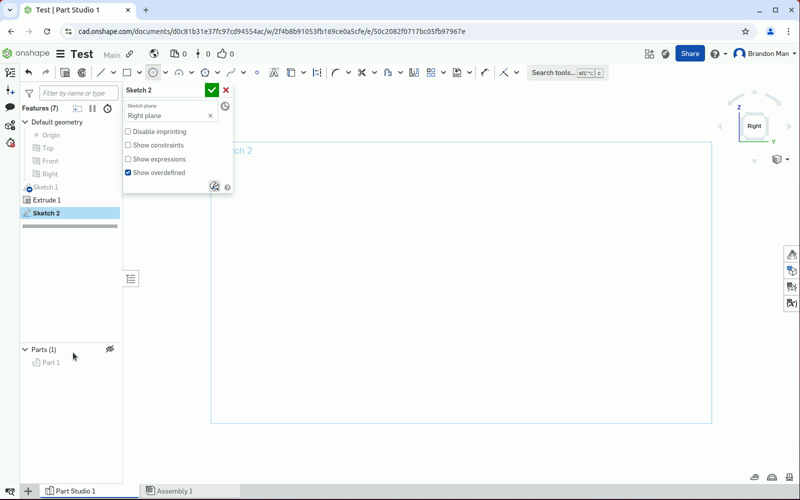
mouse_move(469, 271)
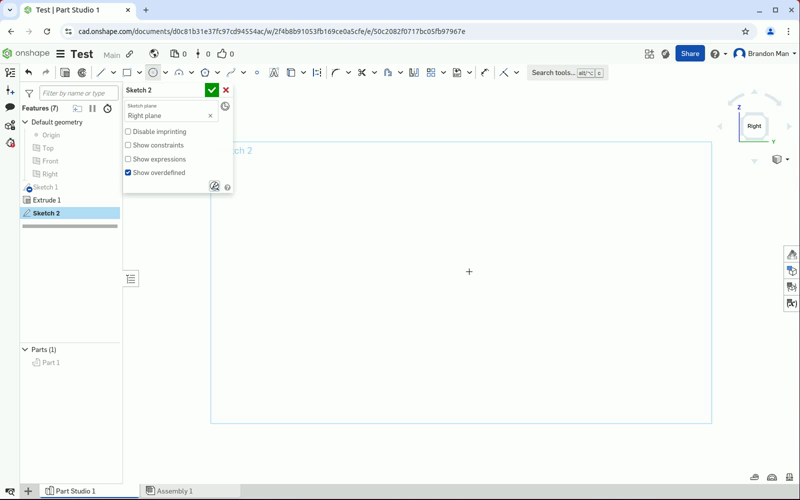
click(469, 271)
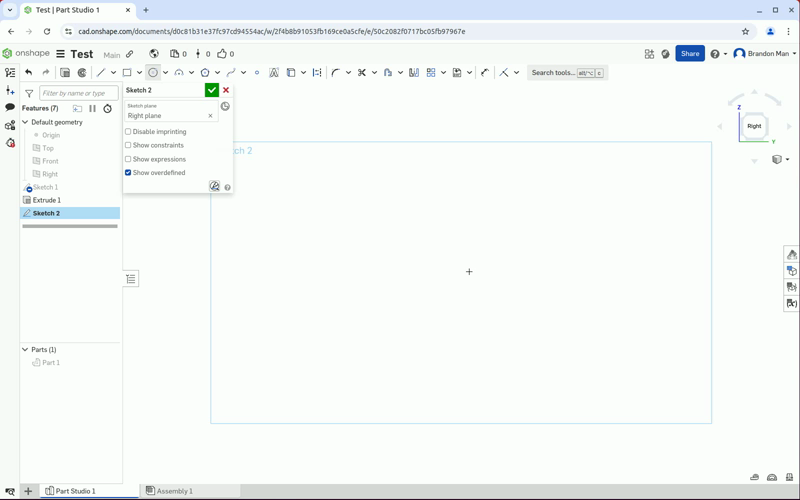
key_up(shift)
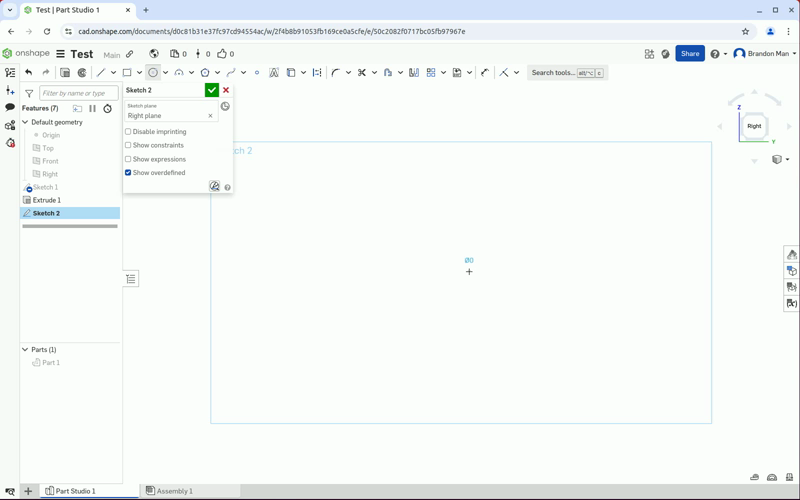
mouse_move(473, 271)
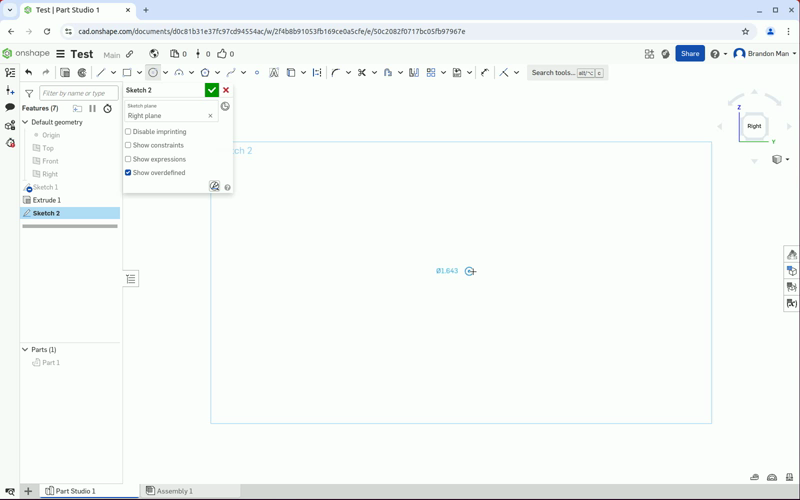
click(473, 271)
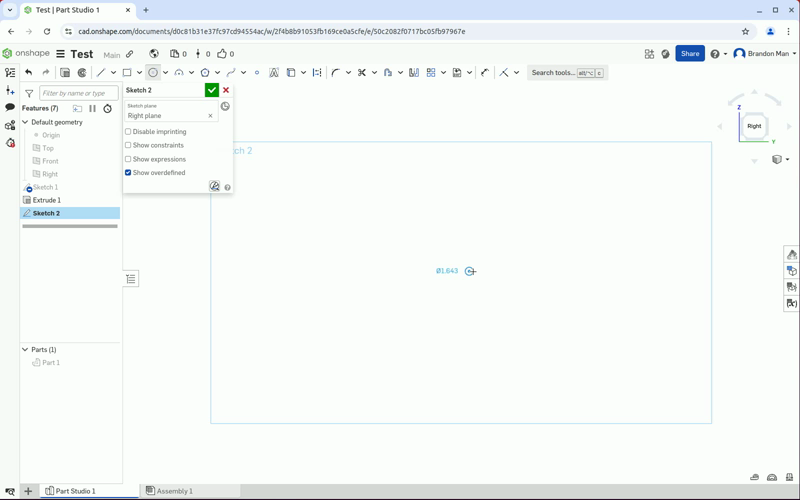
key(esc)
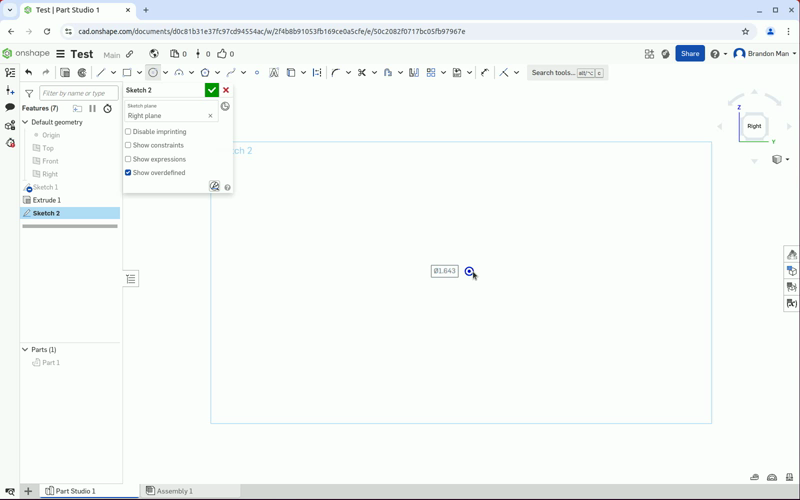
mouse_move(466, 271)
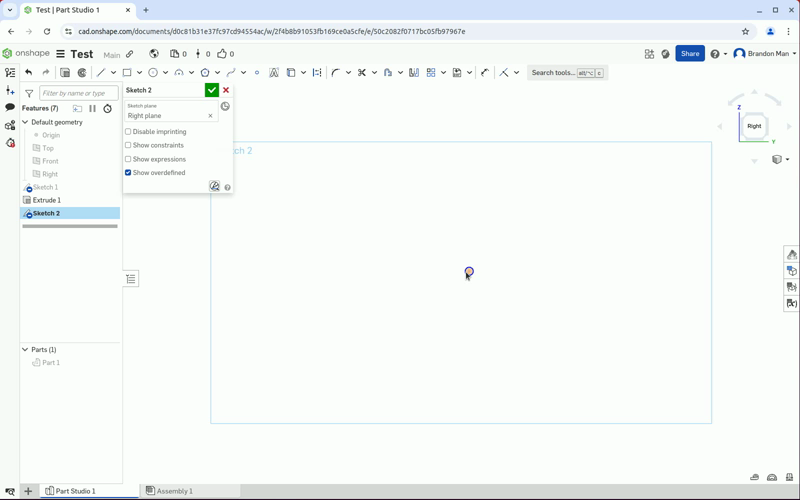
scroll(6)
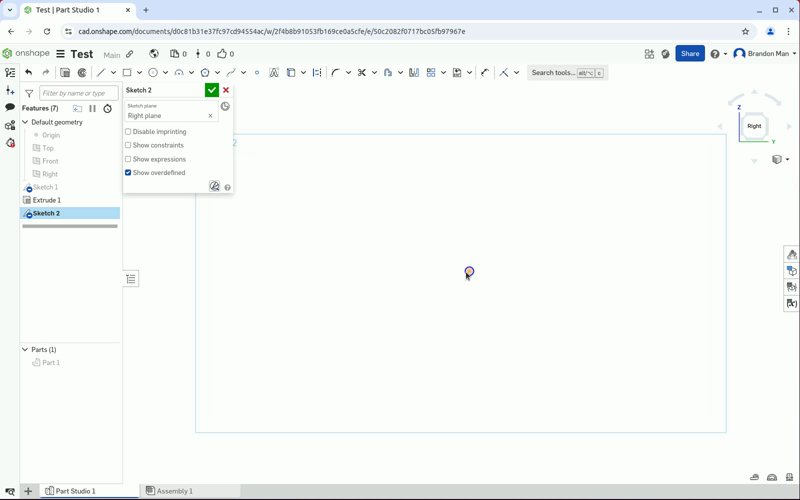
scroll(6)
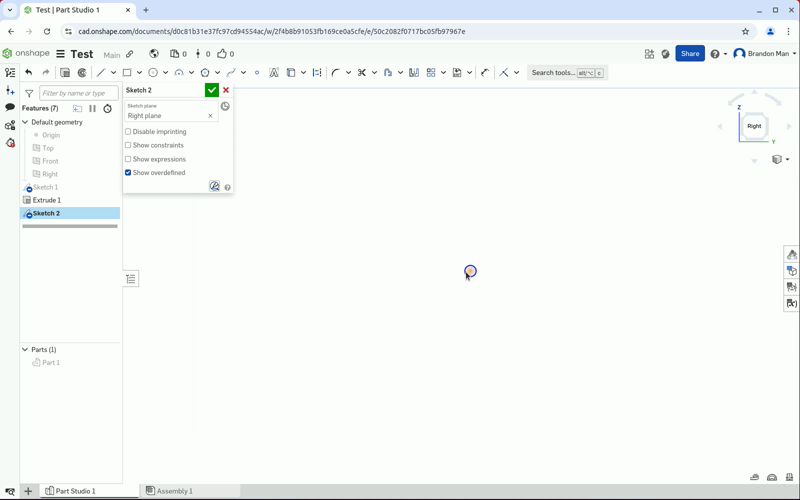
scroll(6)
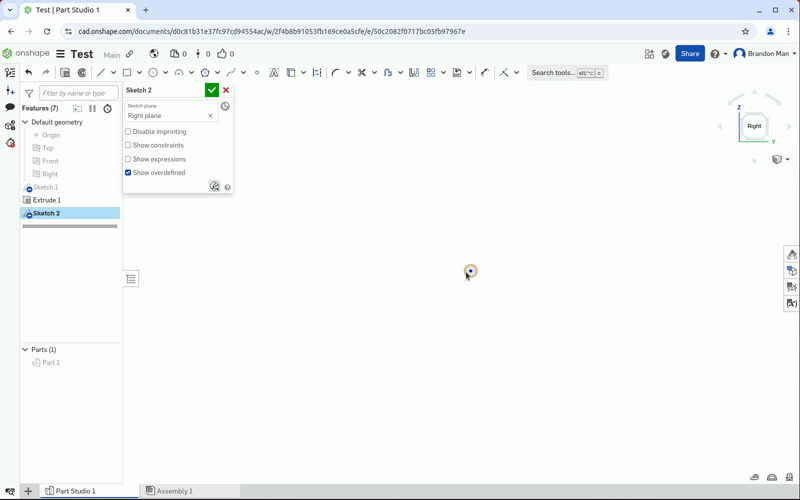
scroll(6)
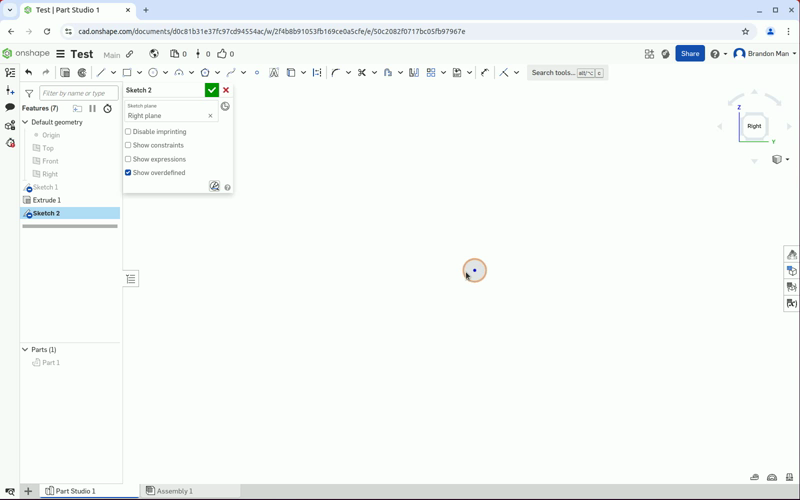
scroll(6)
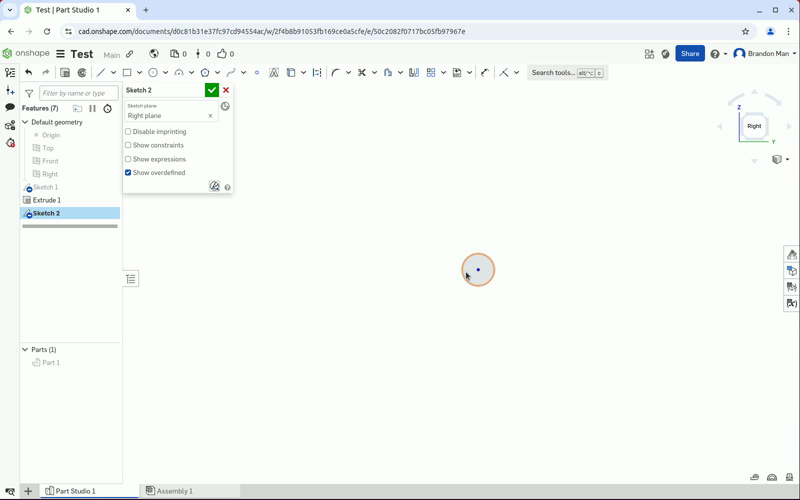
scroll(6)
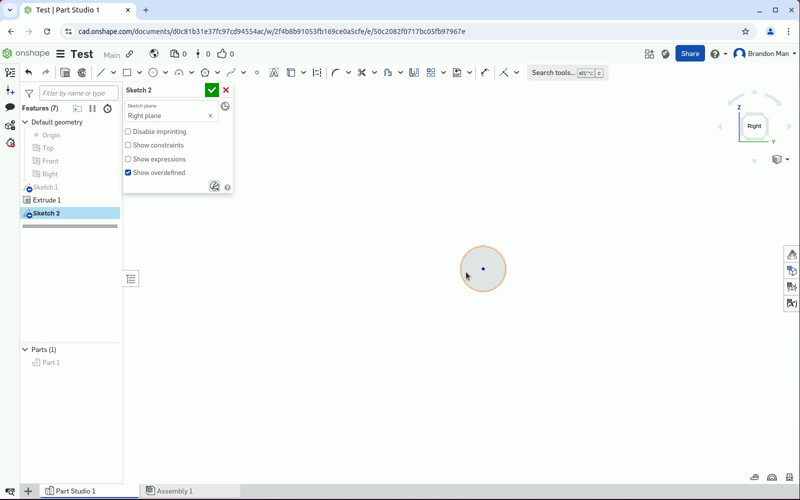
scroll(6)
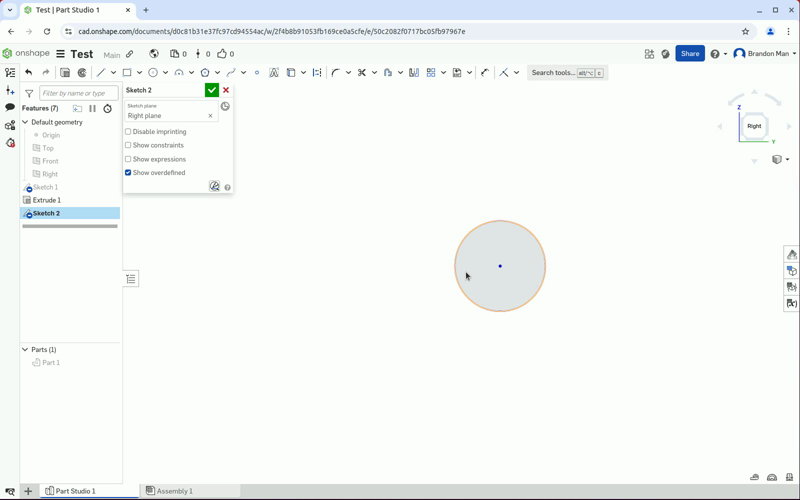
click(466, 271)
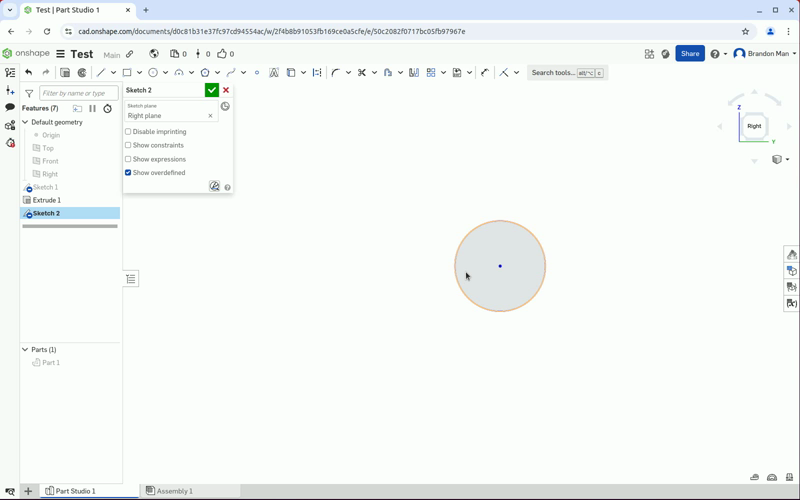
scroll(-6)
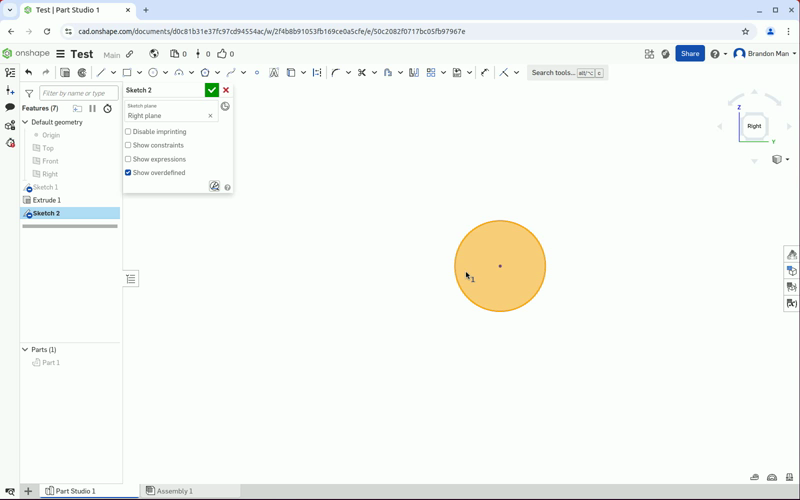
scroll(-6)
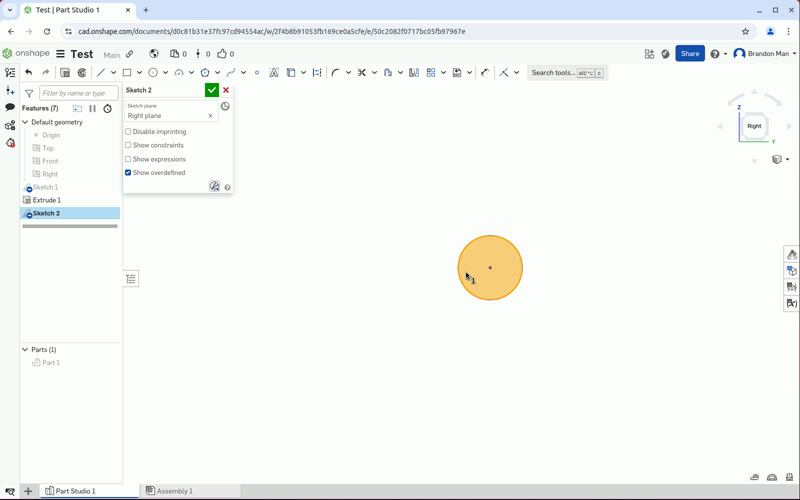
scroll(-6)
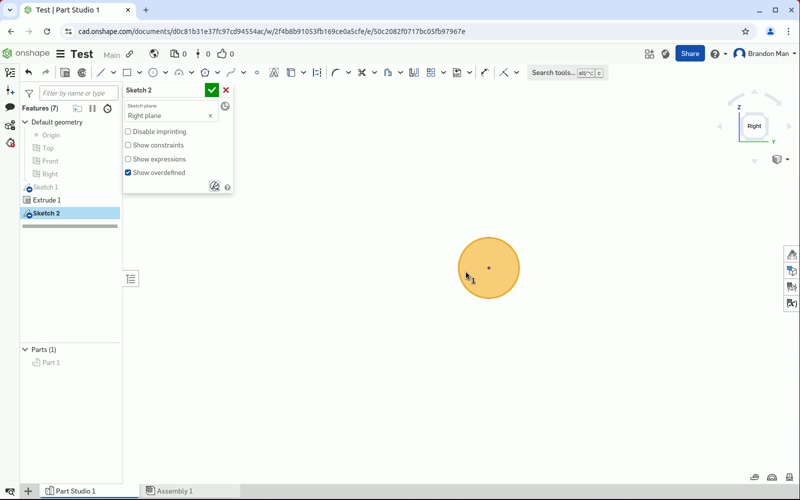
scroll(-6)
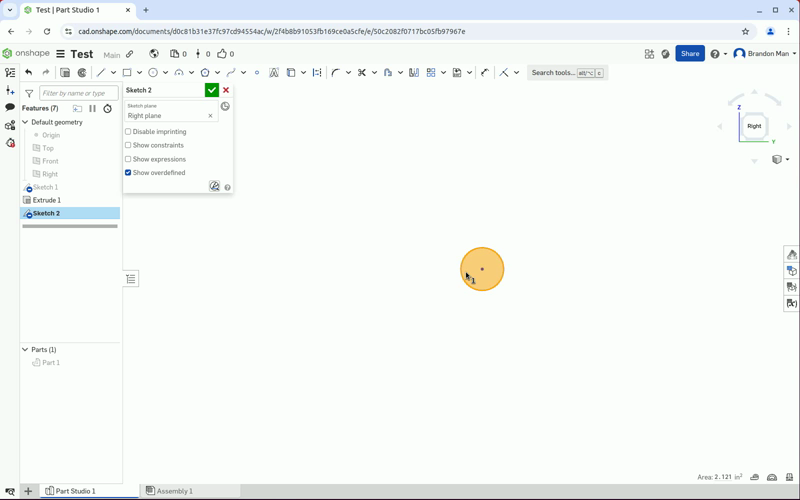
scroll(-6)
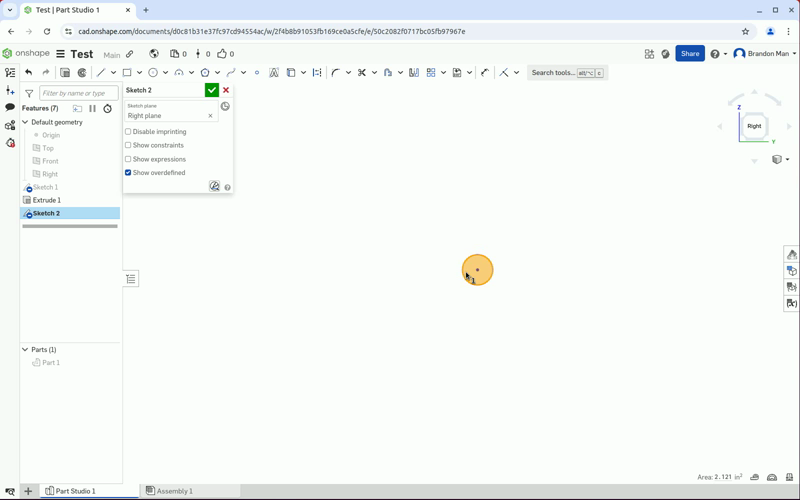
scroll(-6)
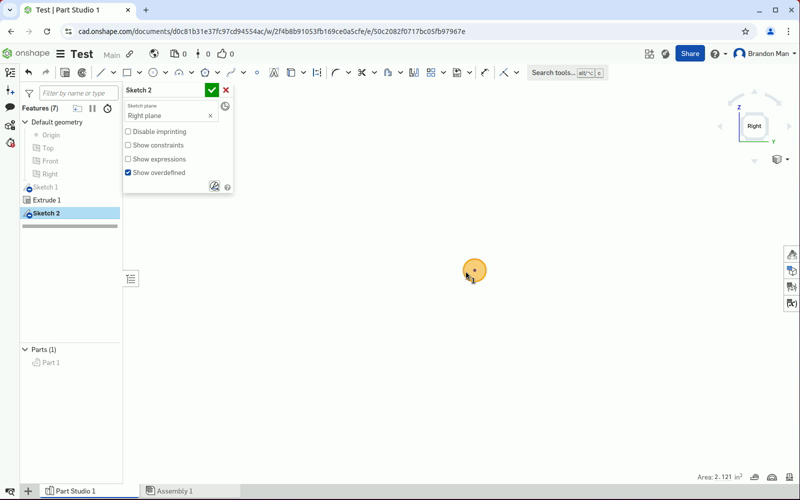
scroll(-6)
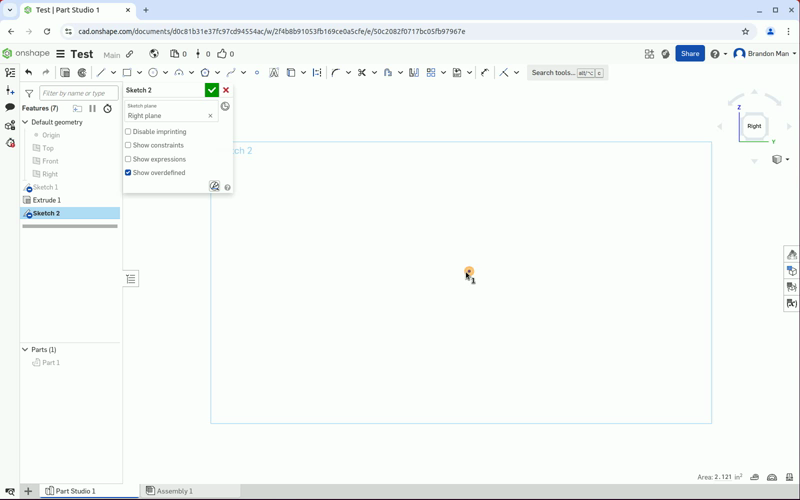
mouse_move(73, 352)
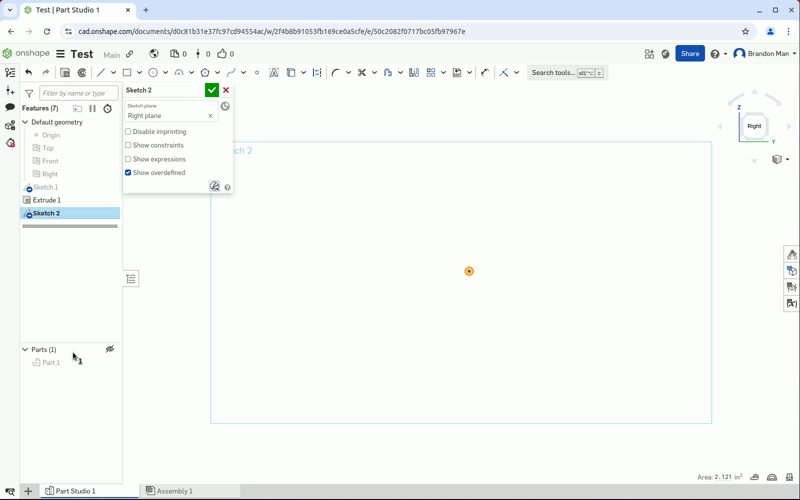
key(shift+y)
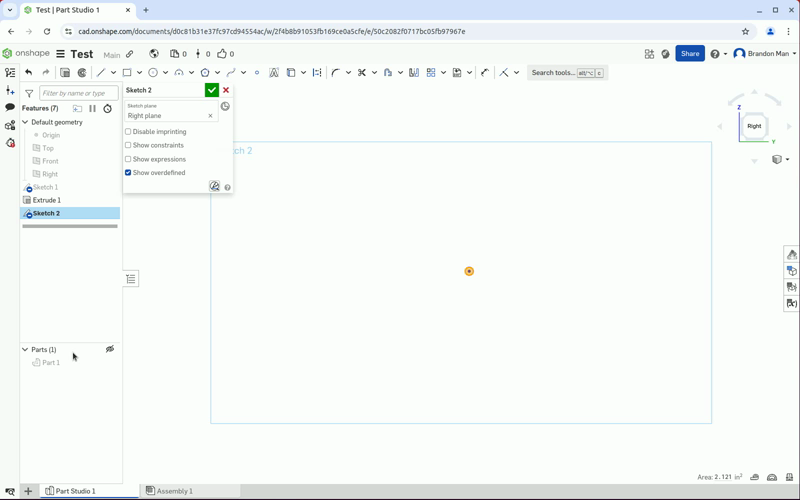
key(shift+e)
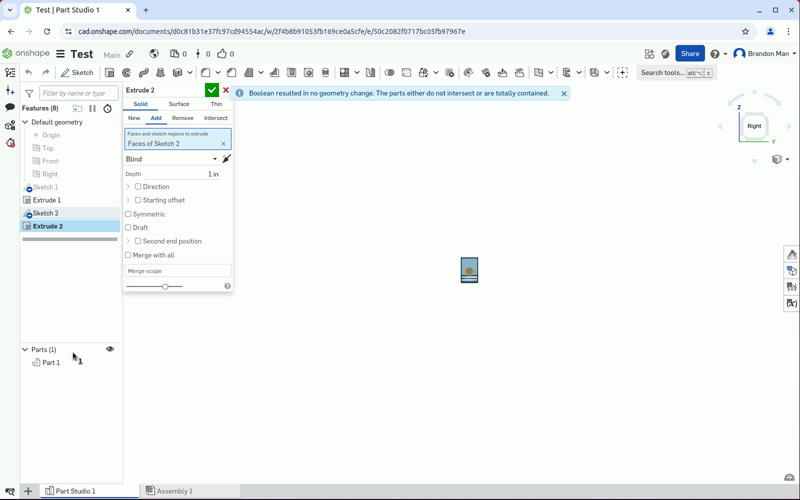
mouse_move(143, 106)
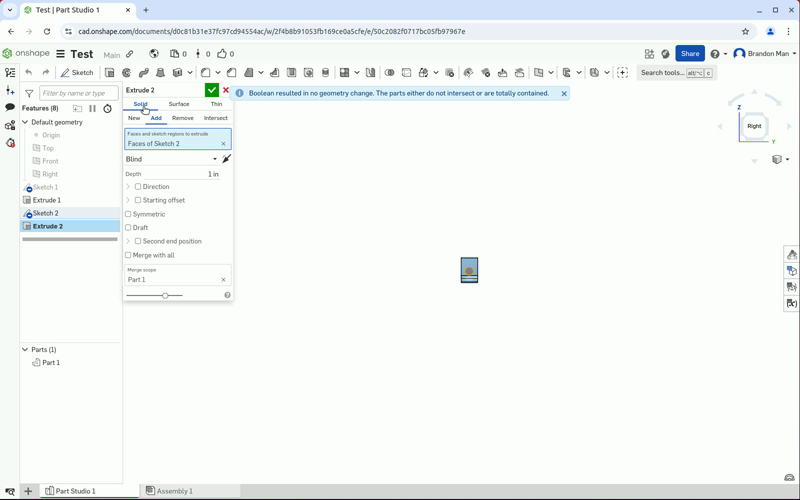
click(143, 106)
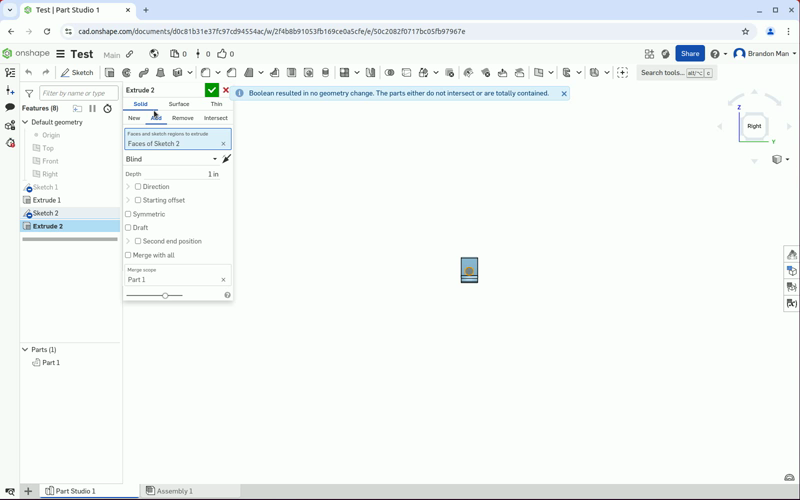
mouse_move(186, 120)
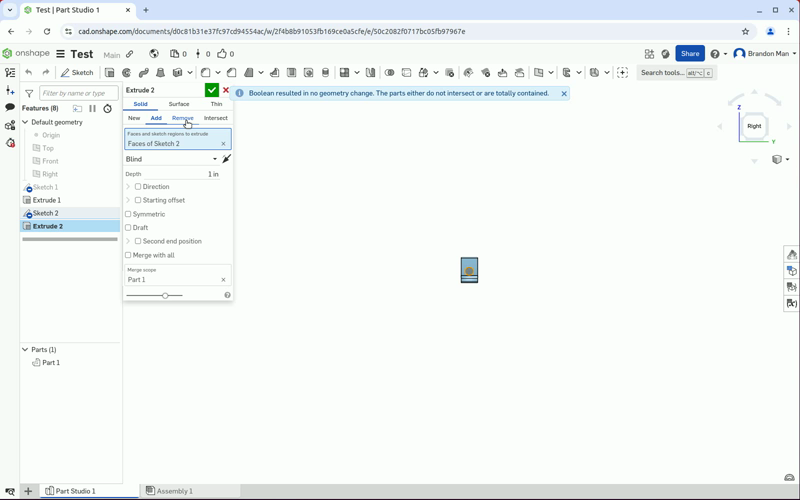
click(186, 120)
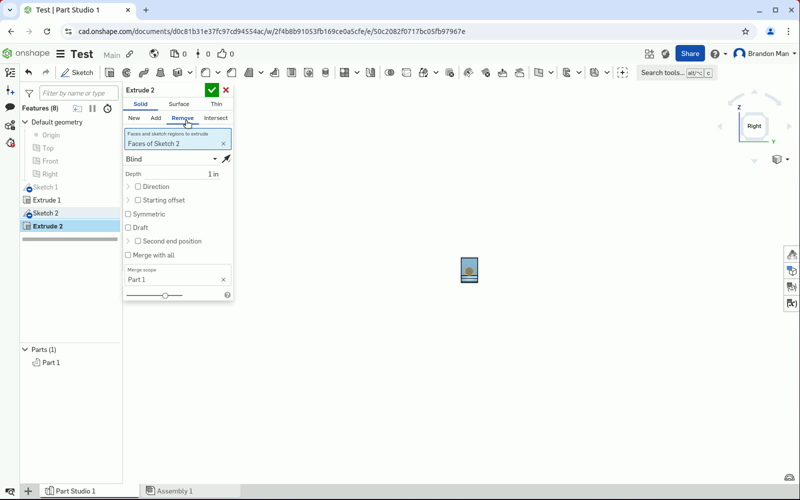
key(tab, 4)
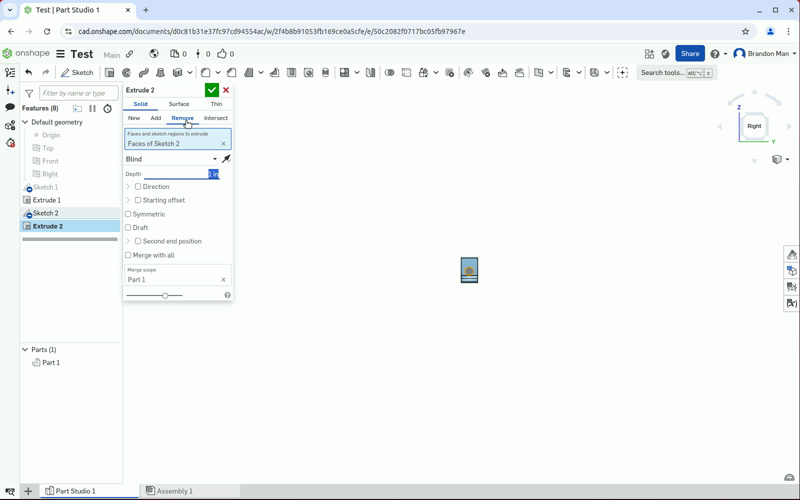
text(4.092)
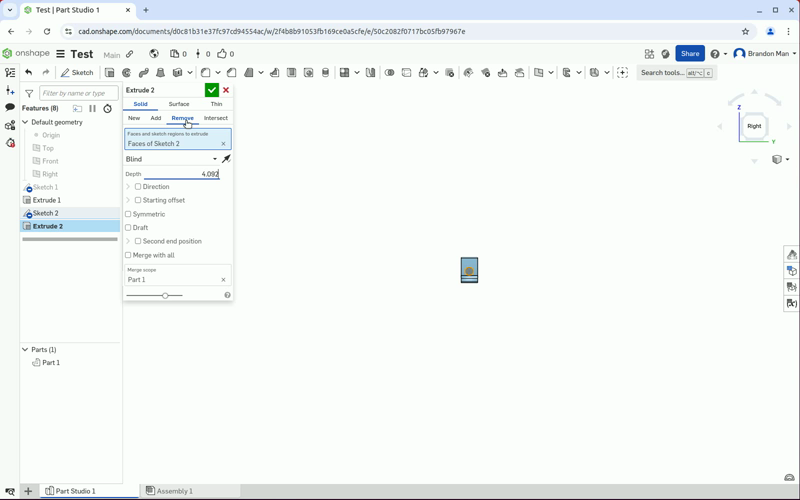
key(tab, 6)
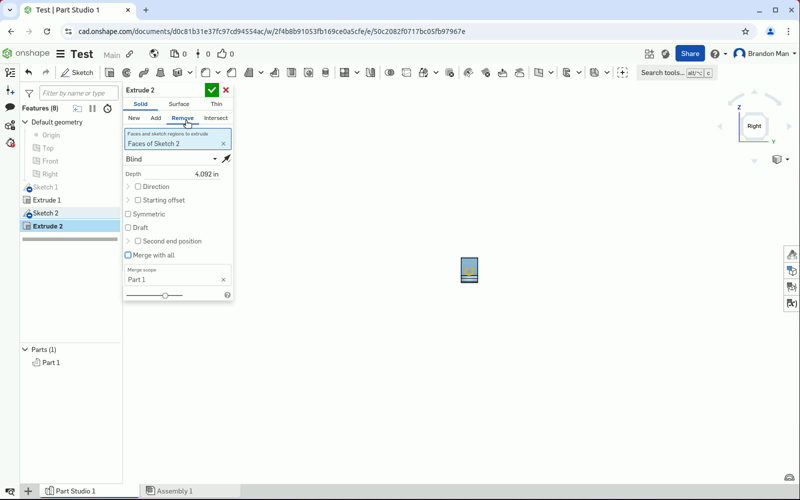
key(space)
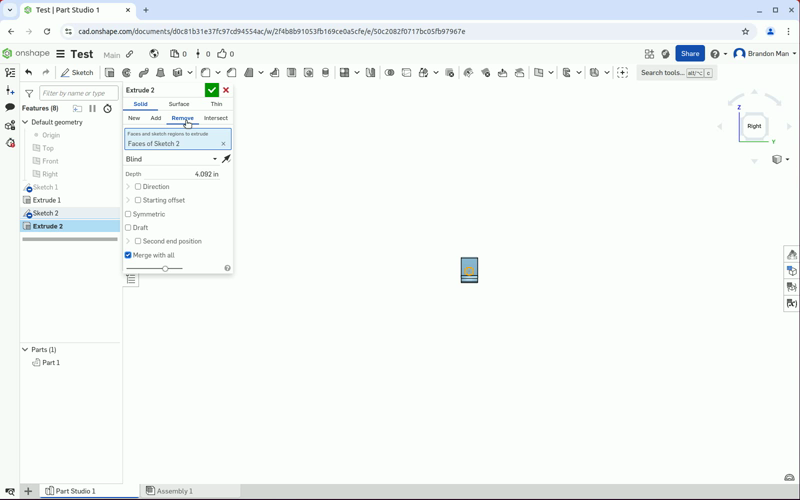
key(enter)
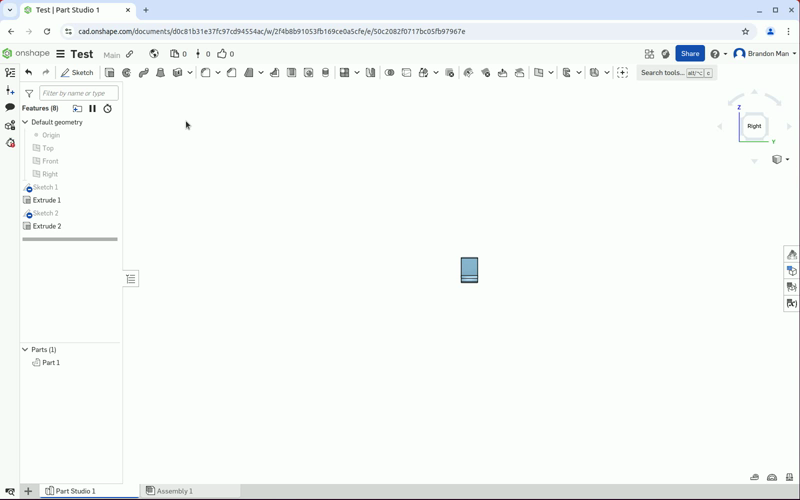
key(shift+h)
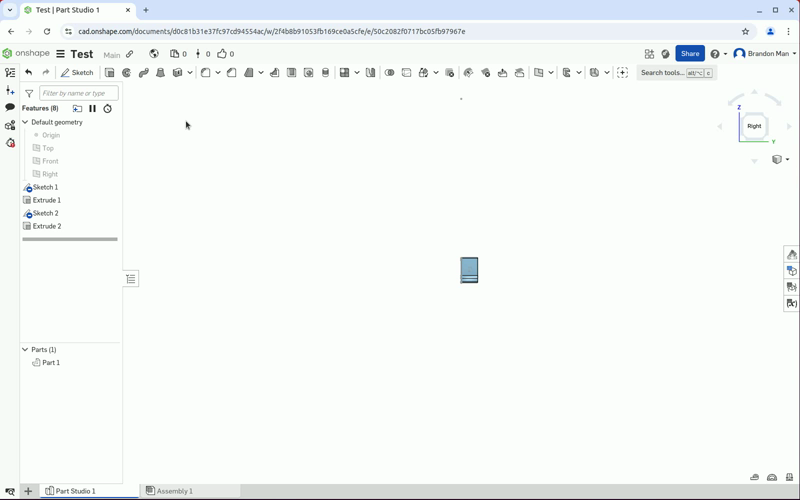
key(shift+h)
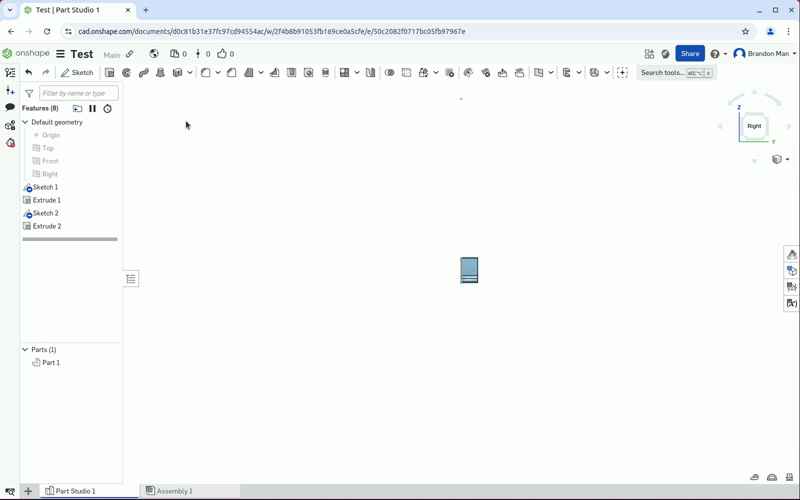
key(shift+7)
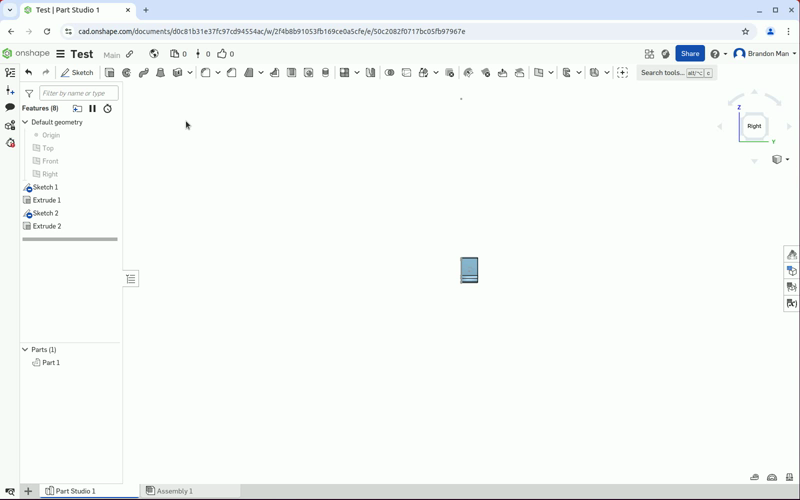
key(right, 2)
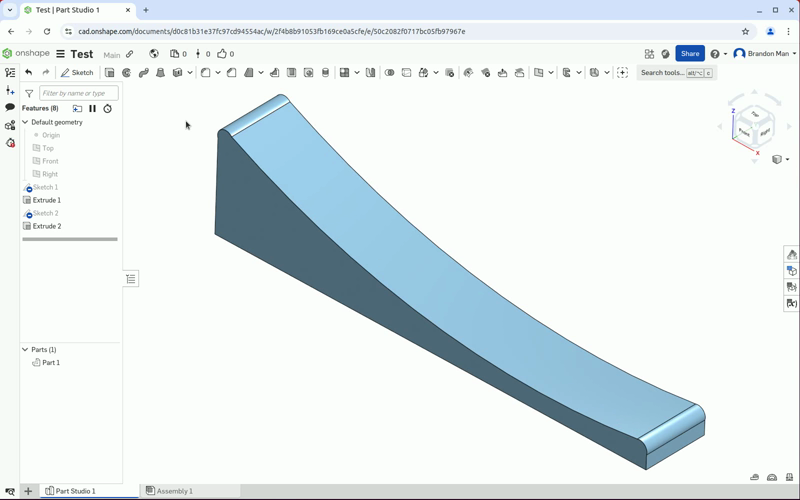
key(down, 2)
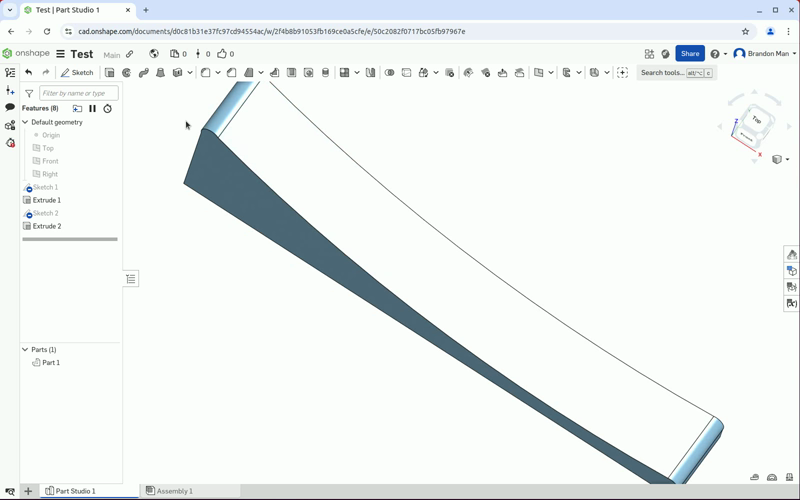
key(up, 2)
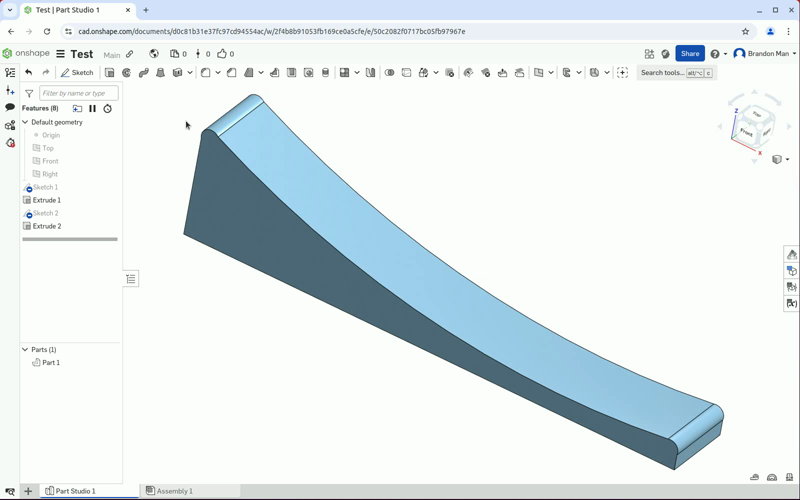
key(left, 2)
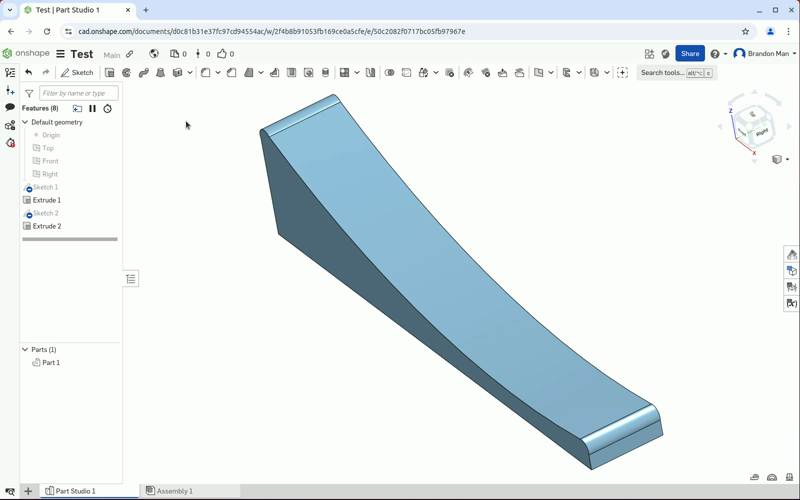
mouse_move(73, 189)
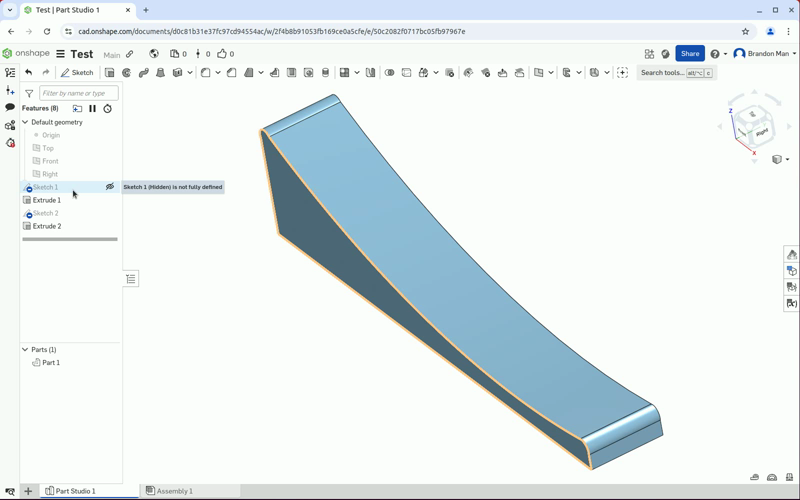
click(73, 189)